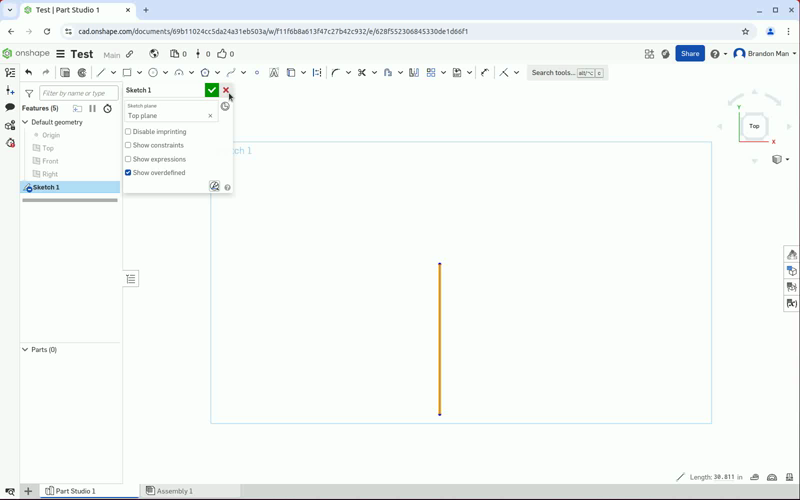
key(shift+h)
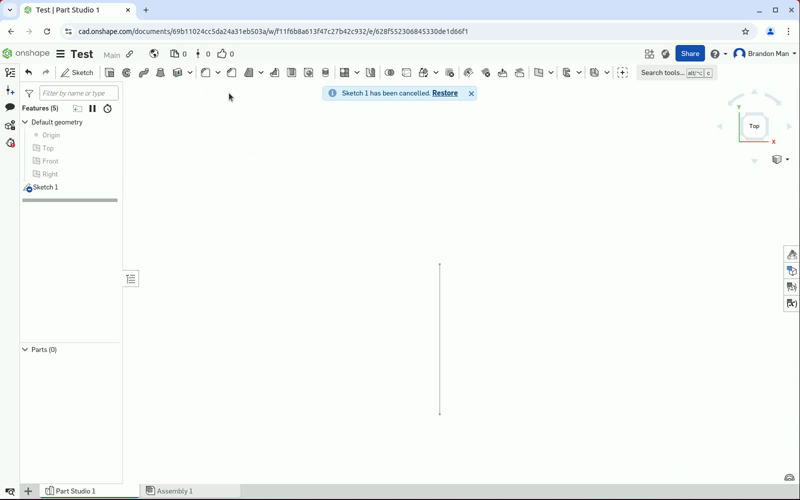
key(shift+s)
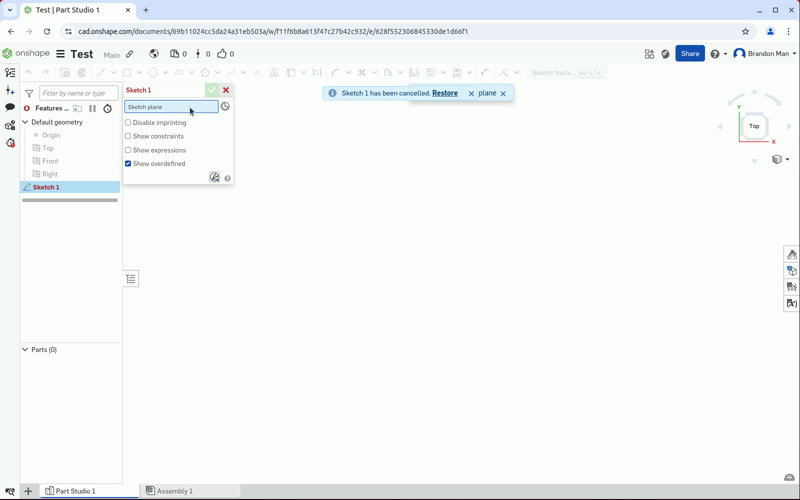
mouse_move(73, 150)
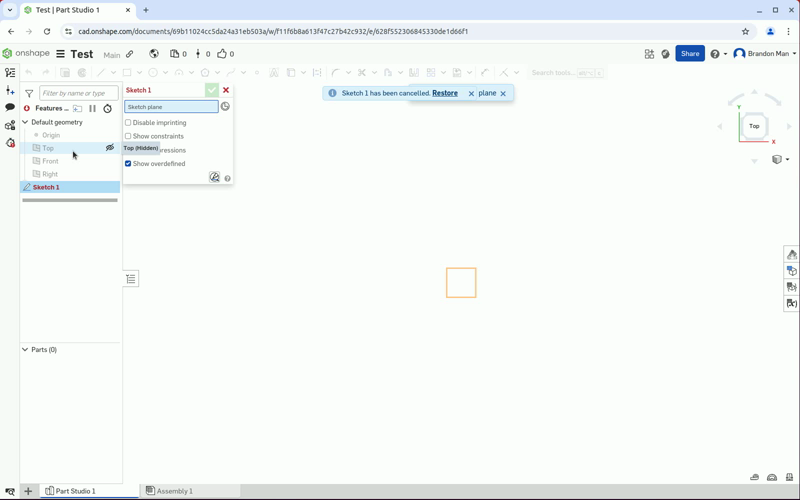
click(73, 150)
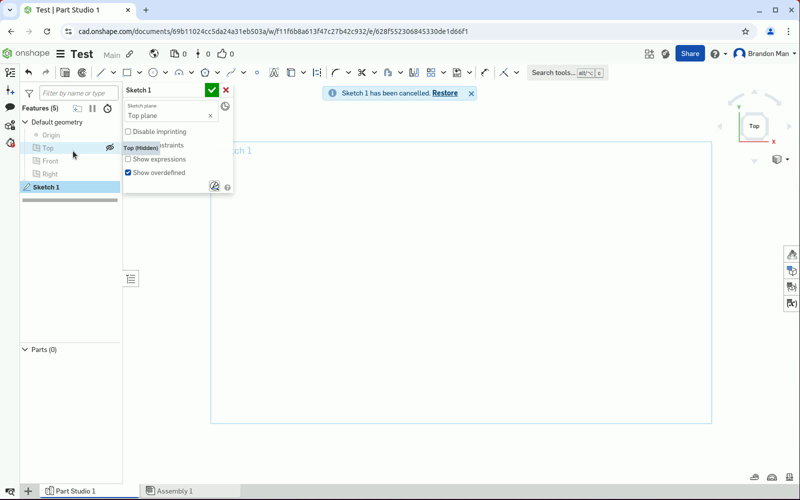
mouse_move(73, 352)
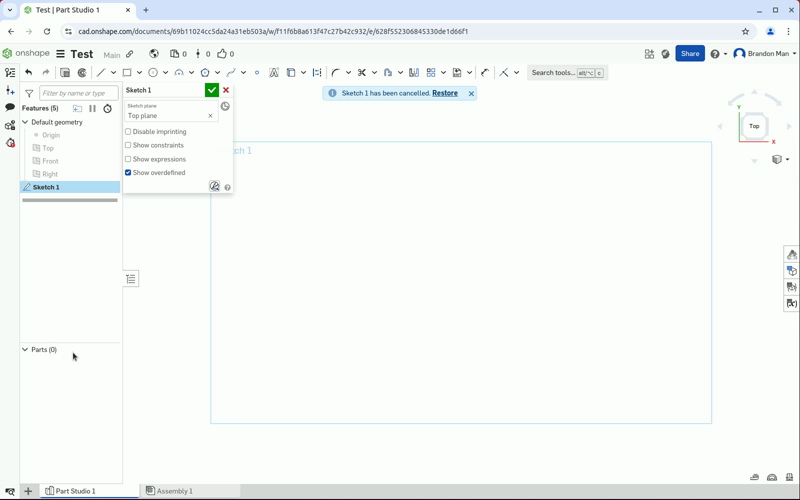
key(y)
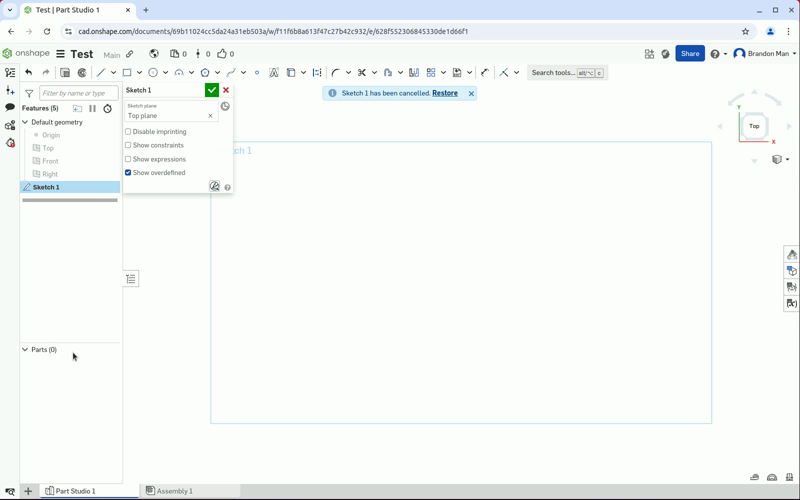
key(a)
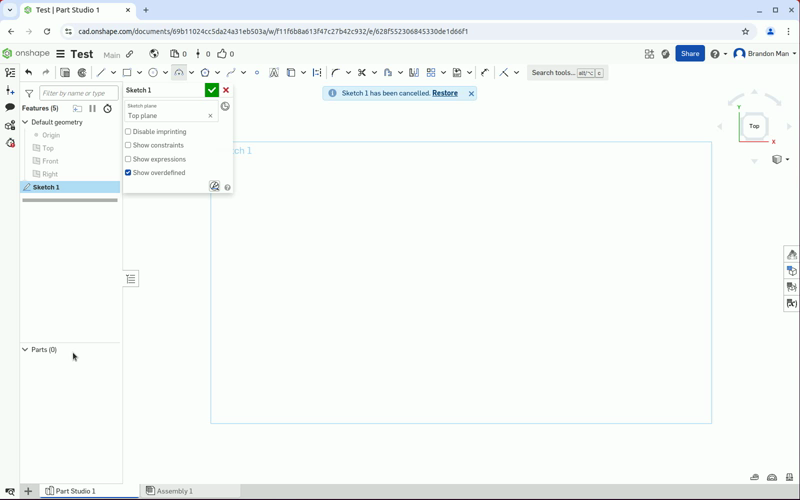
key_down(shift)
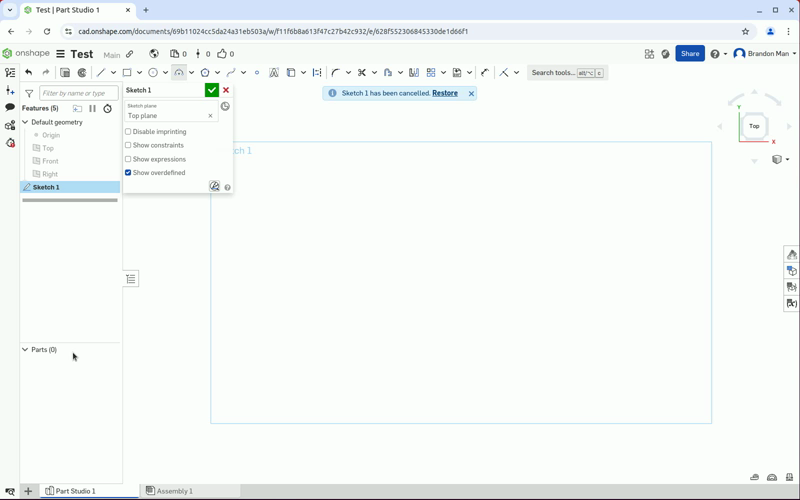
mouse_move(348, 337)
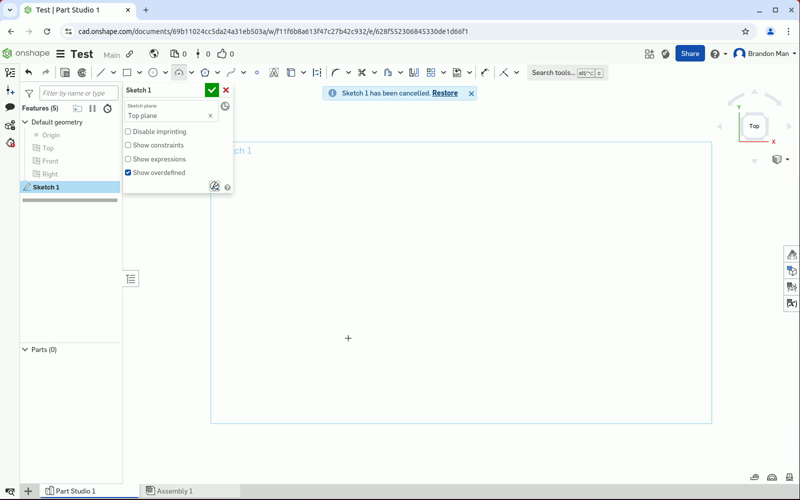
click(348, 337)
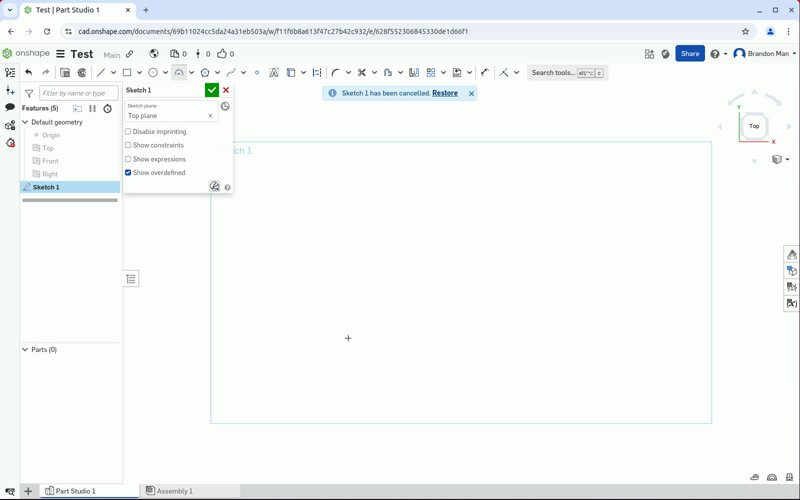
key_up(shift)
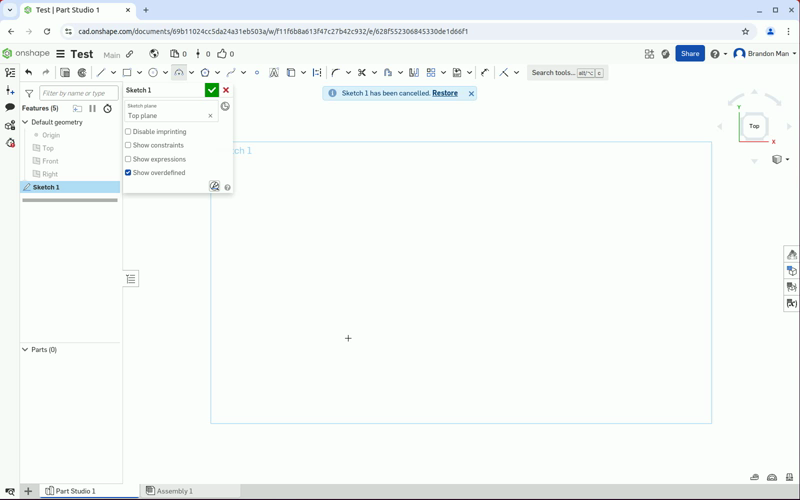
key_down(shift)
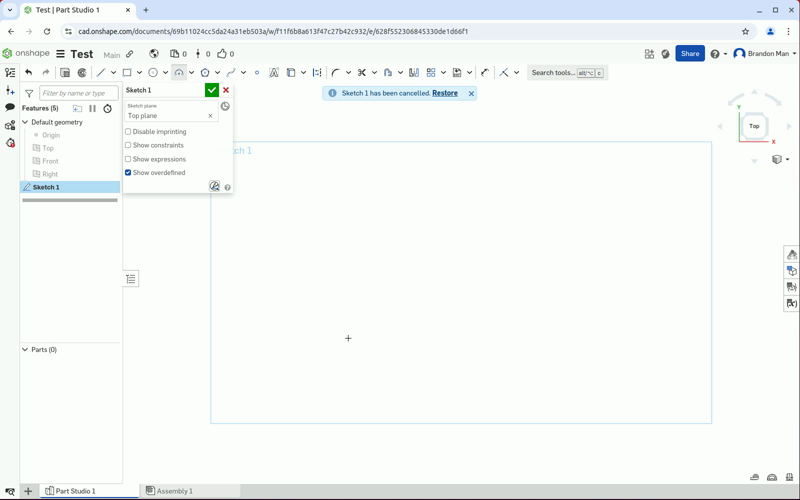
mouse_move(404, 394)
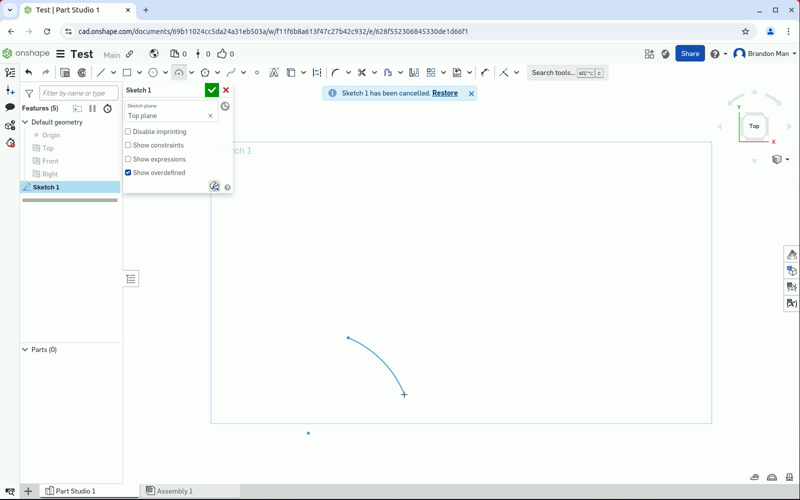
click(404, 394)
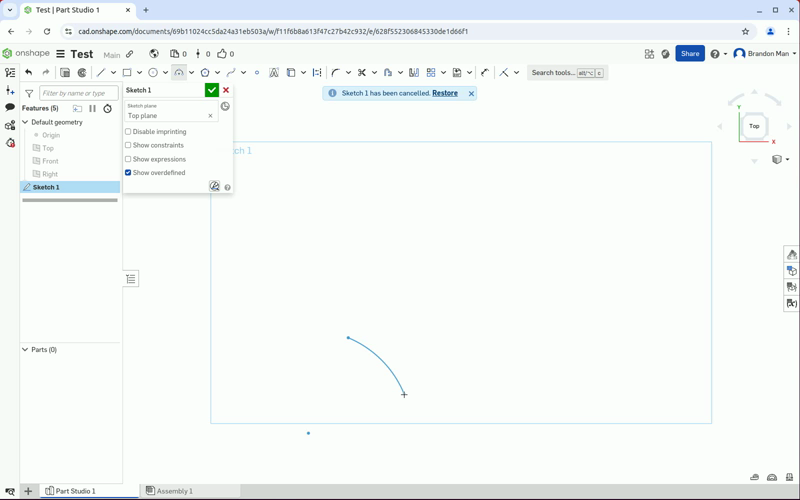
mouse_move(364, 377)
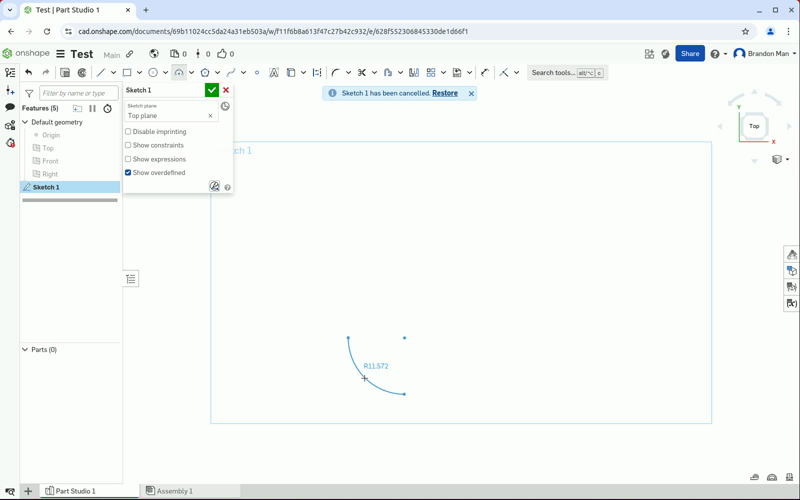
click(364, 377)
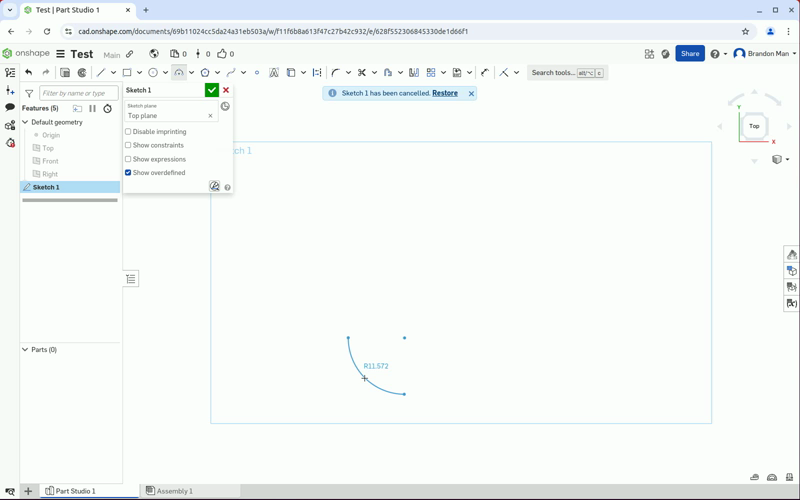
key_up(shift)
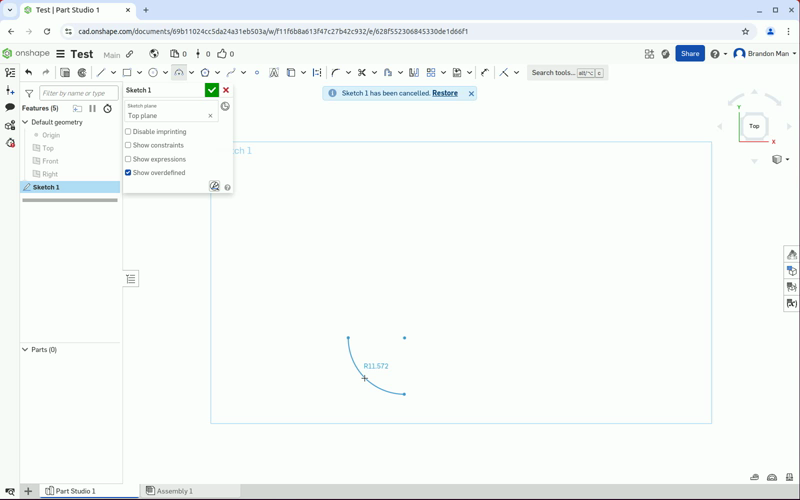
key(esc)
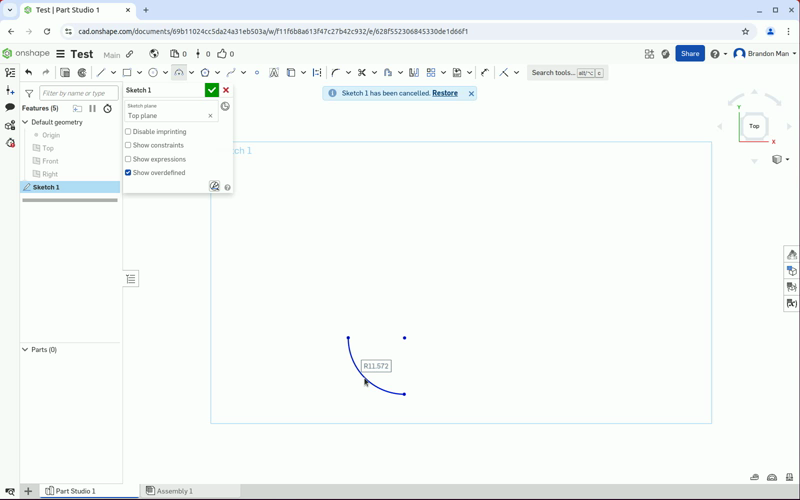
key(l)
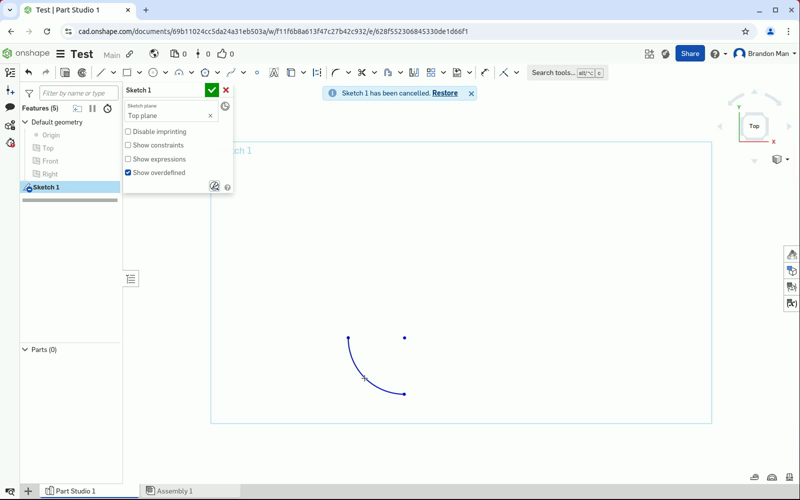
mouse_move(404, 394)
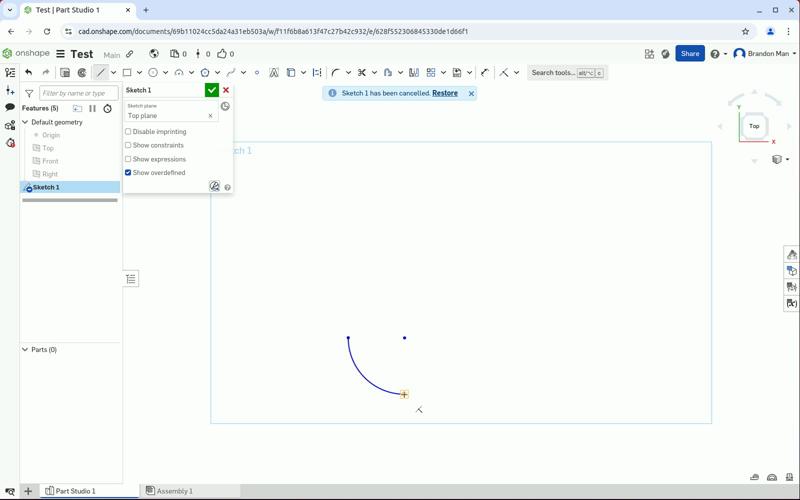
click(404, 394)
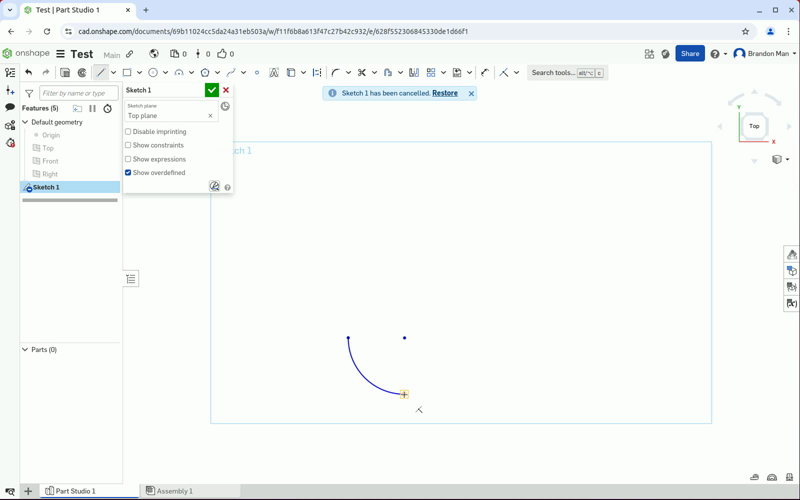
key_down(shift)
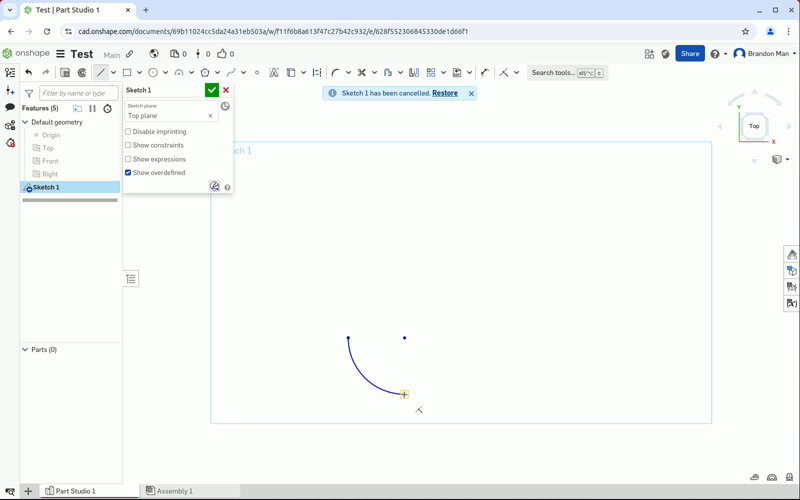
mouse_move(514, 394)
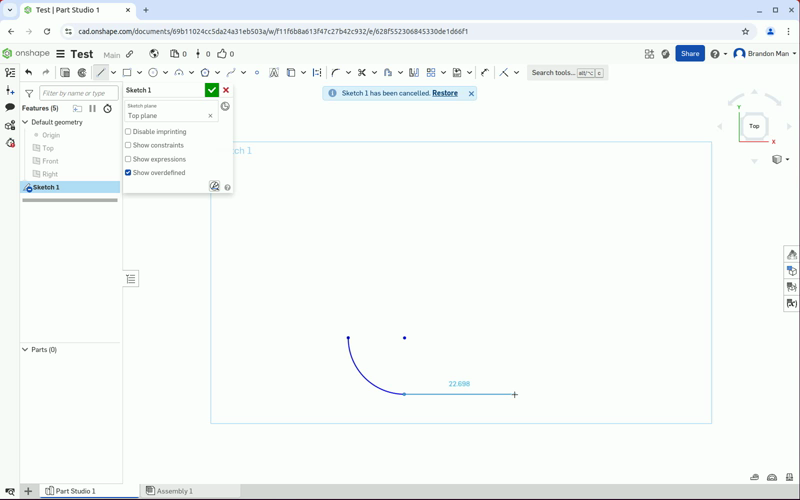
click(514, 394)
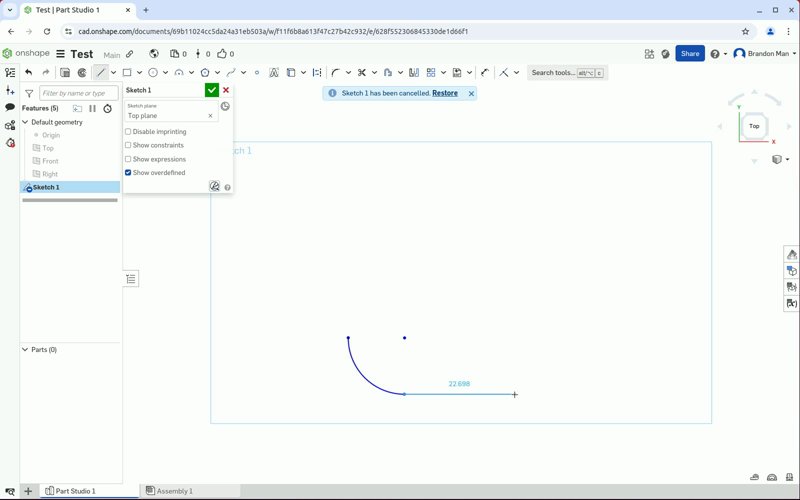
key_up(shift)
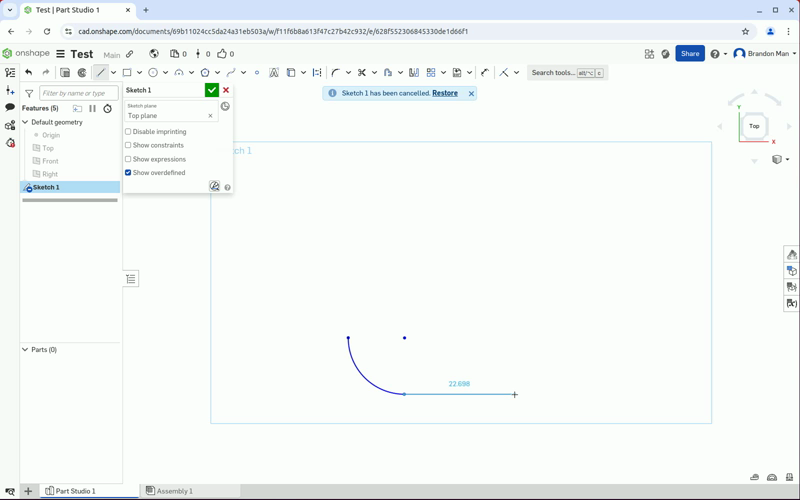
key(esc)
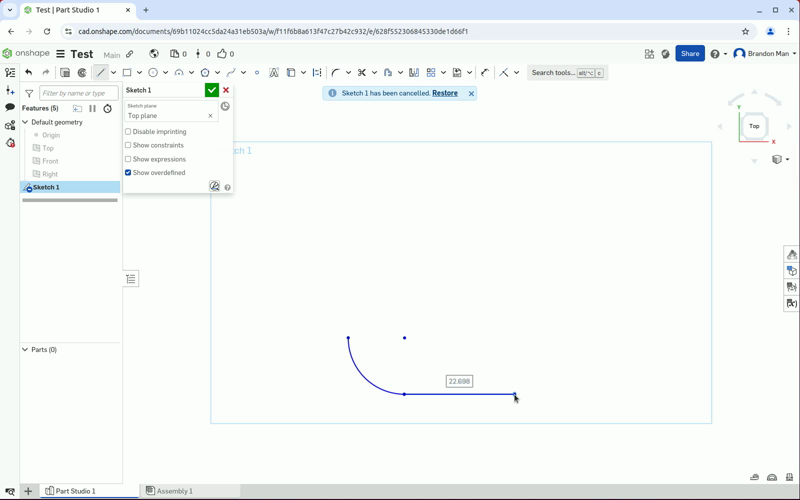
key(a)
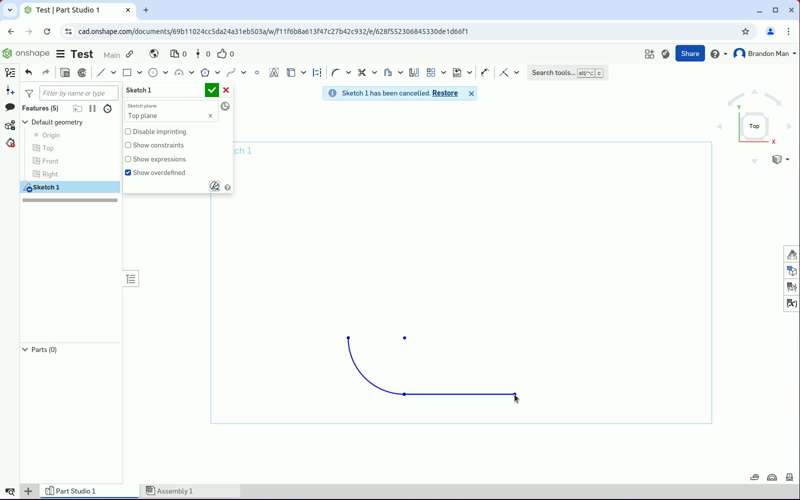
mouse_move(514, 394)
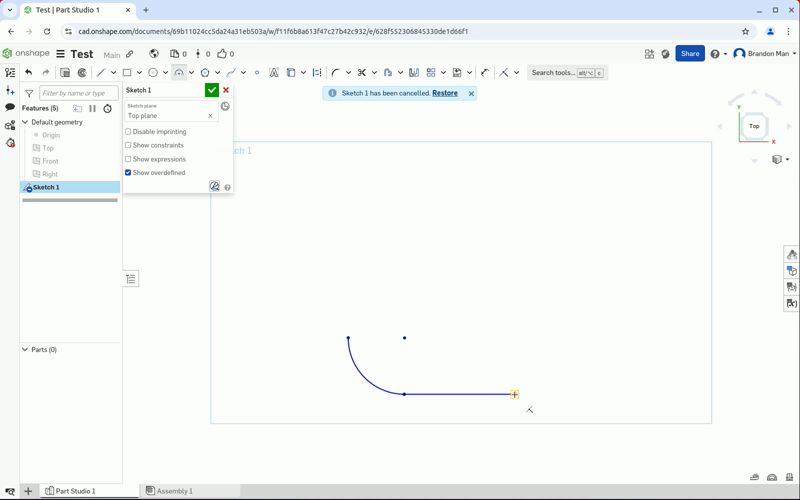
click(514, 394)
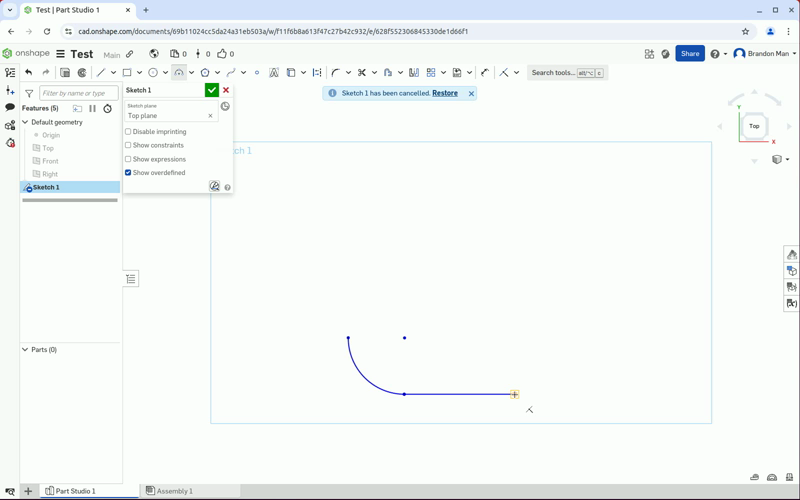
key_down(shift)
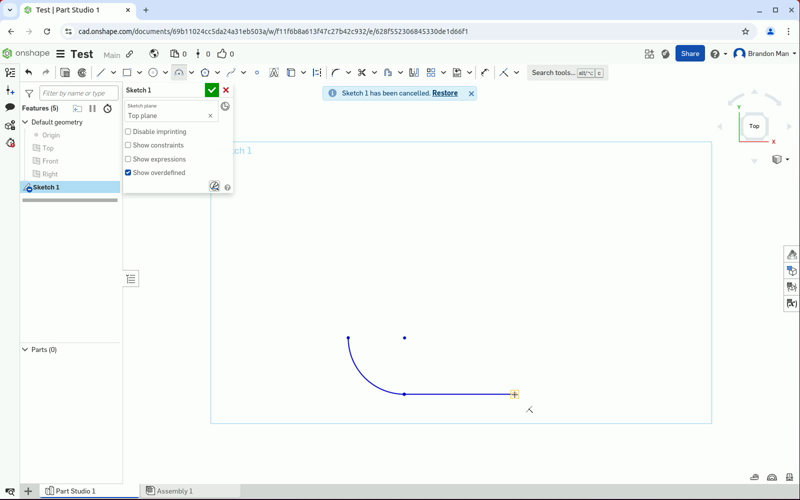
mouse_move(570, 337)
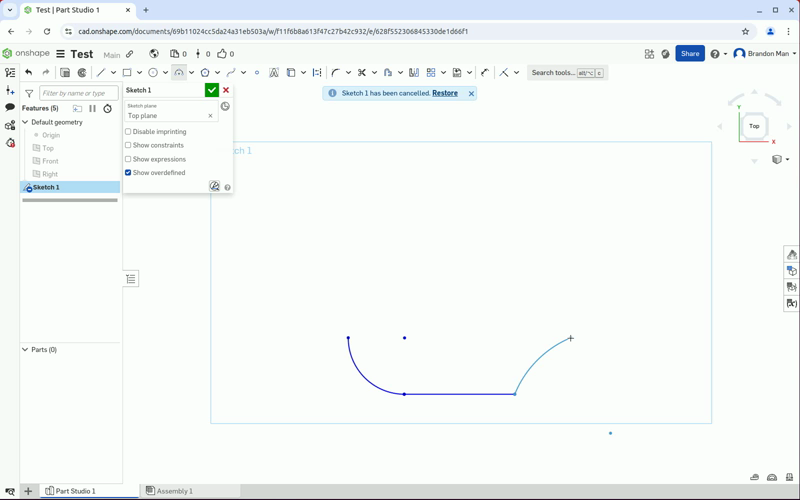
click(570, 337)
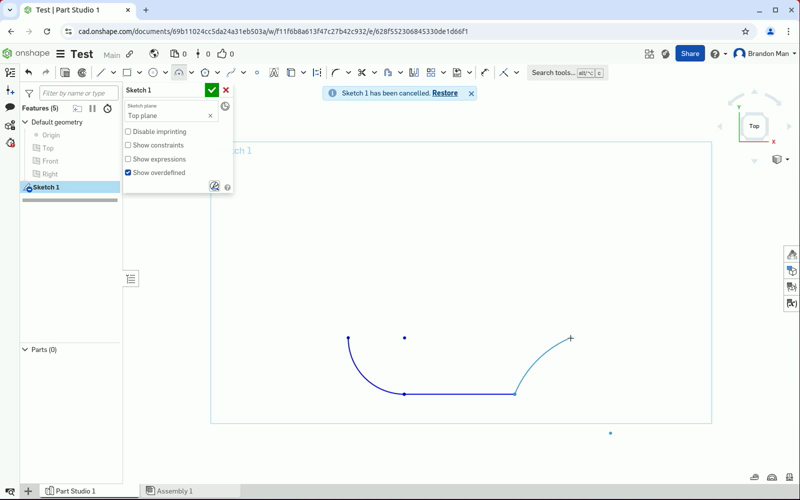
mouse_move(554, 377)
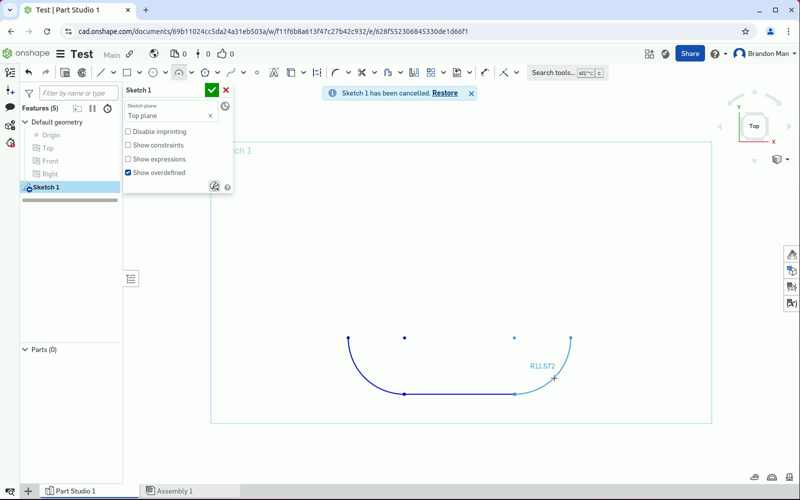
click(554, 377)
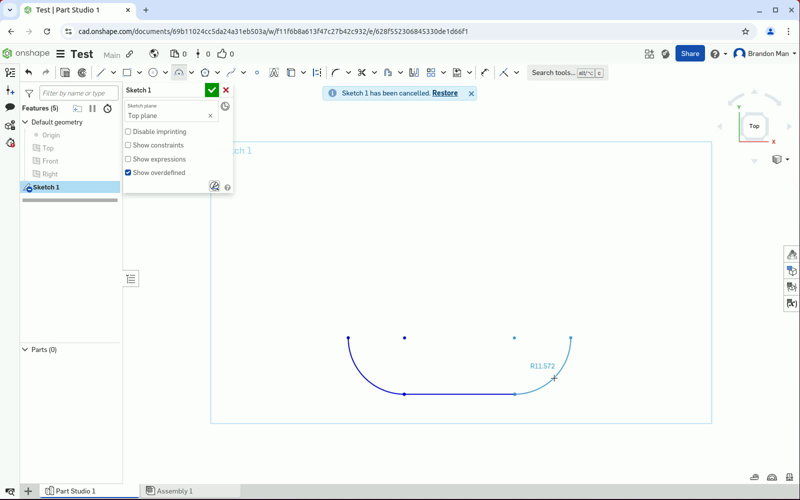
key_up(shift)
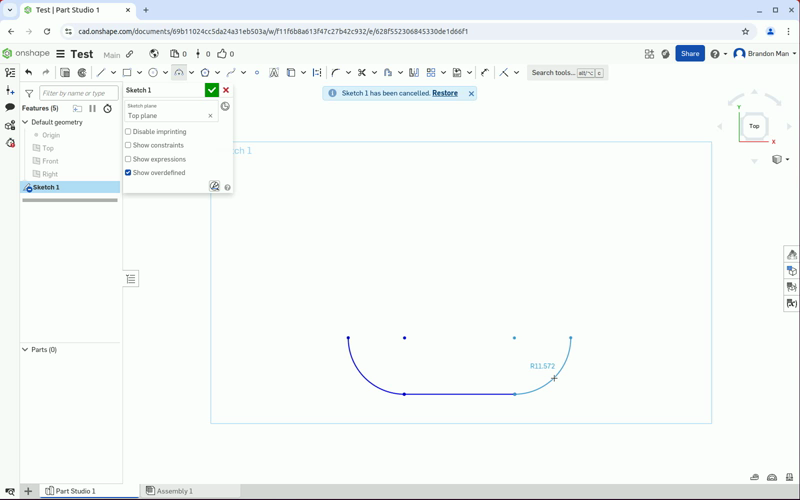
key(esc)
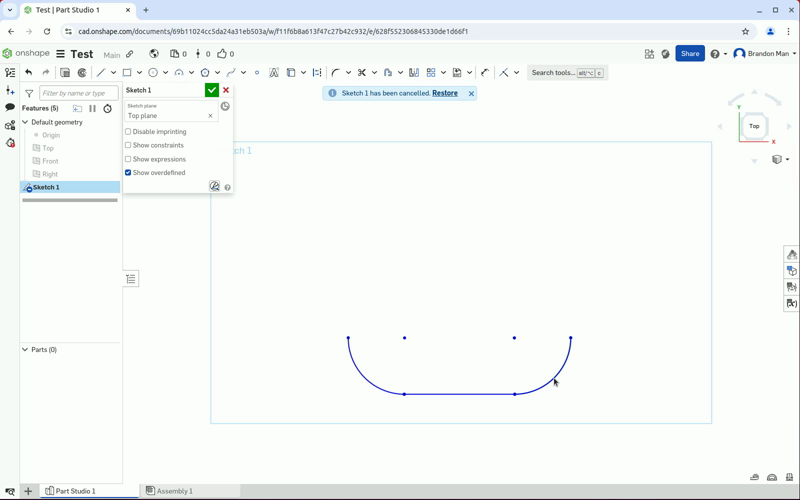
key(l)
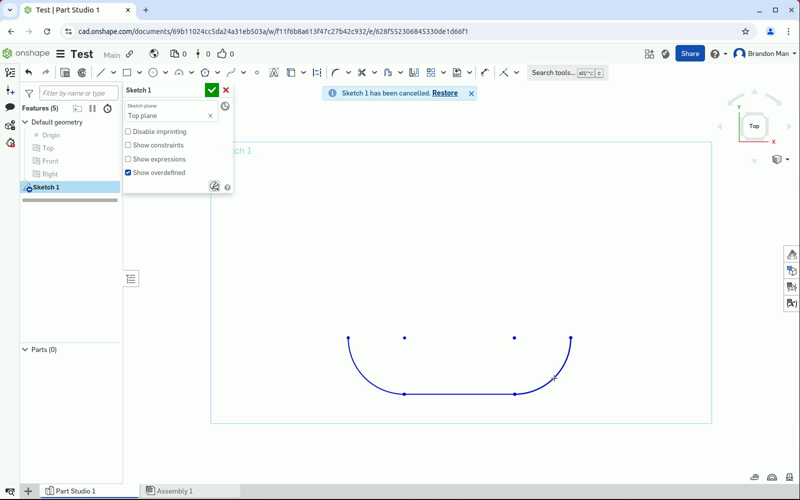
mouse_move(570, 337)
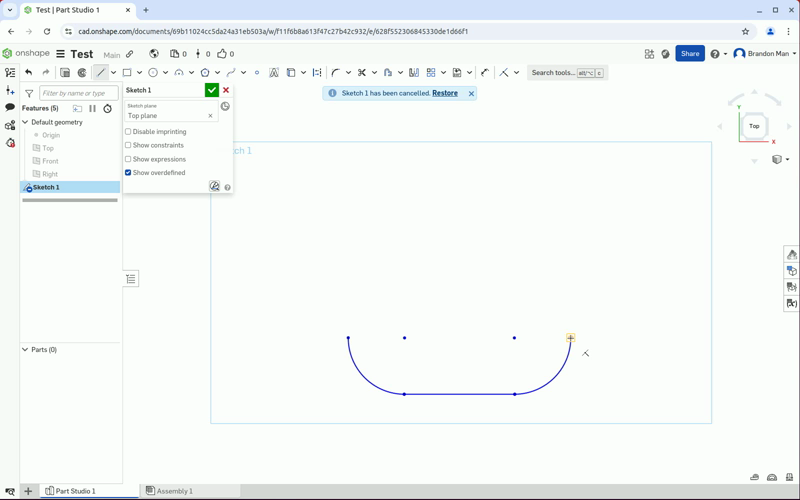
click(570, 337)
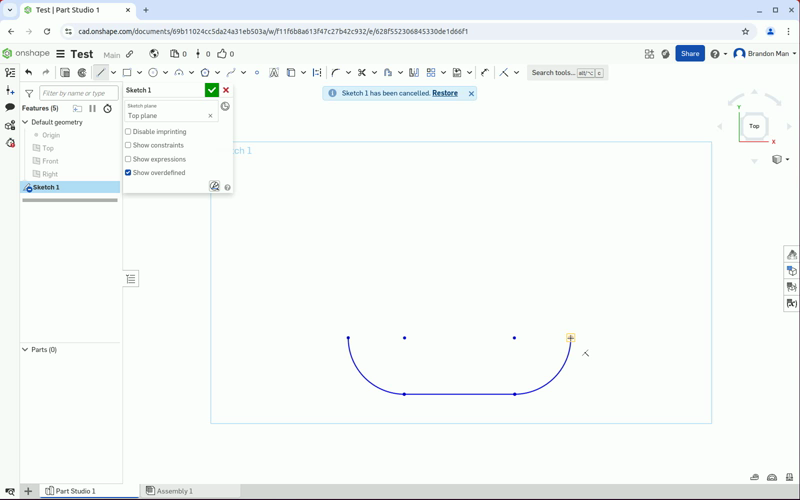
key_down(shift)
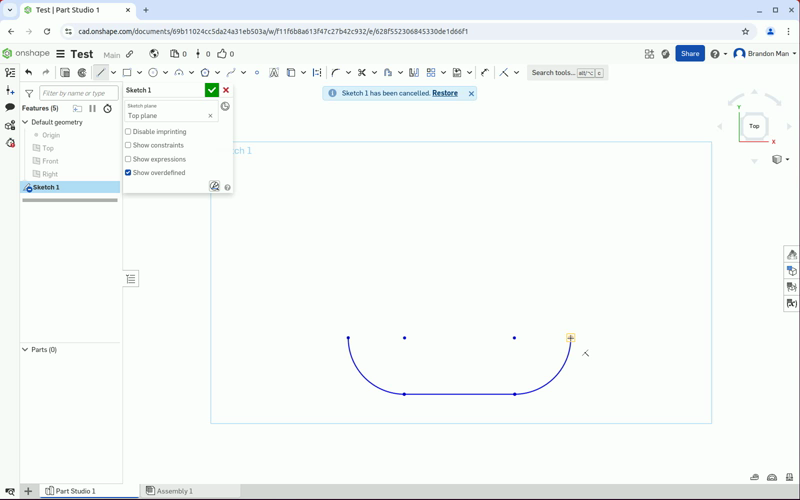
mouse_move(570, 225)
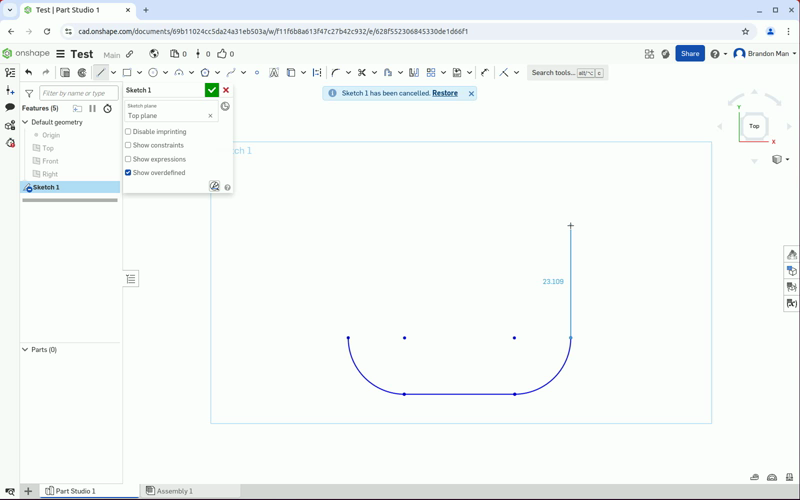
click(570, 225)
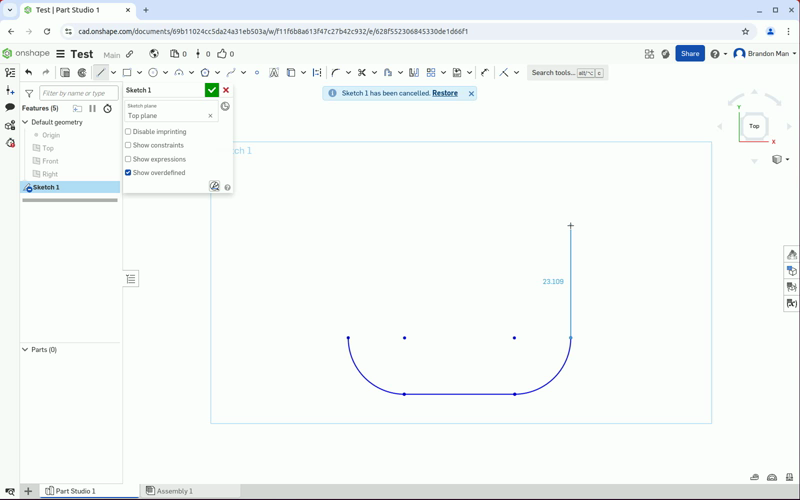
key_up(shift)
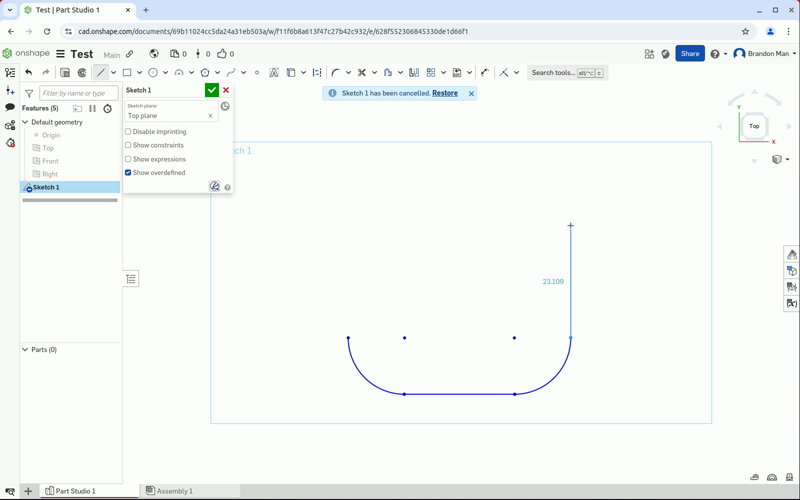
key(esc)
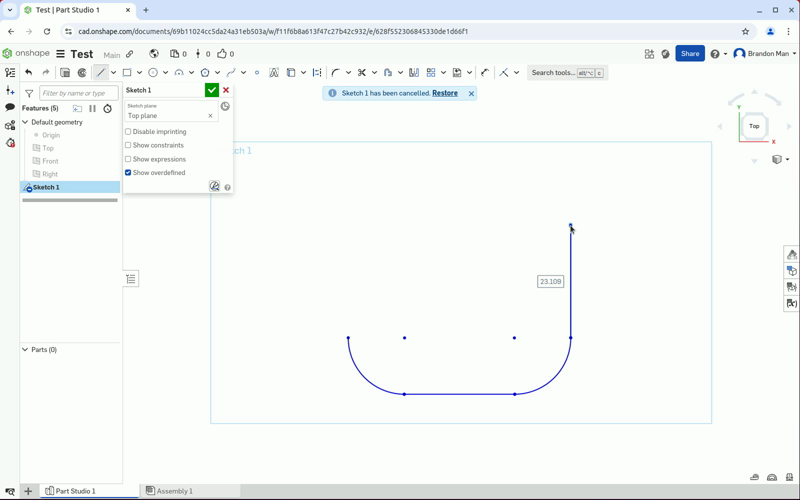
key(a)
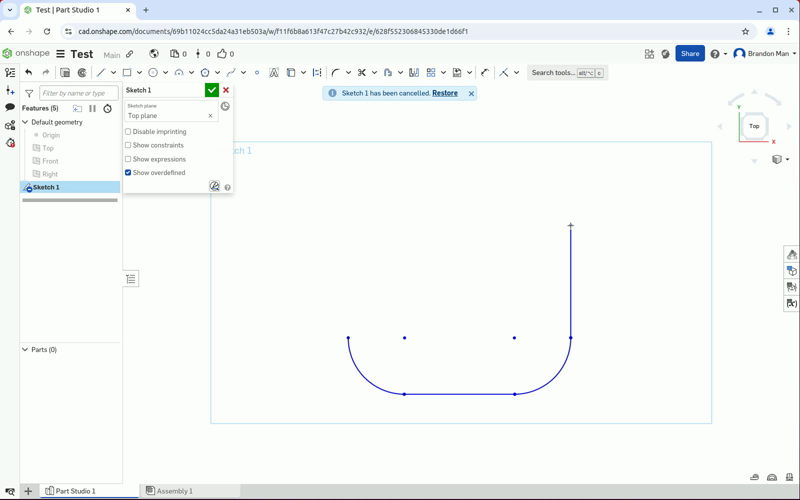
mouse_move(570, 225)
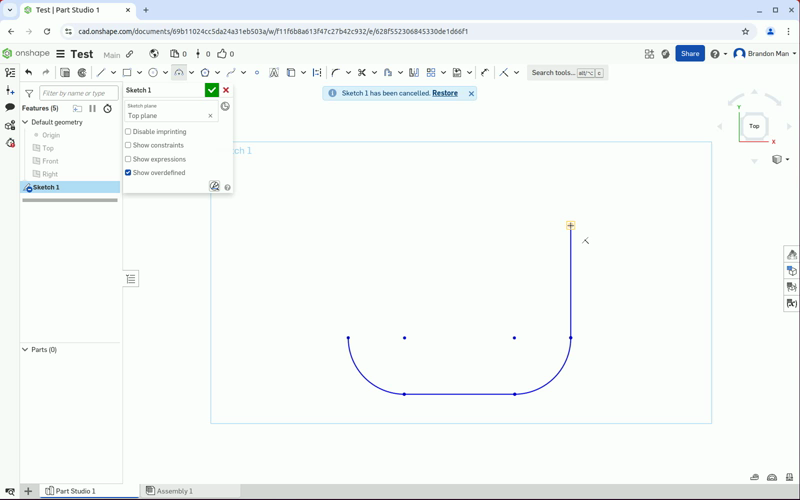
click(570, 225)
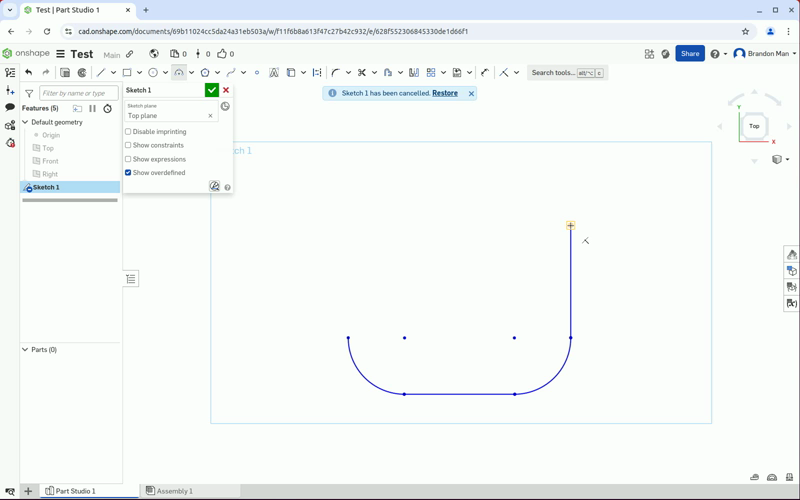
key_down(shift)
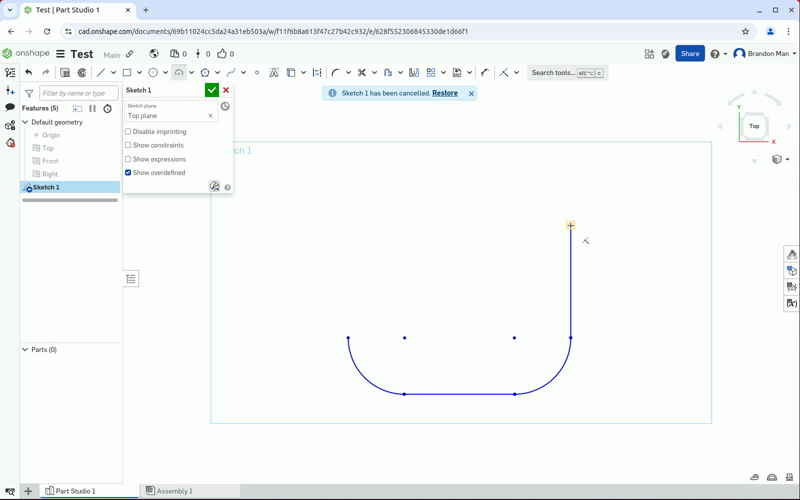
mouse_move(514, 171)
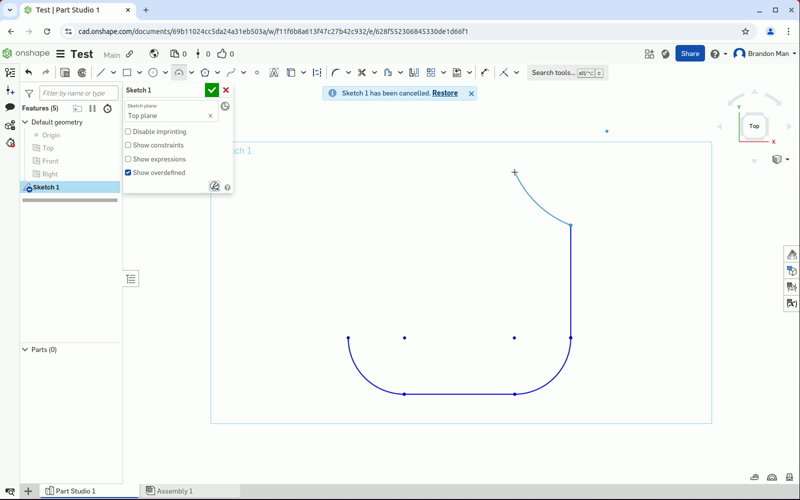
click(514, 171)
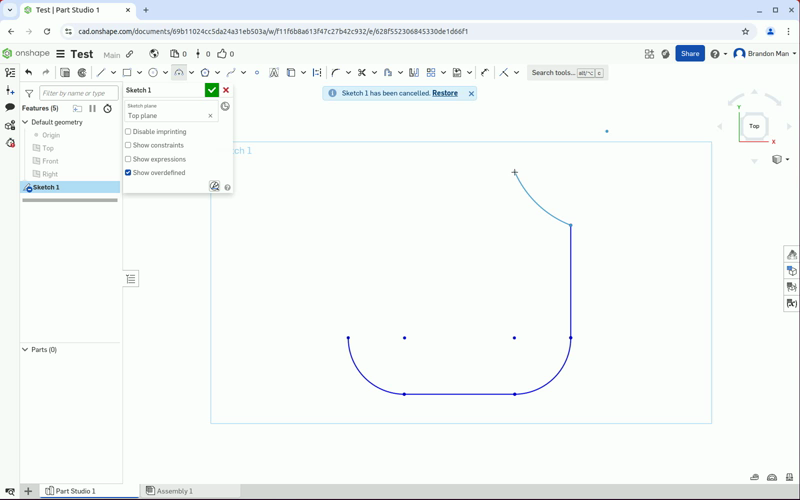
mouse_move(554, 186)
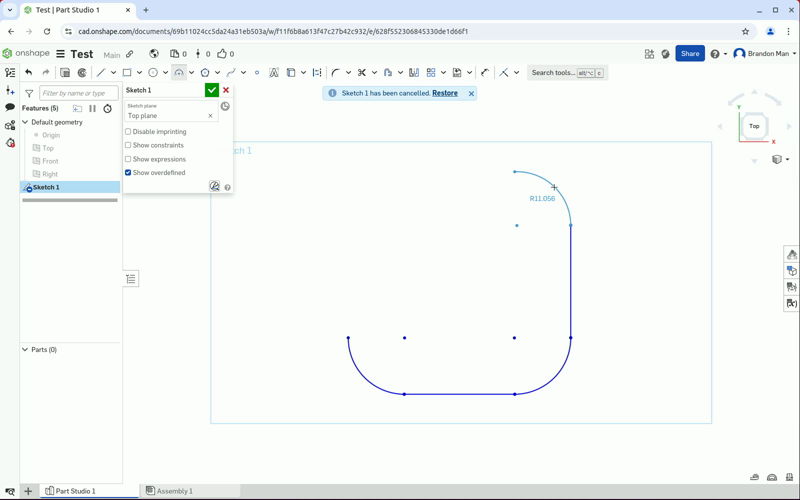
click(554, 186)
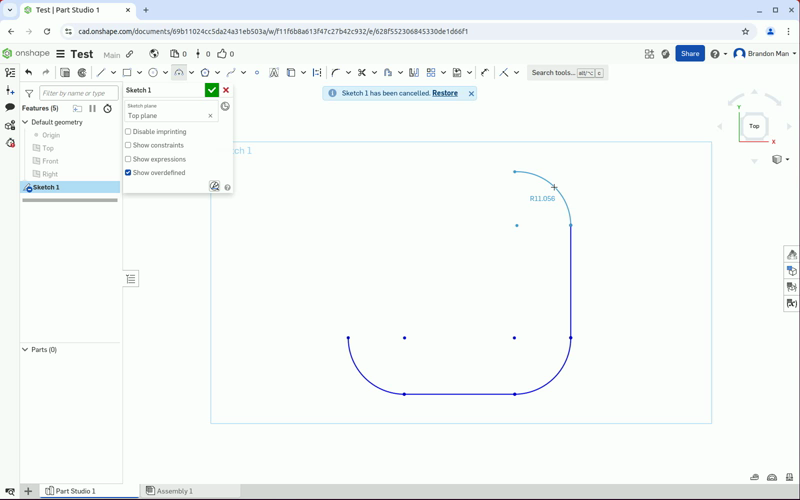
key_up(shift)
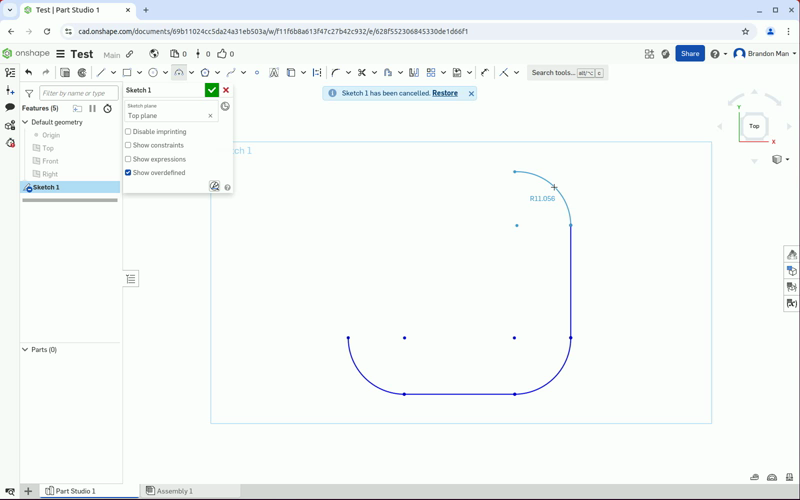
key(esc)
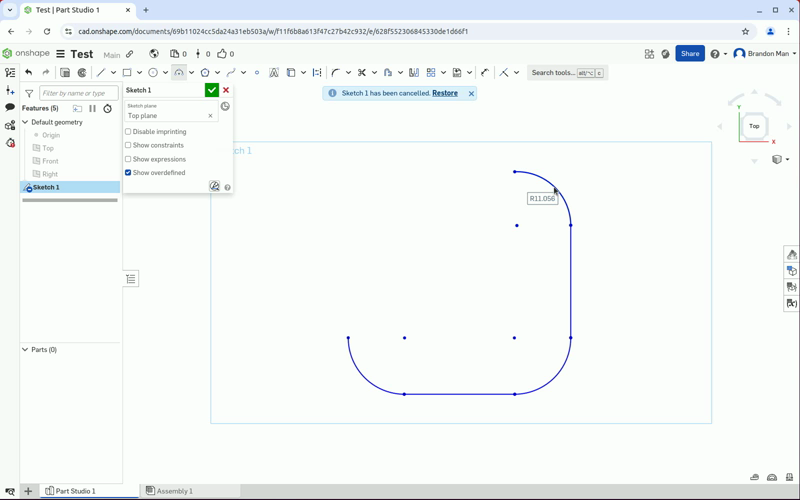
key(l)
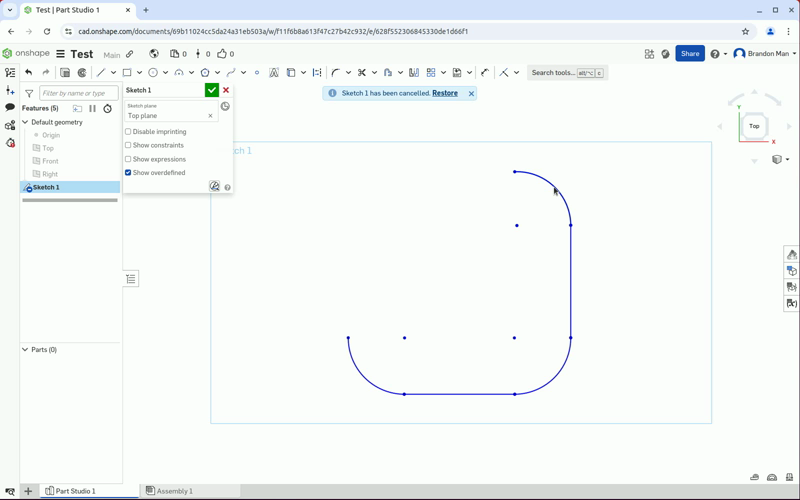
mouse_move(514, 171)
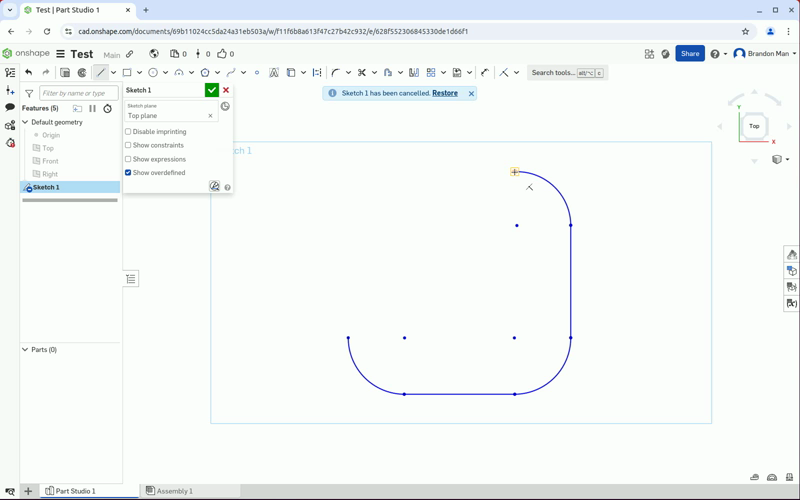
click(514, 171)
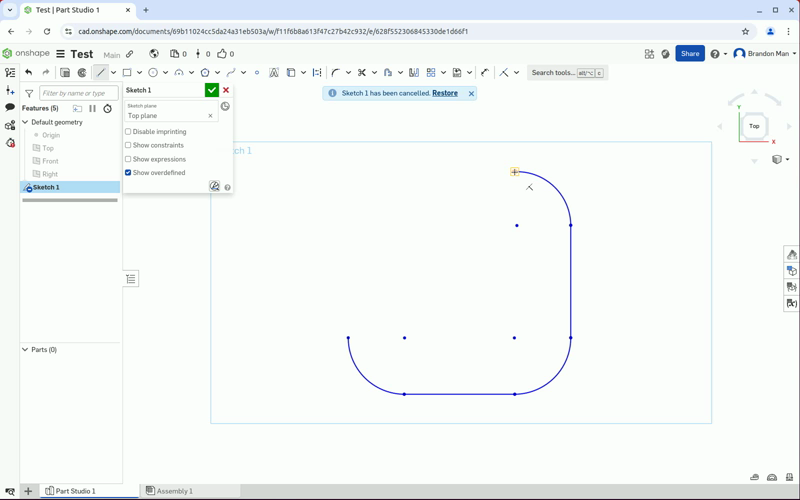
key_down(shift)
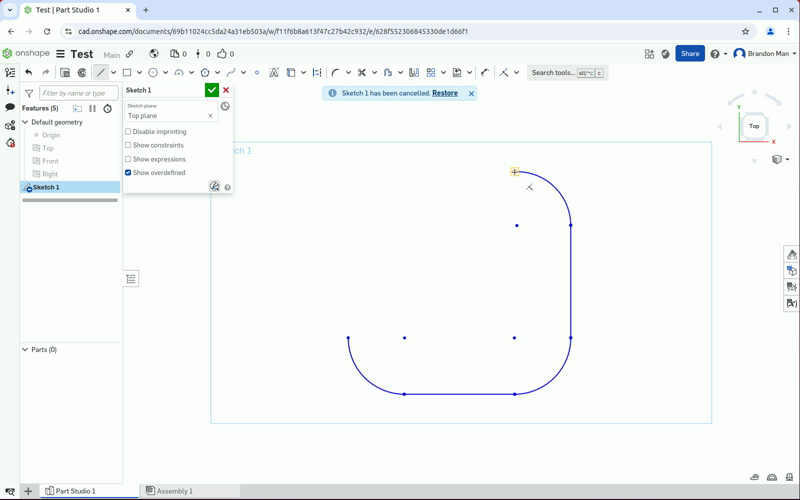
mouse_move(404, 171)
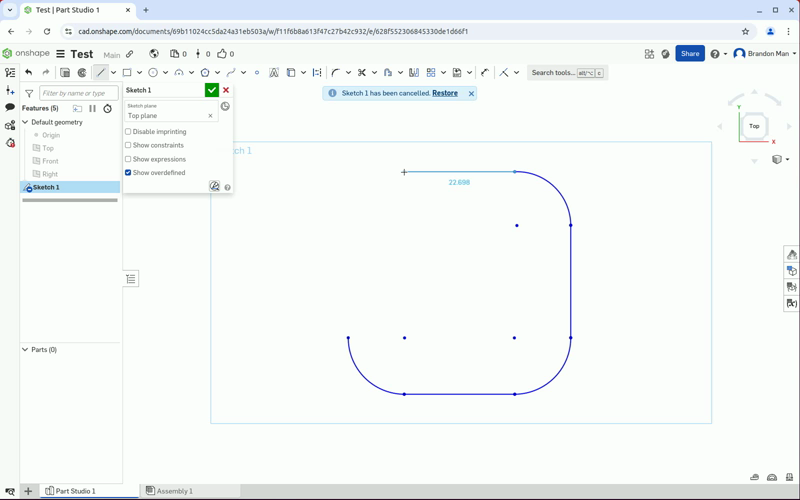
click(404, 171)
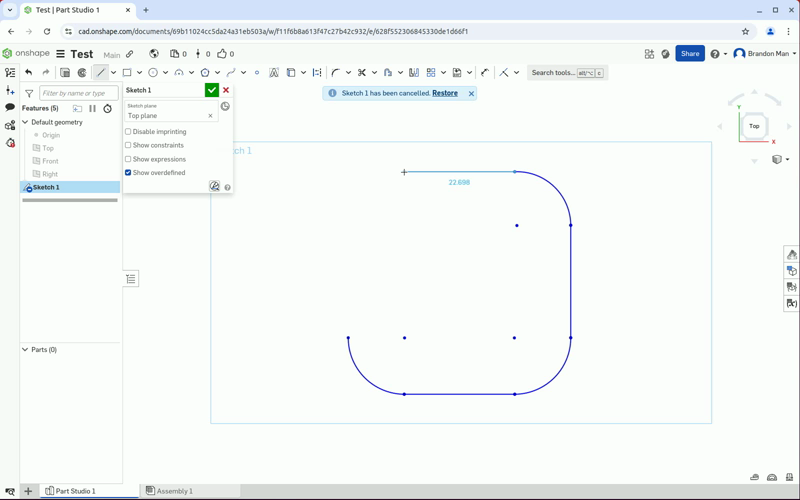
key_up(shift)
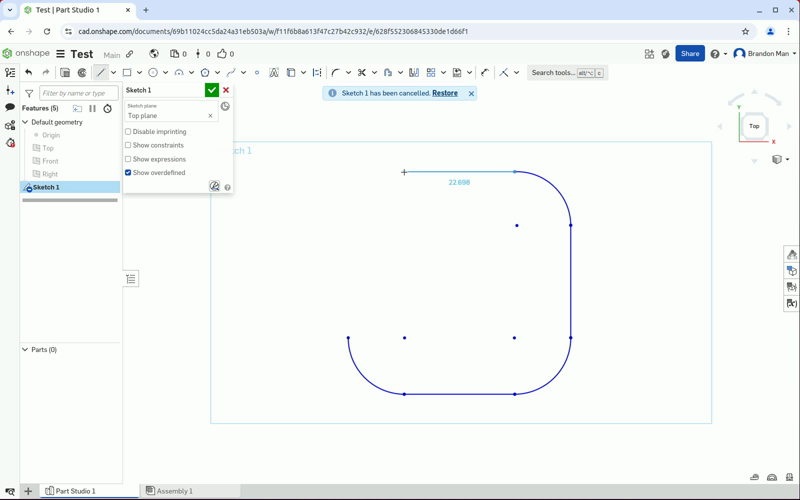
key(esc)
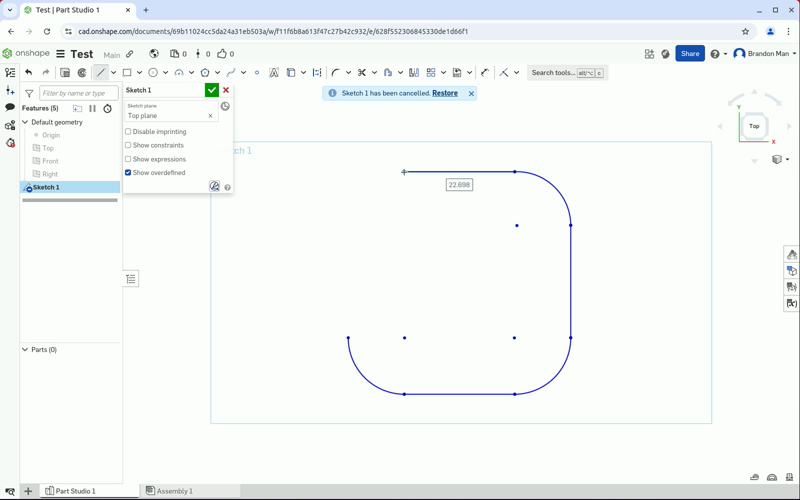
key(a)
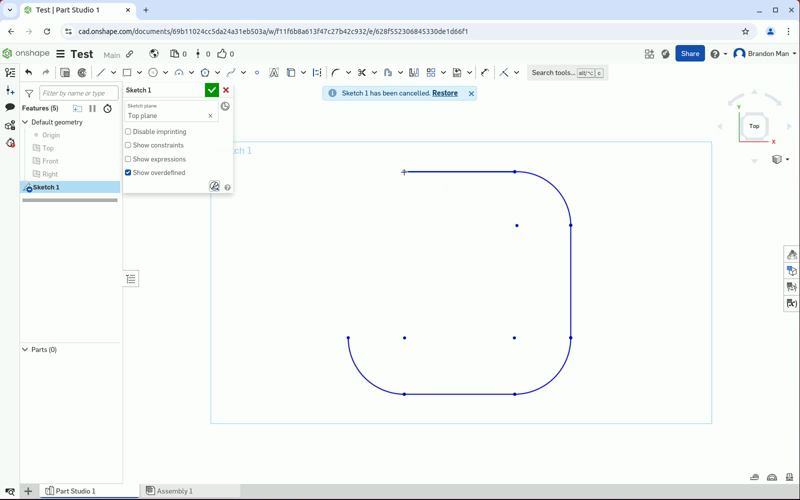
mouse_move(404, 171)
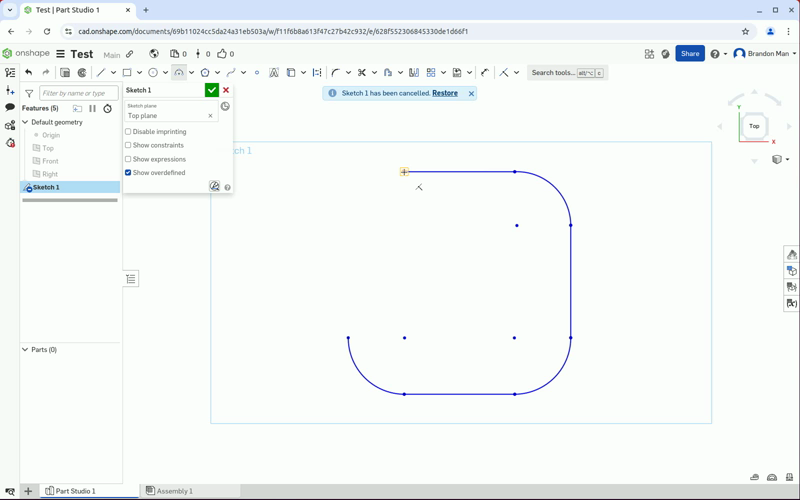
click(404, 171)
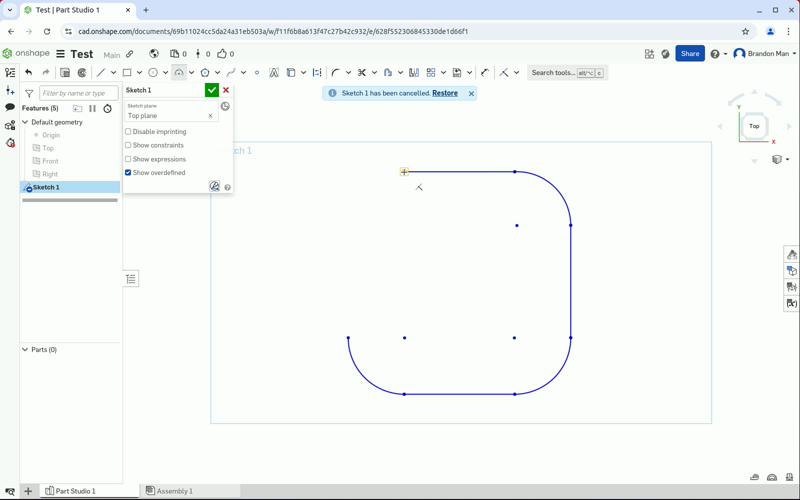
key_down(shift)
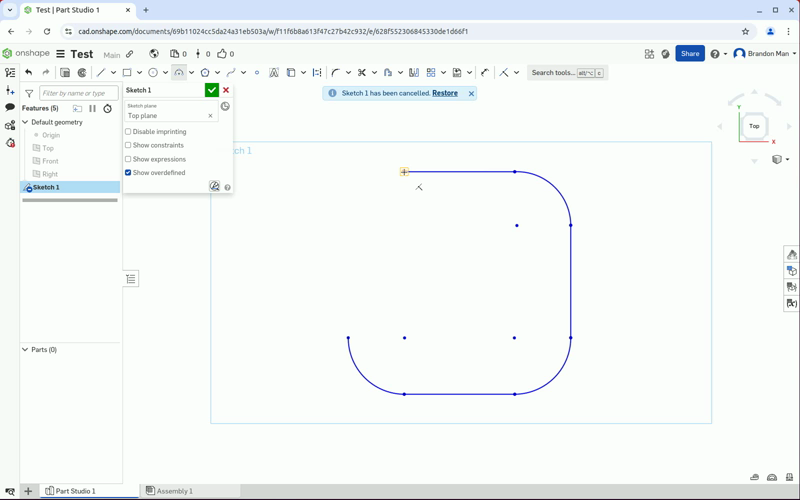
mouse_move(348, 225)
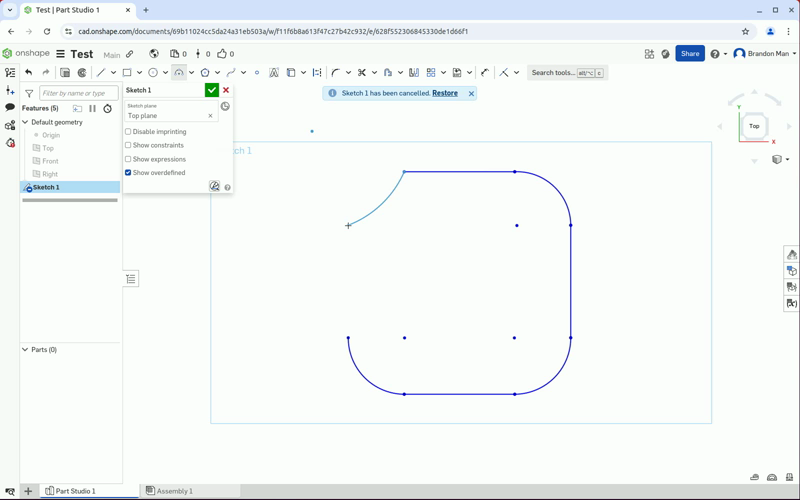
click(348, 225)
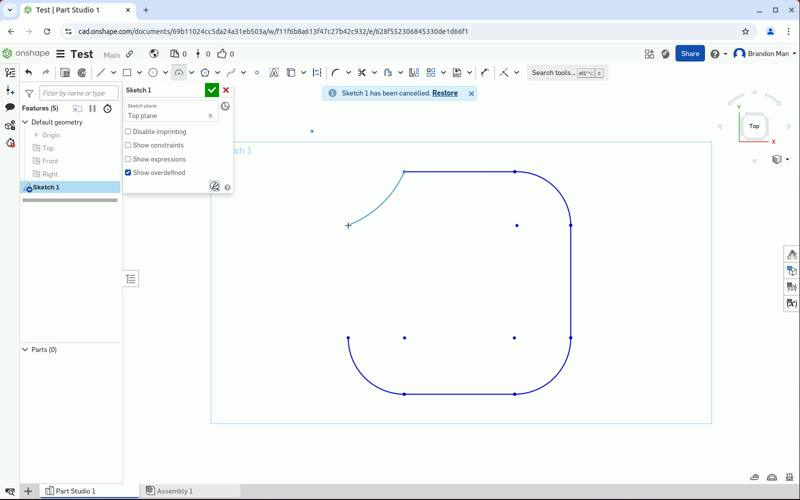
mouse_move(365, 186)
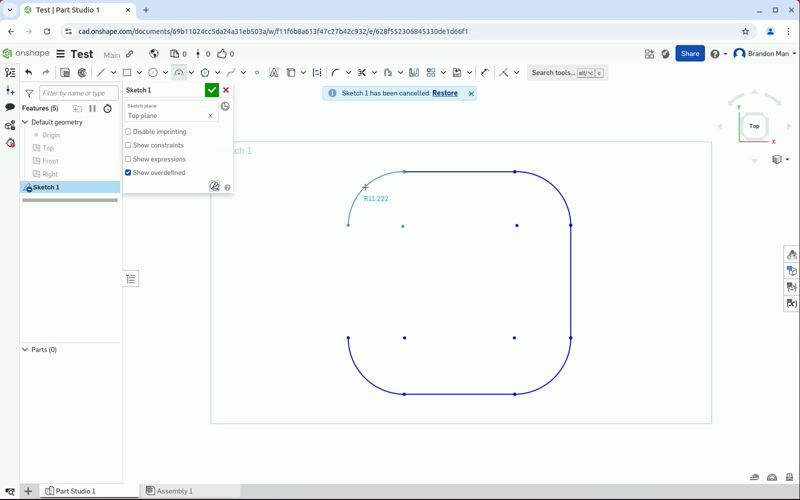
click(365, 186)
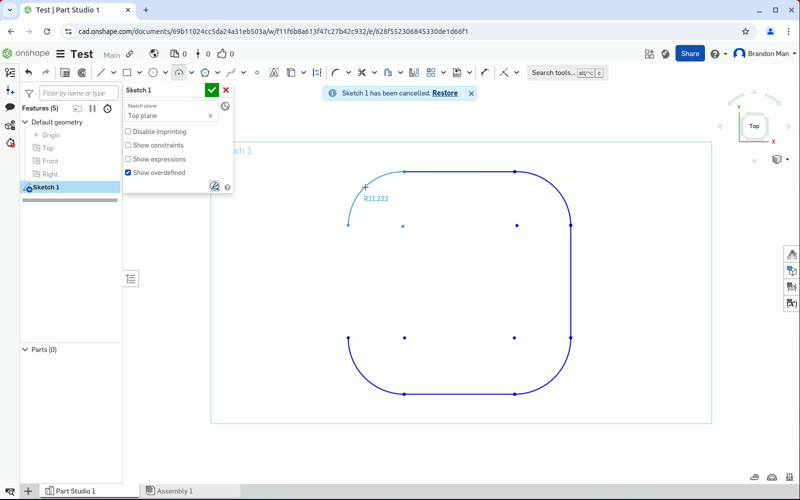
key_up(shift)
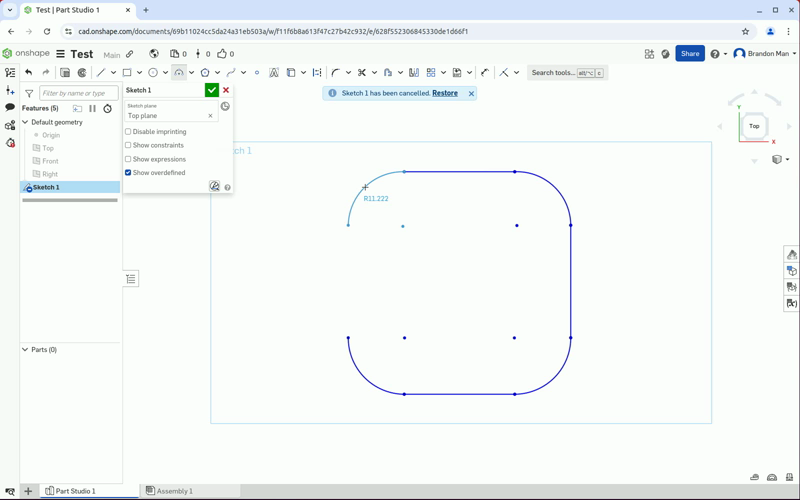
key(esc)
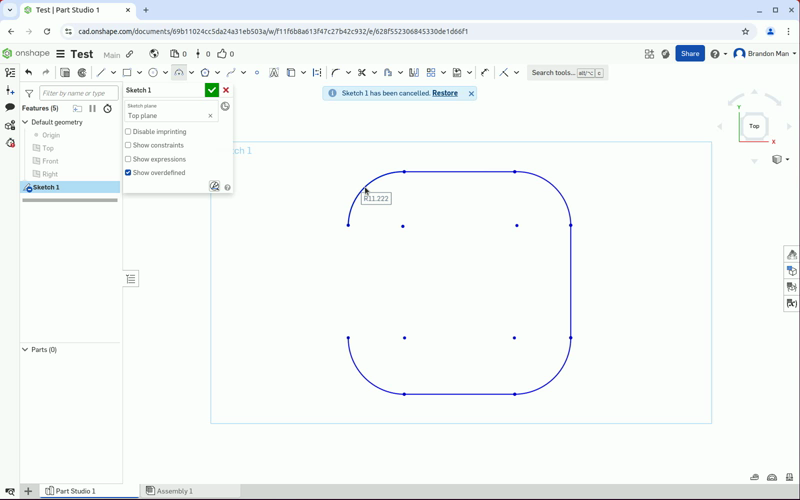
key(l)
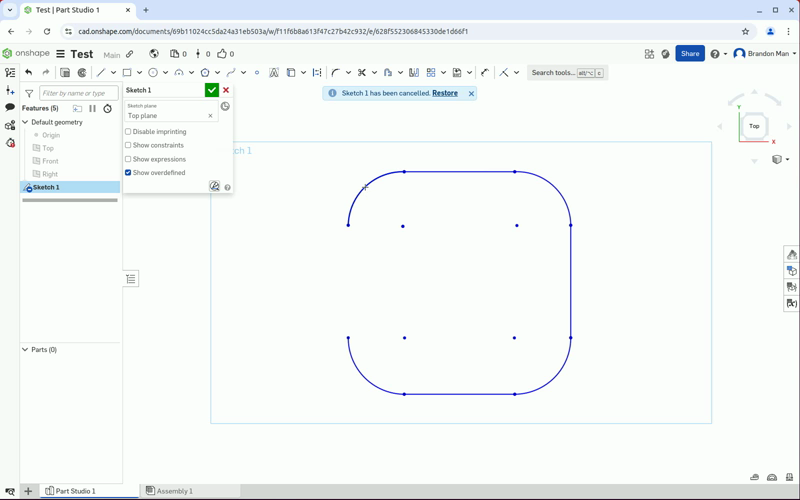
mouse_move(348, 225)
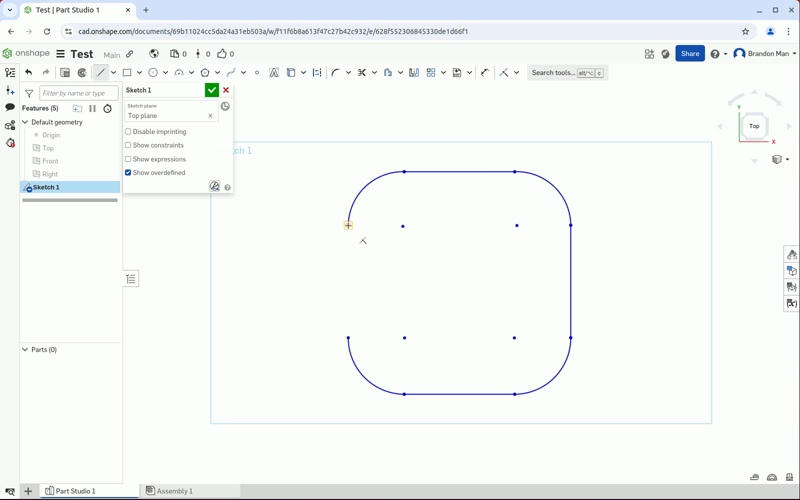
click(348, 225)
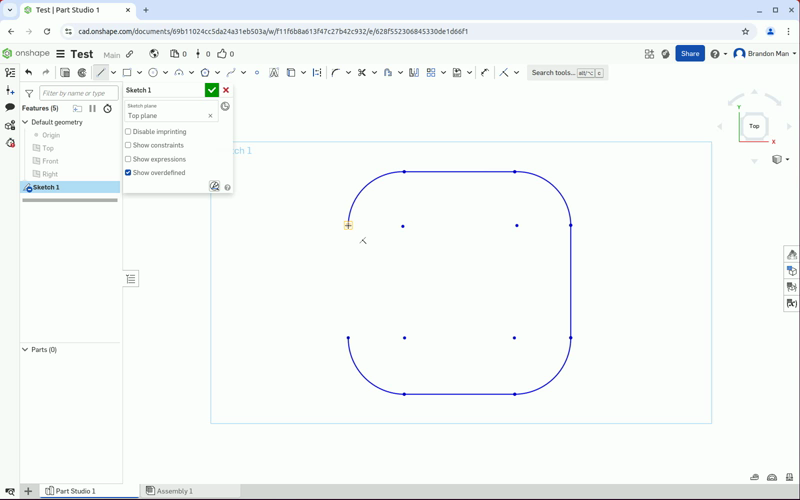
key_down(shift)
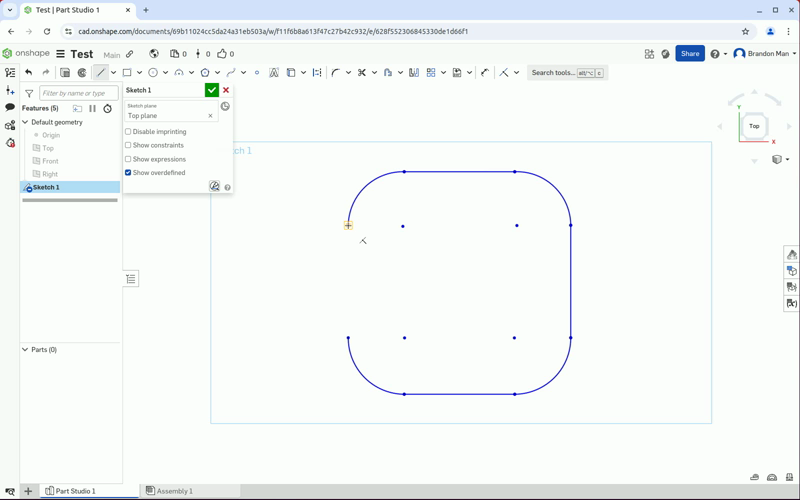
mouse_move(348, 337)
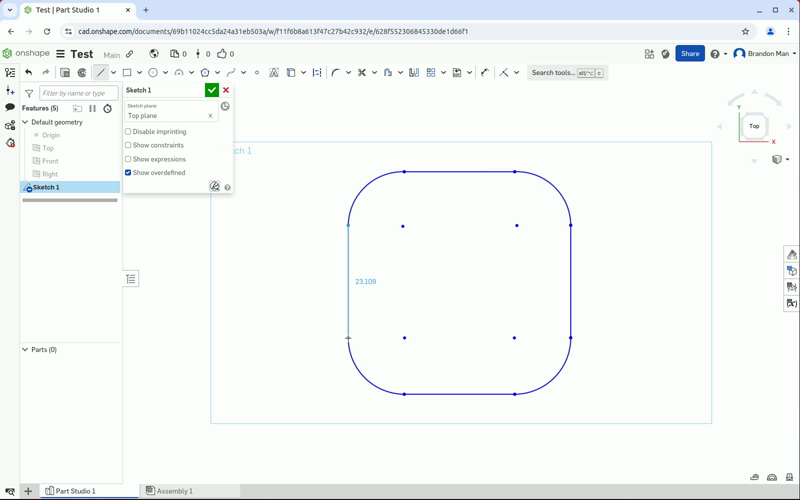
key_up(shift)
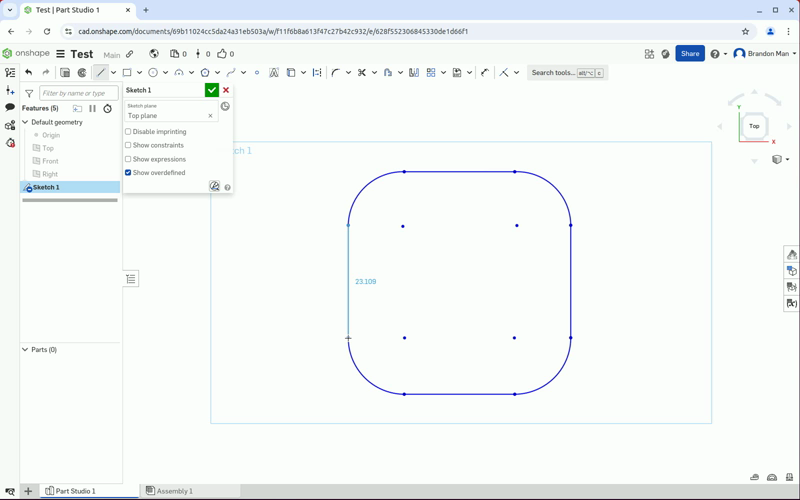
click(348, 337)
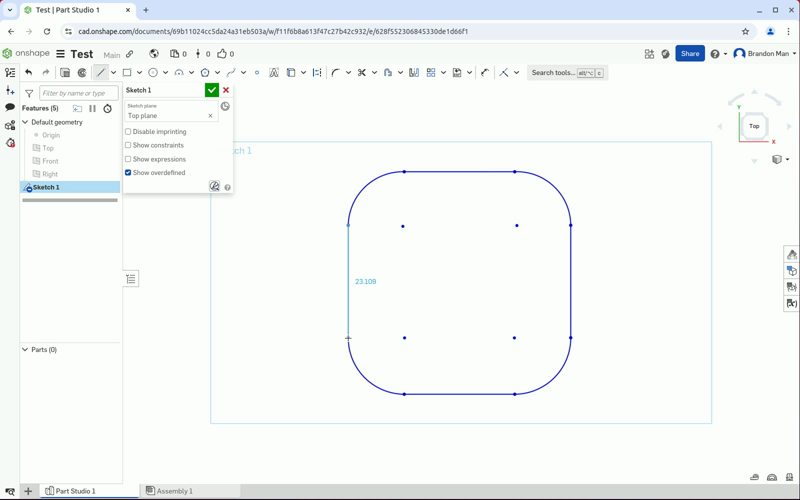
key(esc)
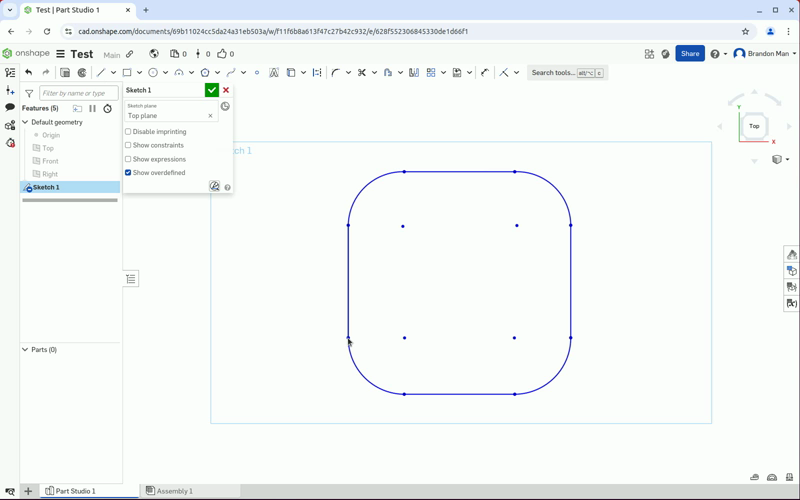
key(c)
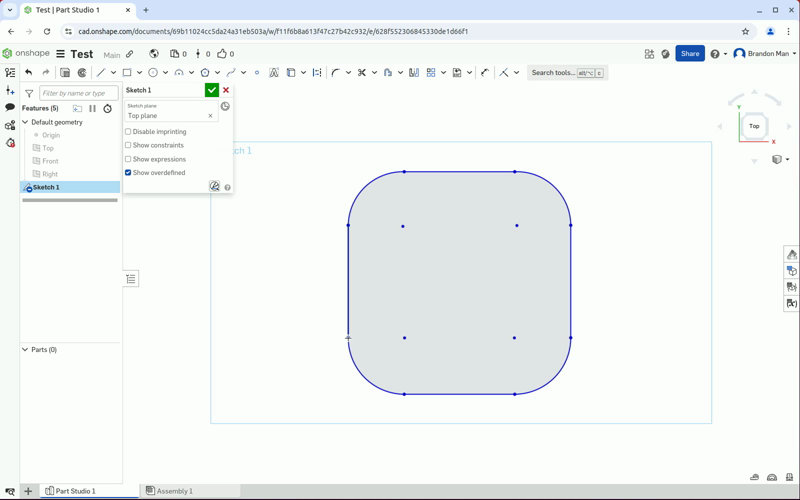
key_down(shift)
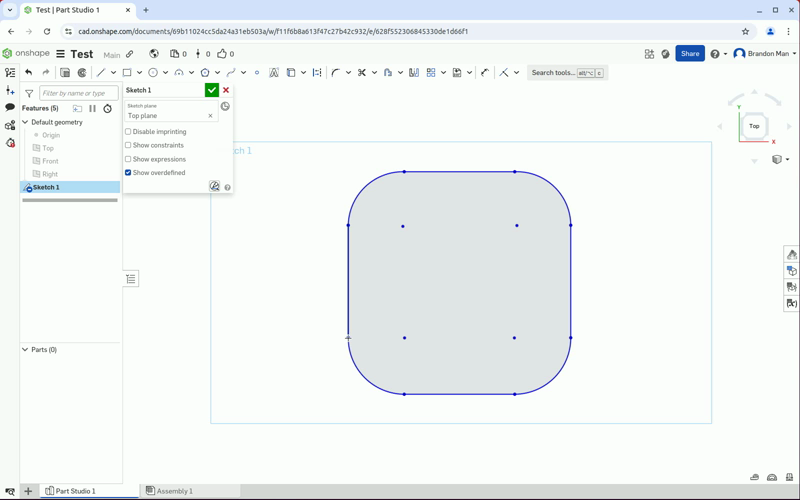
mouse_move(369, 312)
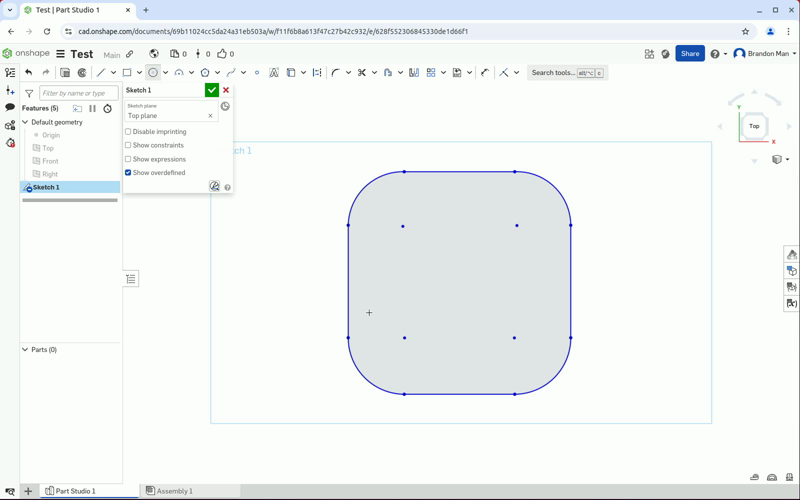
click(369, 312)
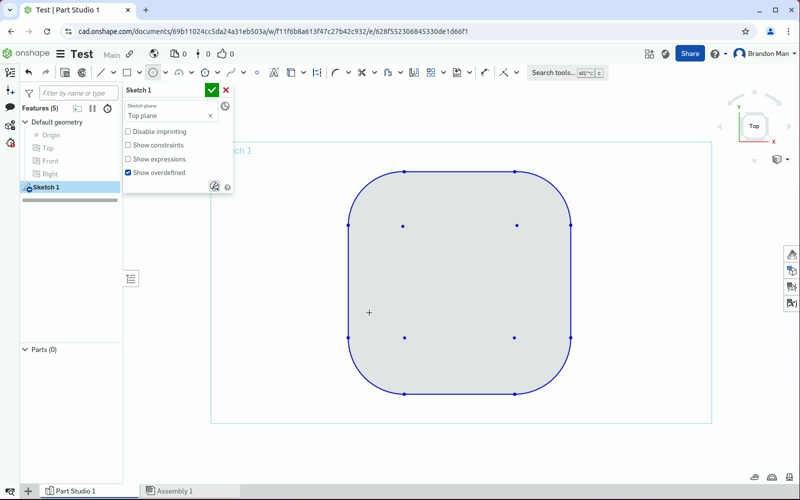
key_up(shift)
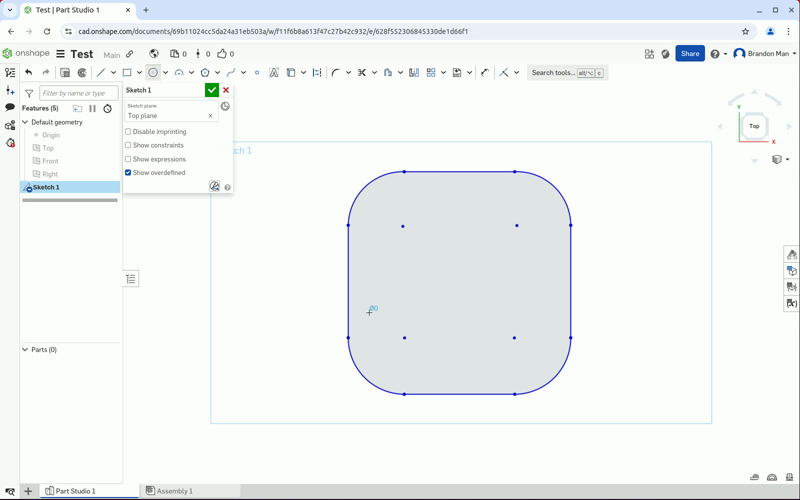
mouse_move(376, 312)
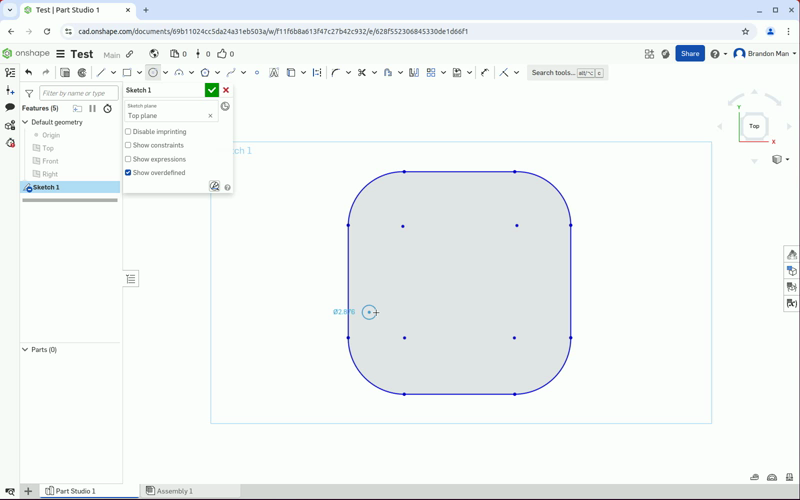
click(376, 312)
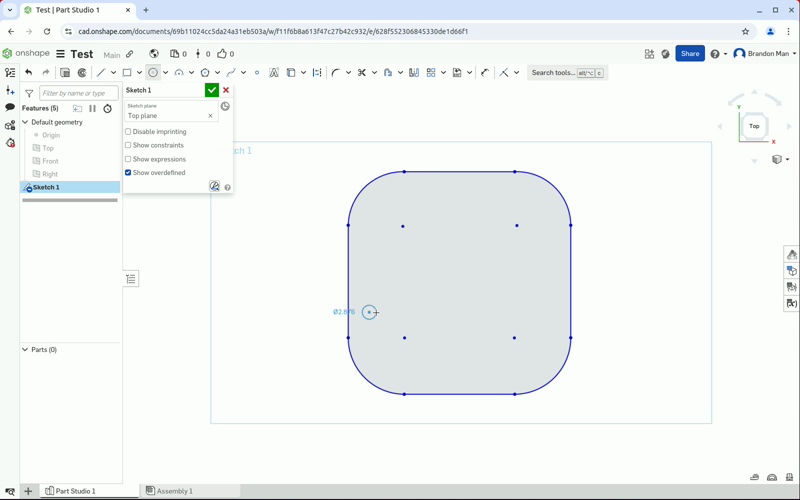
key(esc)
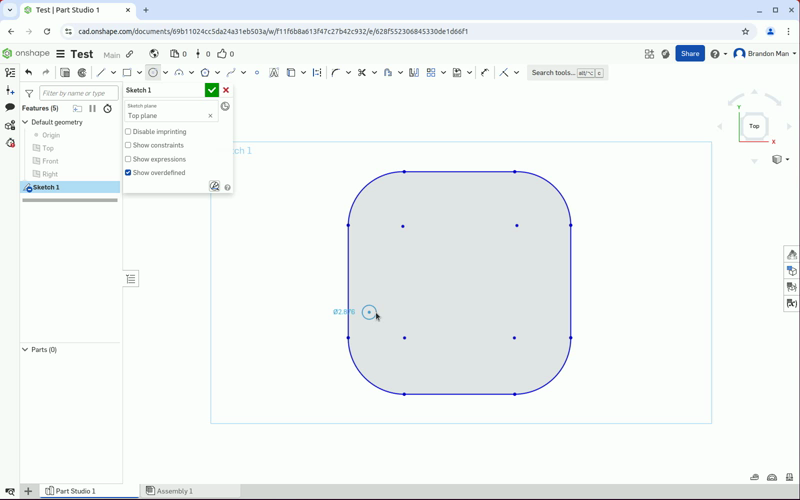
key(l)
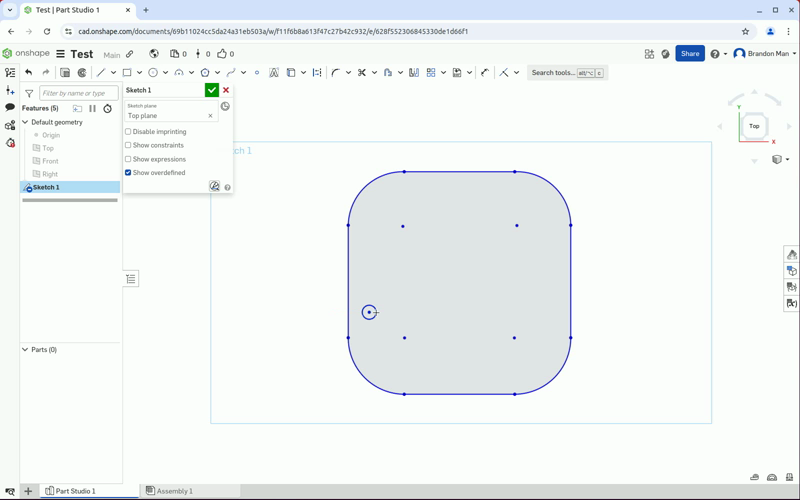
key_down(shift)
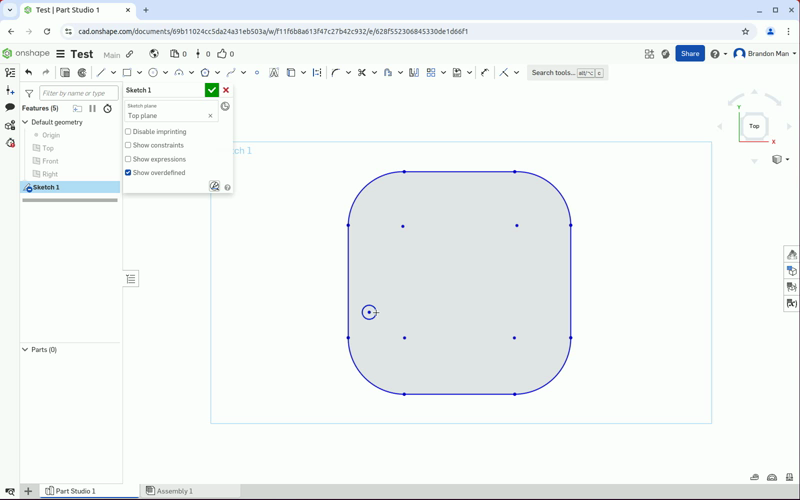
mouse_move(362, 293)
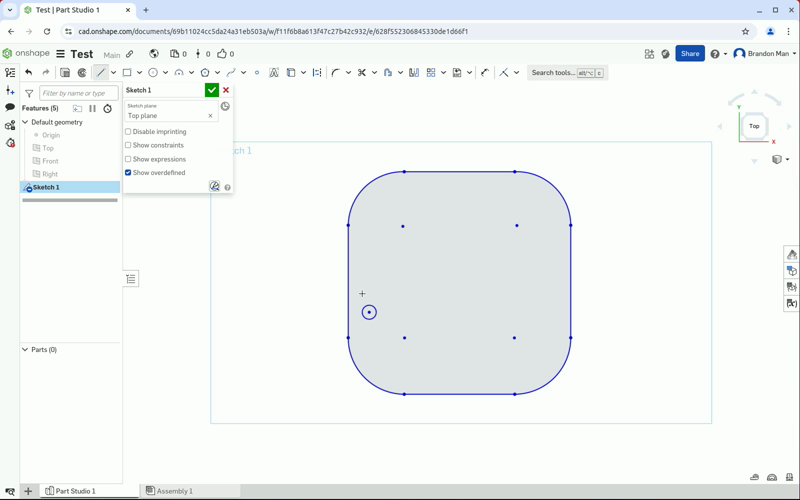
click(362, 293)
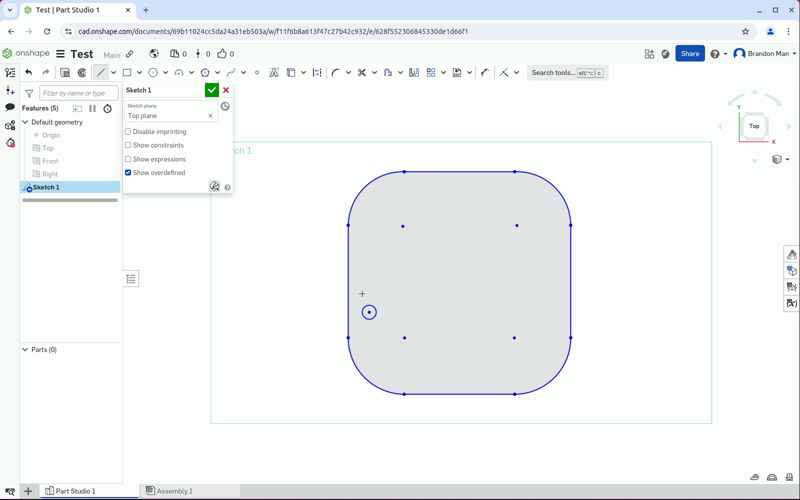
key_up(shift)
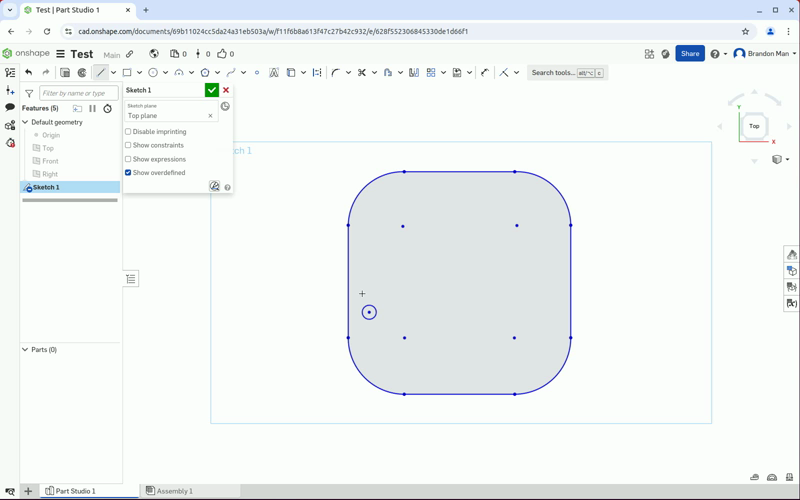
key_down(shift)
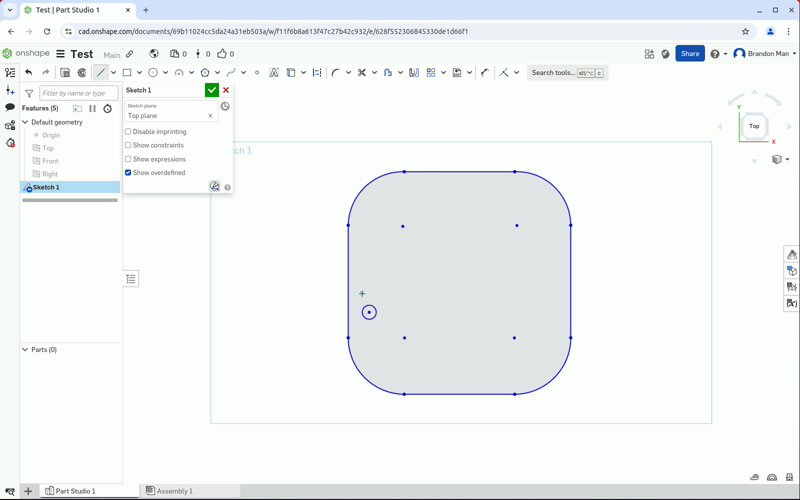
mouse_move(392, 293)
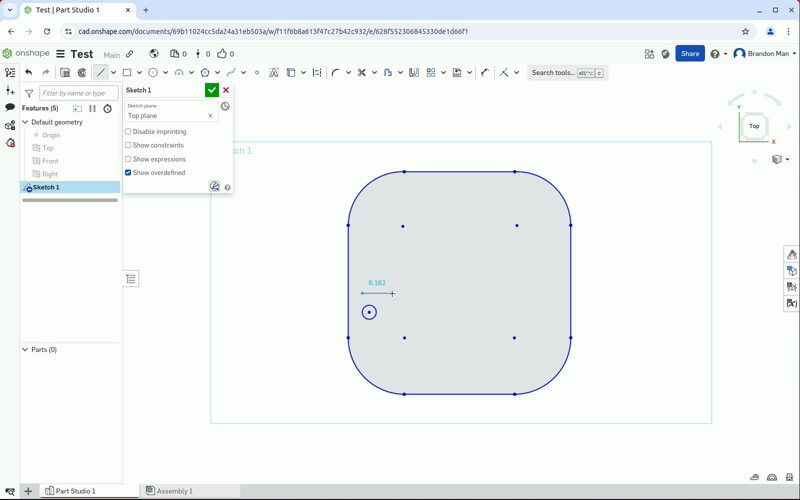
mouse_move(376, 293)
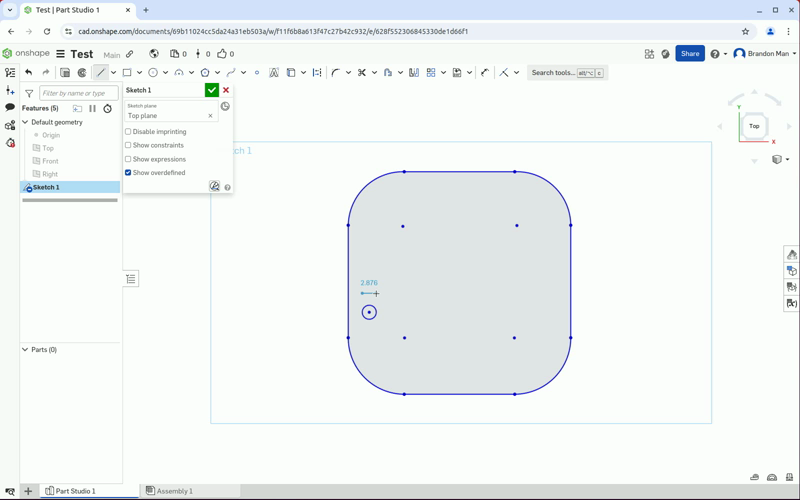
click(376, 293)
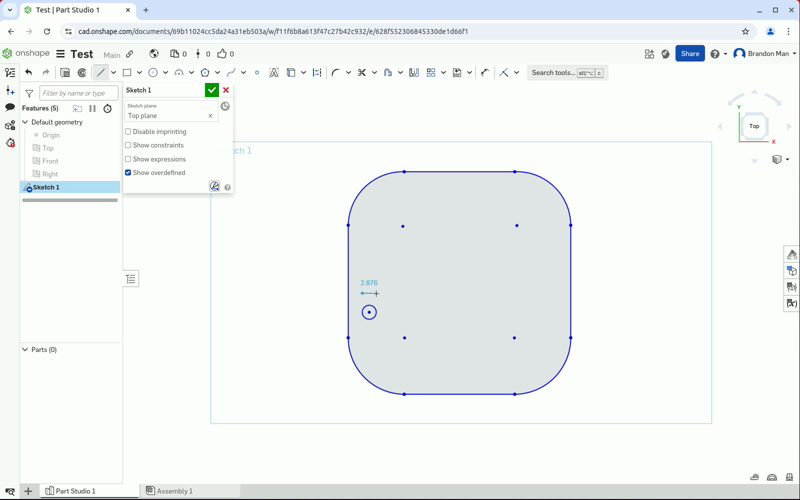
key_up(shift)
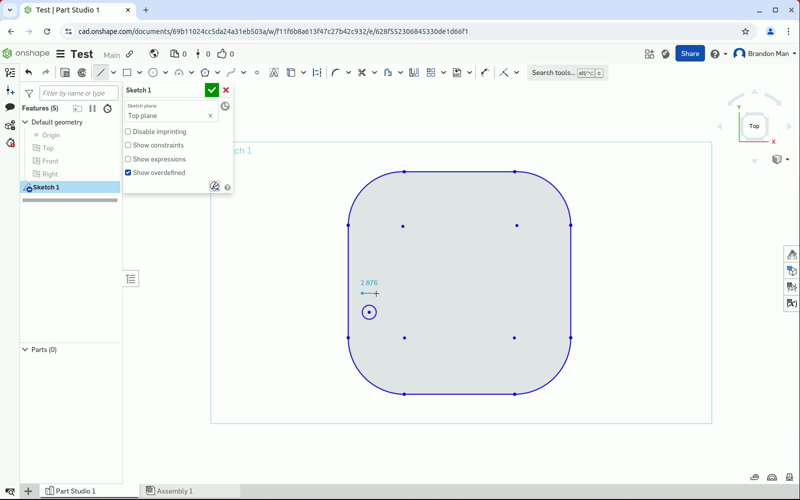
key_down(shift)
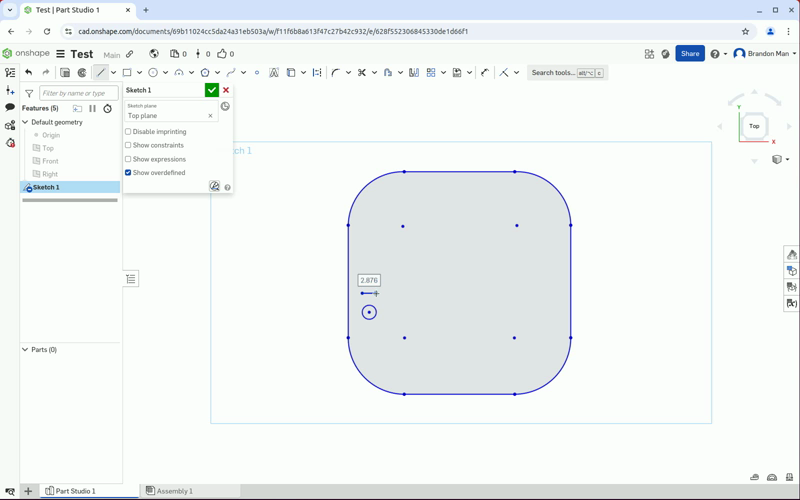
mouse_move(406, 293)
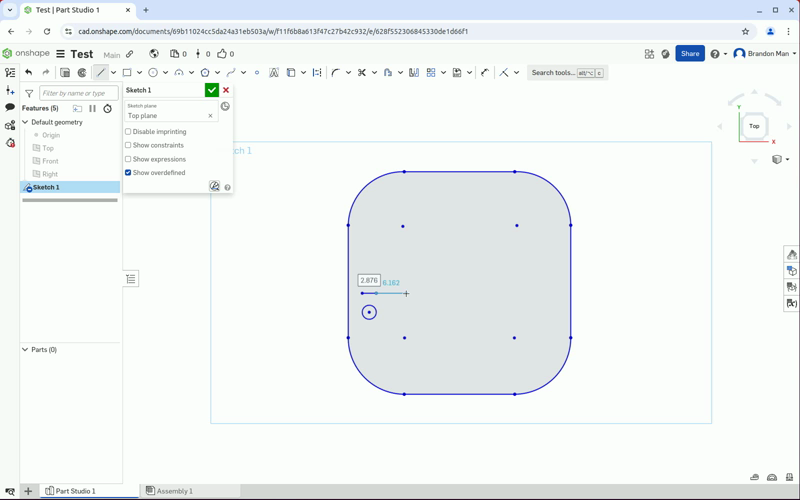
mouse_move(376, 272)
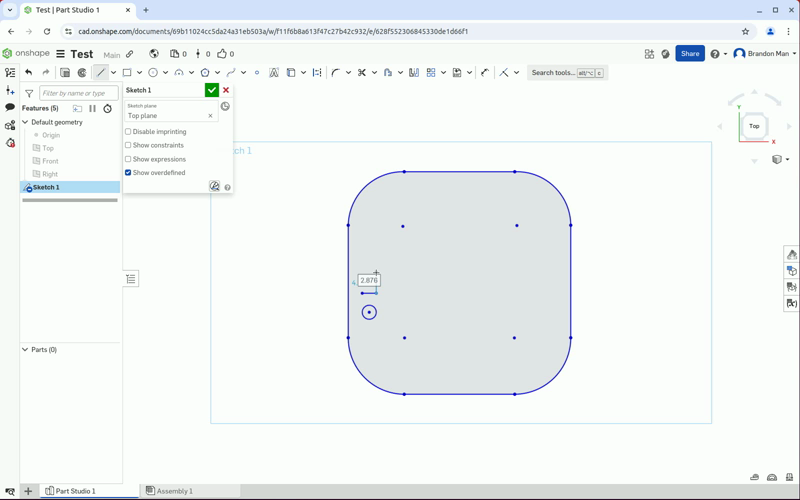
click(376, 272)
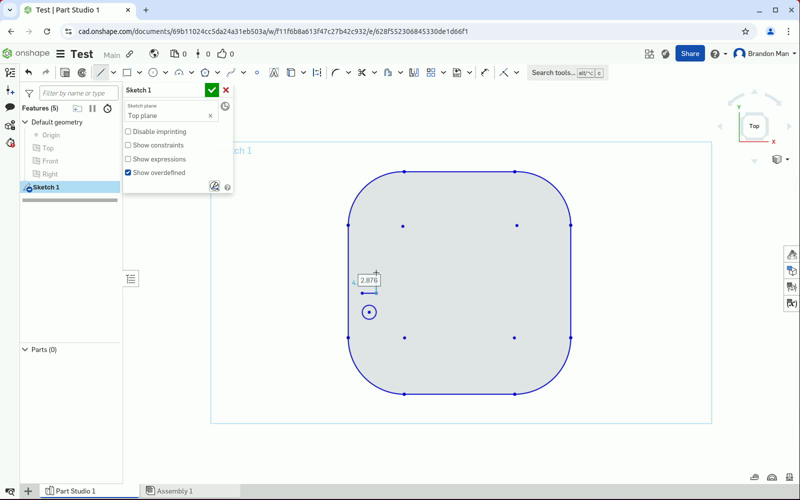
key_up(shift)
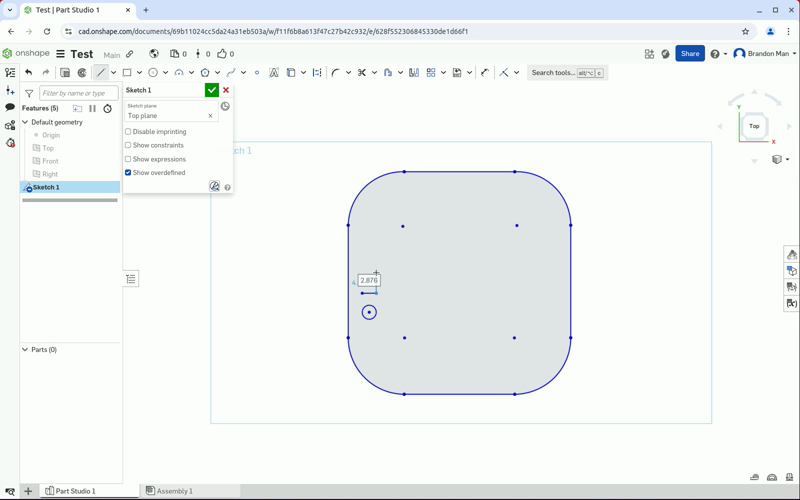
key_down(shift)
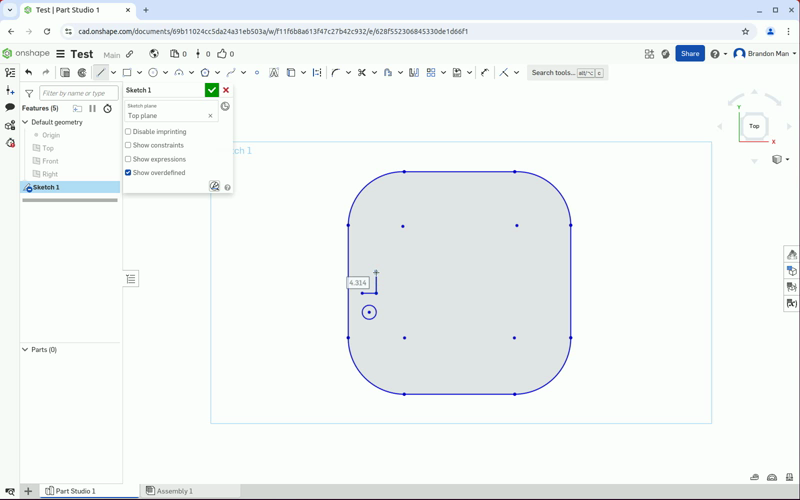
mouse_move(406, 272)
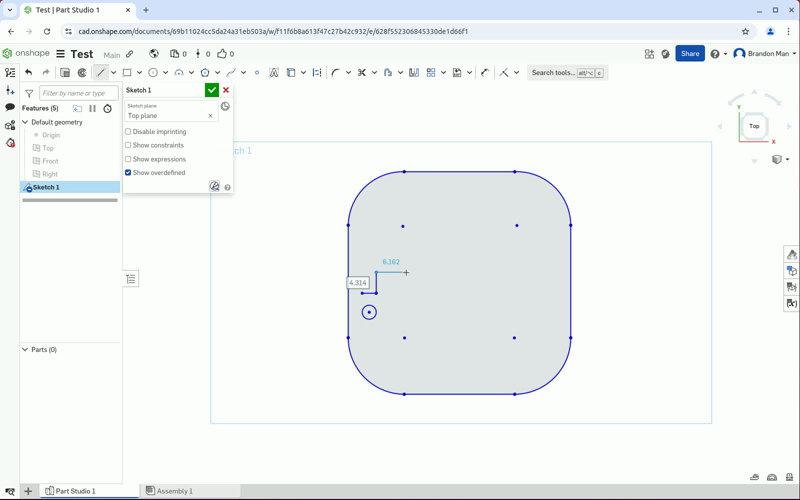
mouse_move(362, 272)
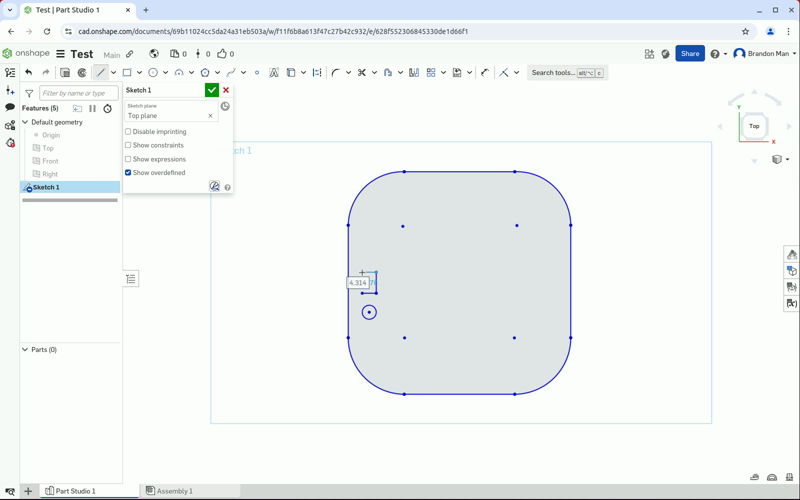
click(362, 272)
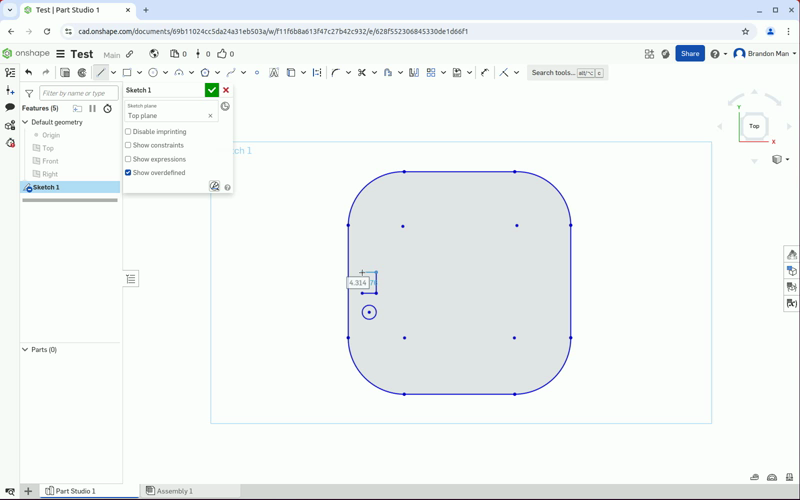
key_up(shift)
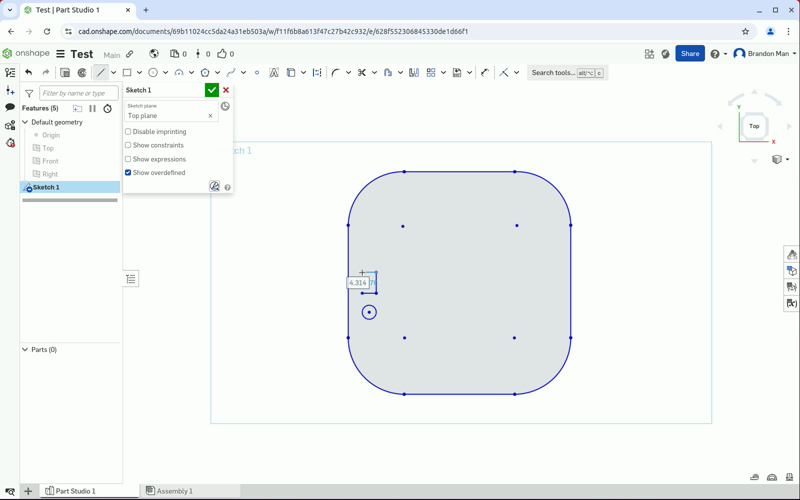
mouse_move(392, 272)
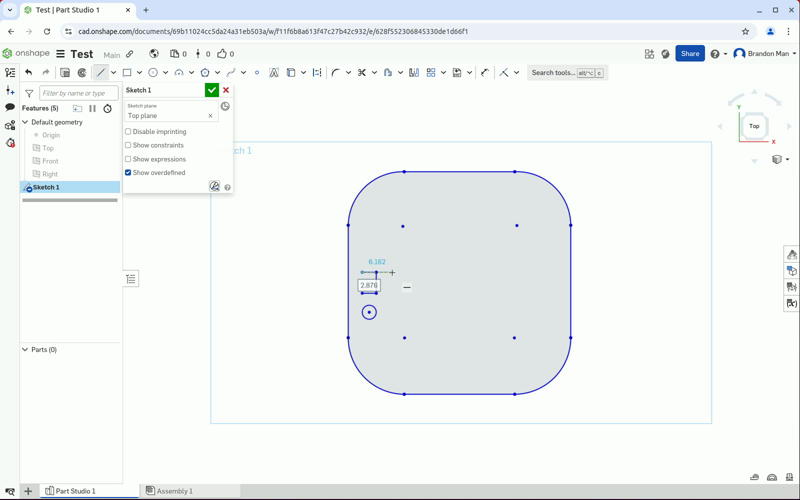
key_down(shift)
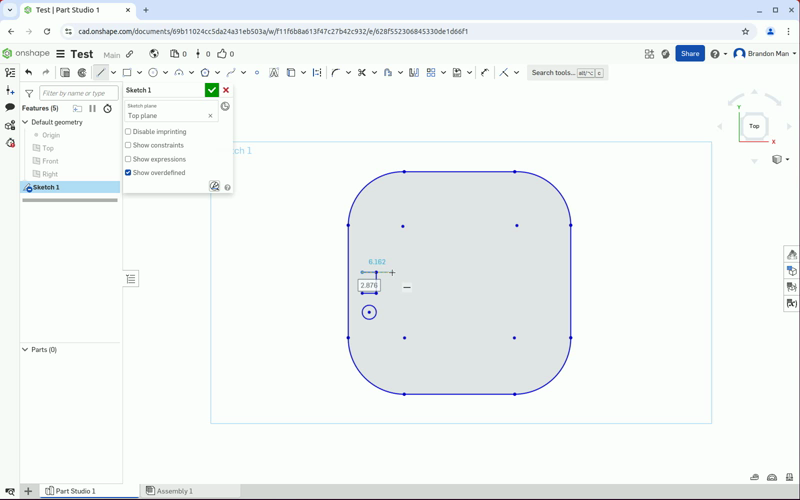
mouse_move(362, 293)
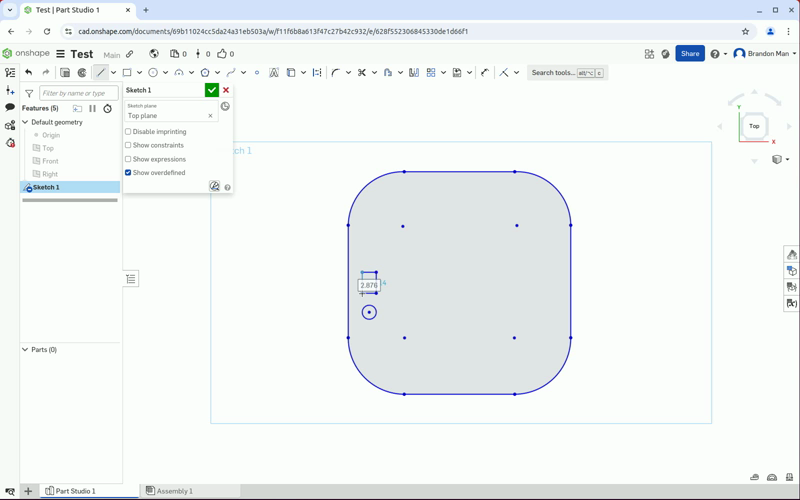
key_up(shift)
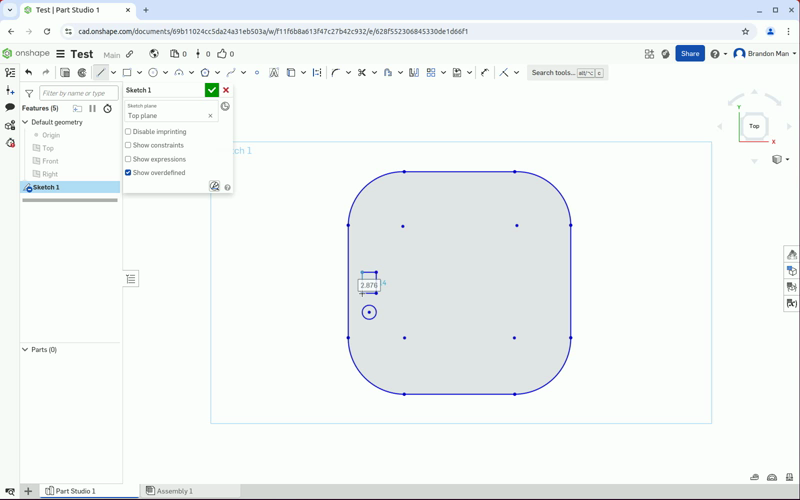
click(362, 293)
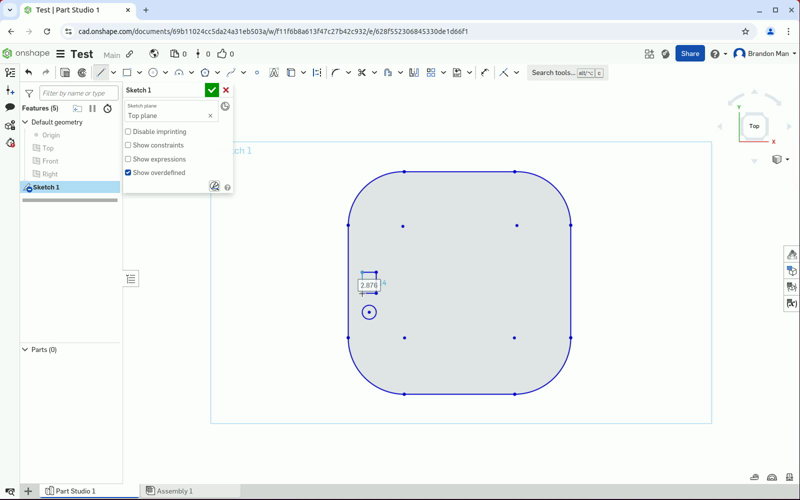
key(esc)
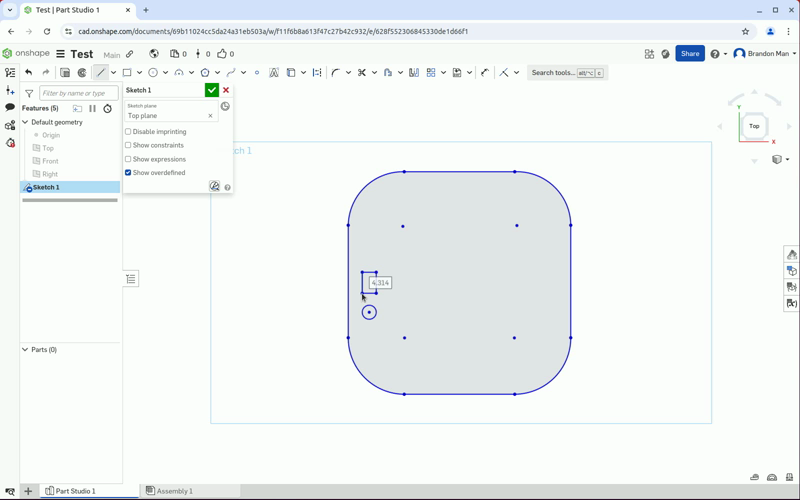
key(l)
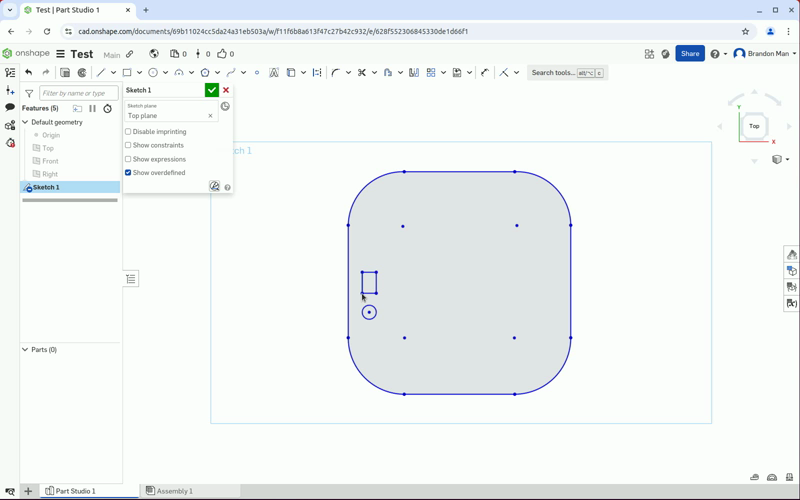
key_down(shift)
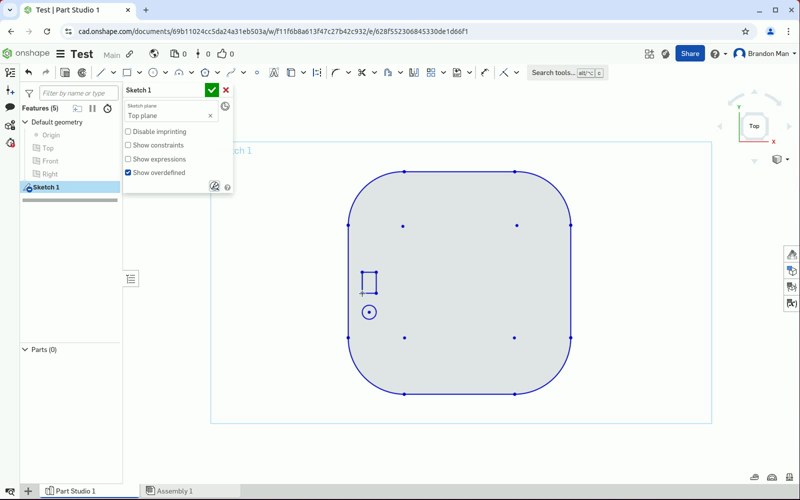
mouse_move(392, 349)
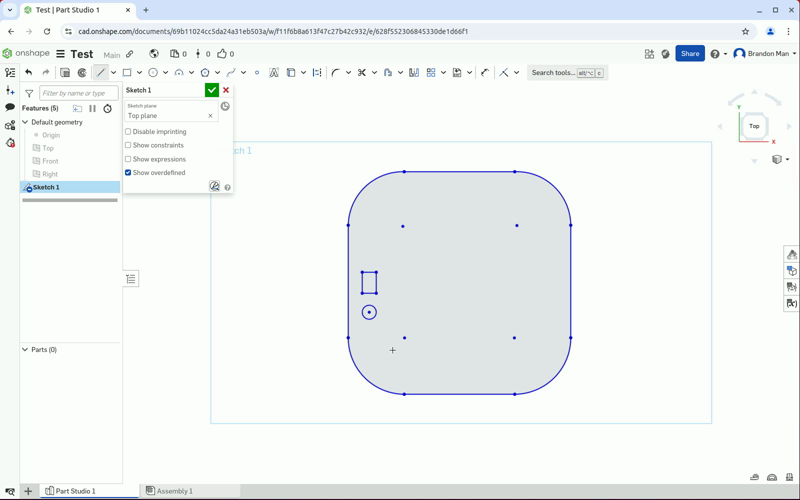
click(392, 349)
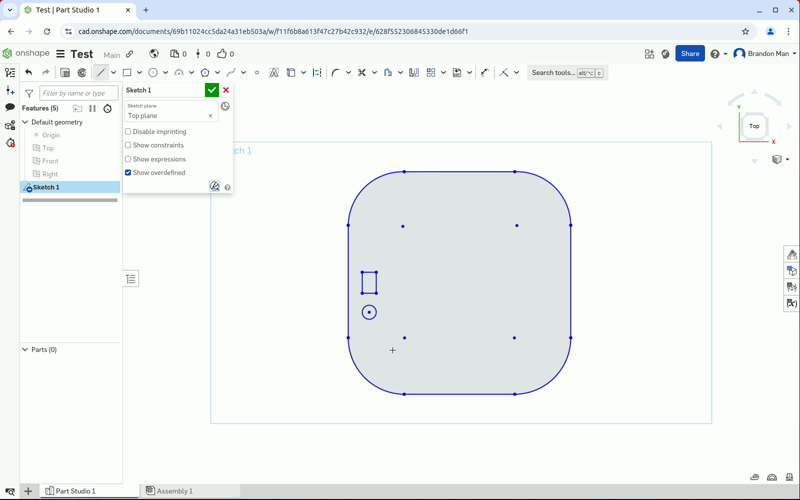
key_up(shift)
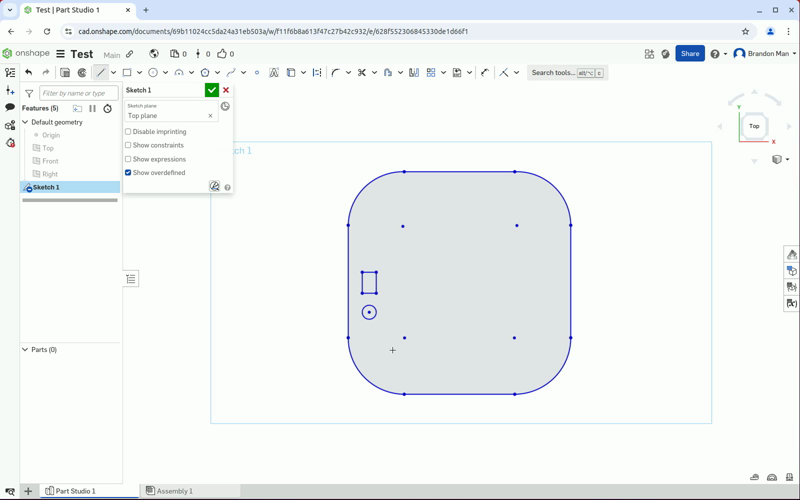
key_down(shift)
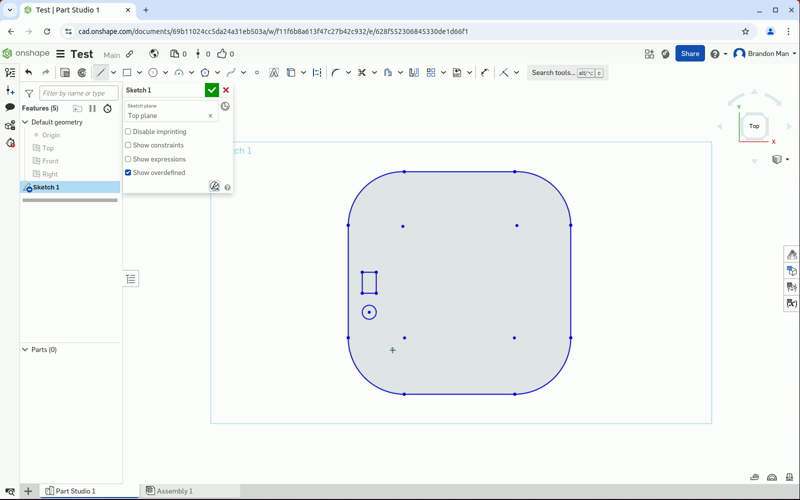
mouse_move(526, 349)
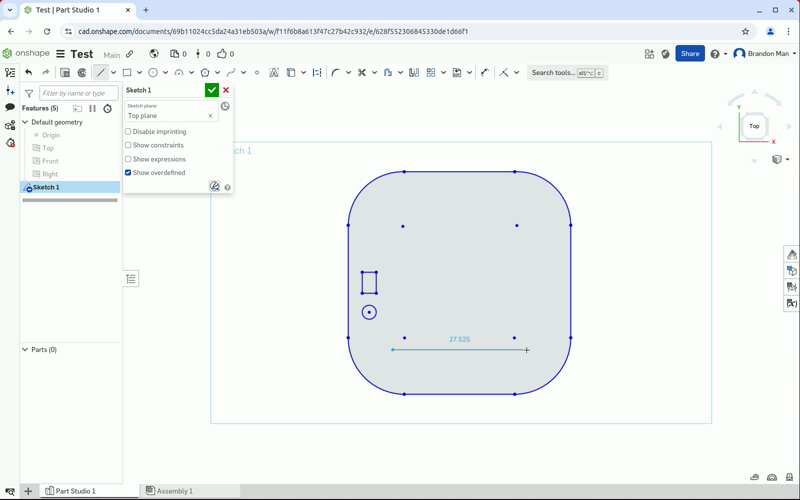
click(526, 349)
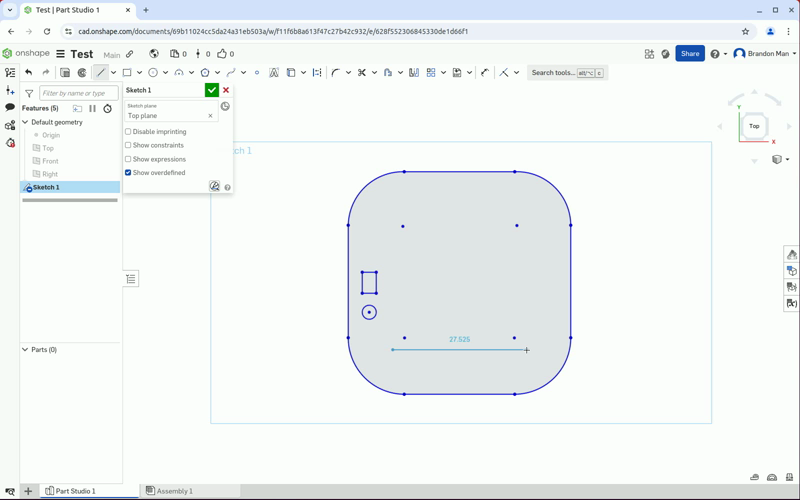
key_up(shift)
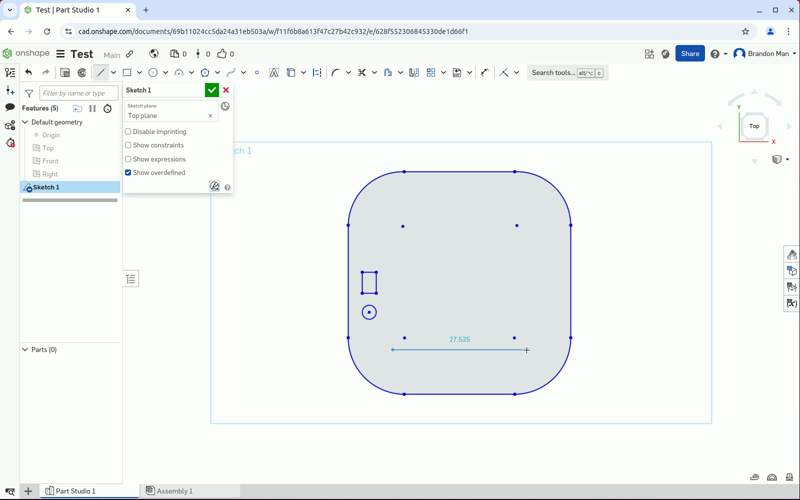
key_down(shift)
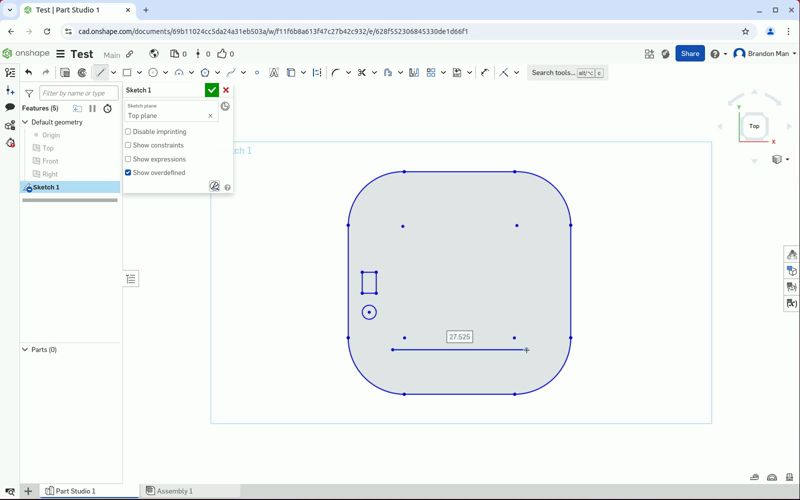
mouse_move(526, 213)
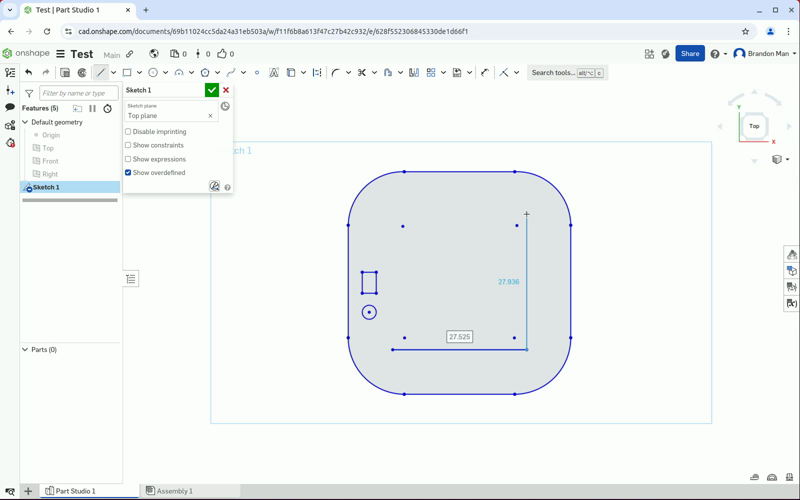
click(526, 213)
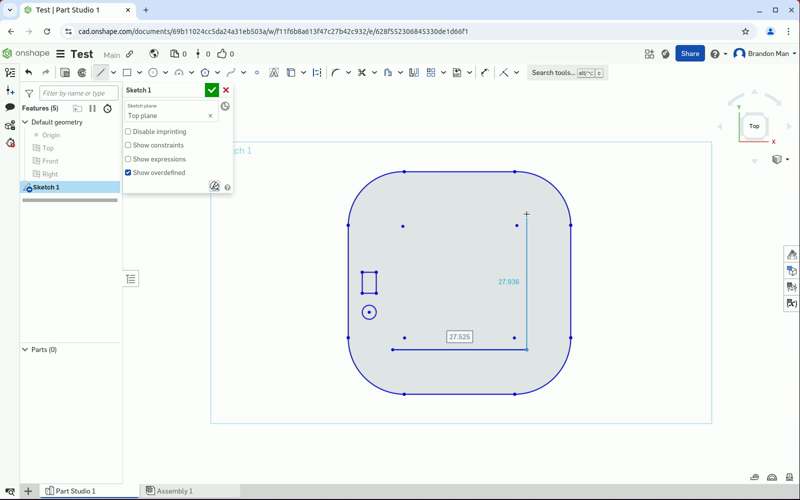
key_up(shift)
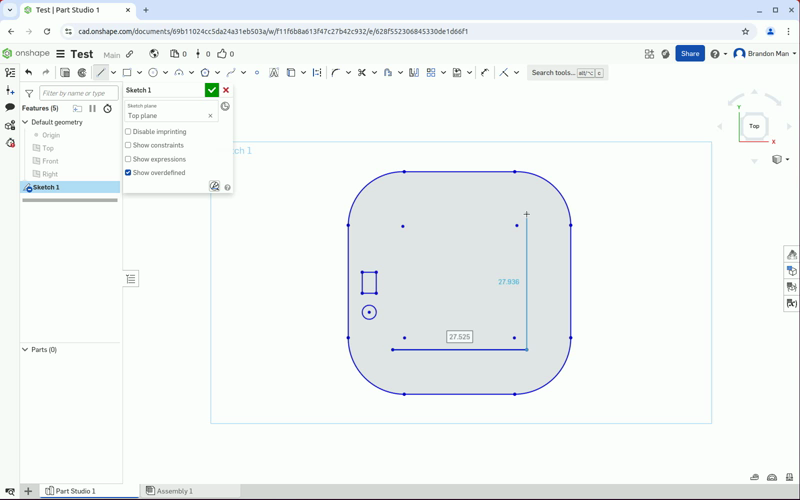
key_down(shift)
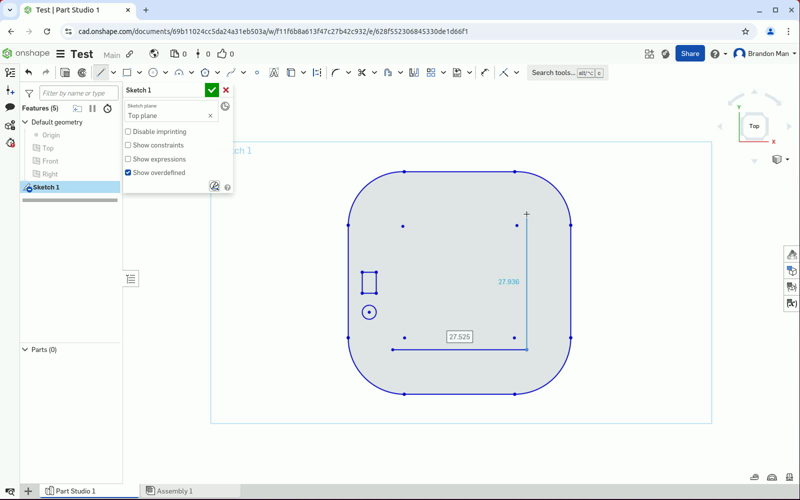
mouse_move(392, 213)
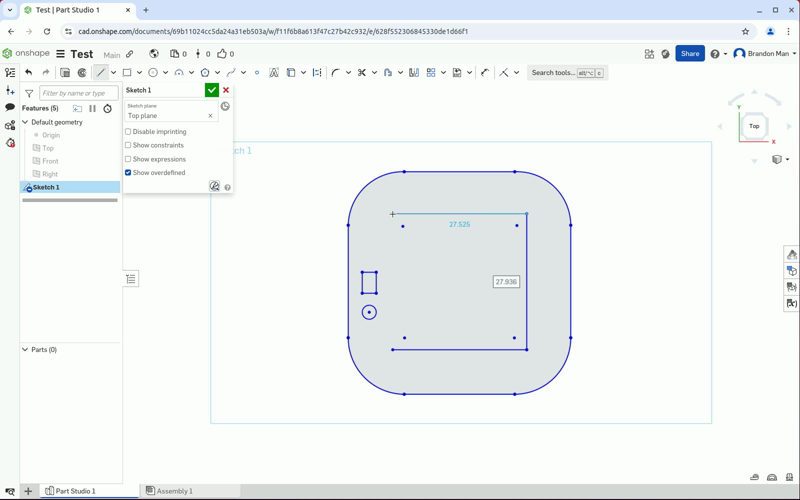
click(392, 213)
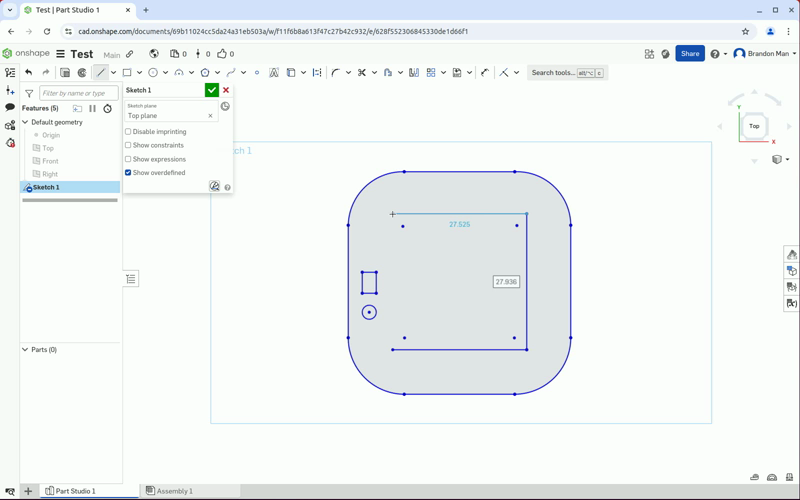
key_up(shift)
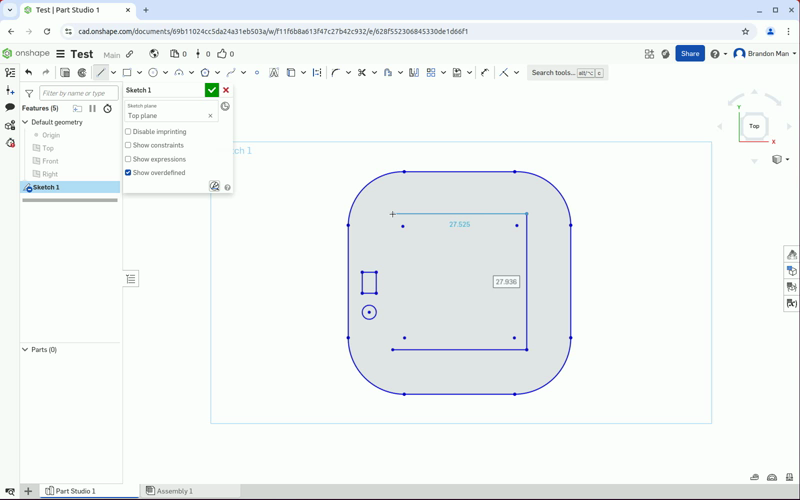
key_down(shift)
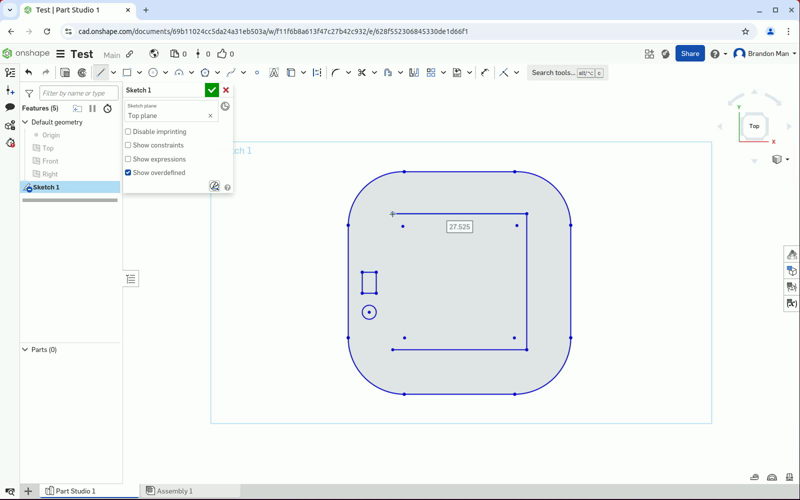
mouse_move(392, 349)
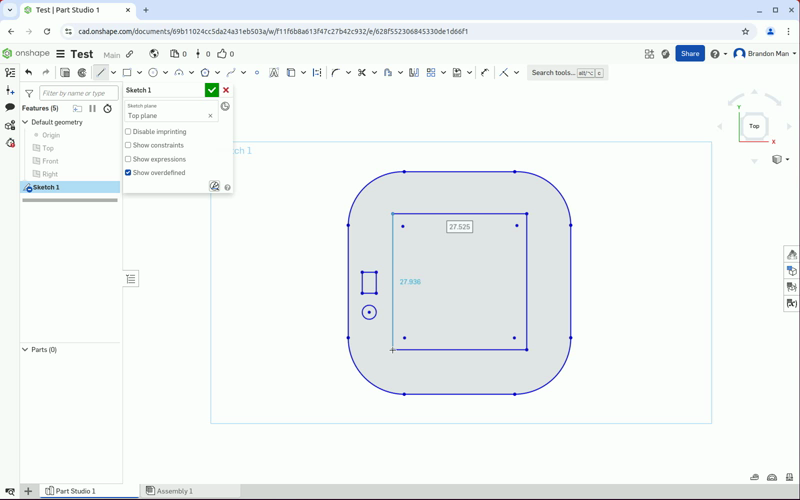
key_up(shift)
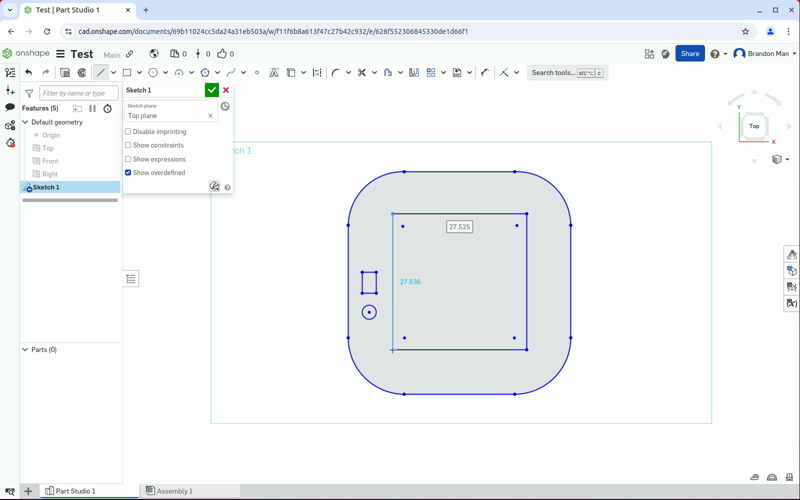
click(392, 349)
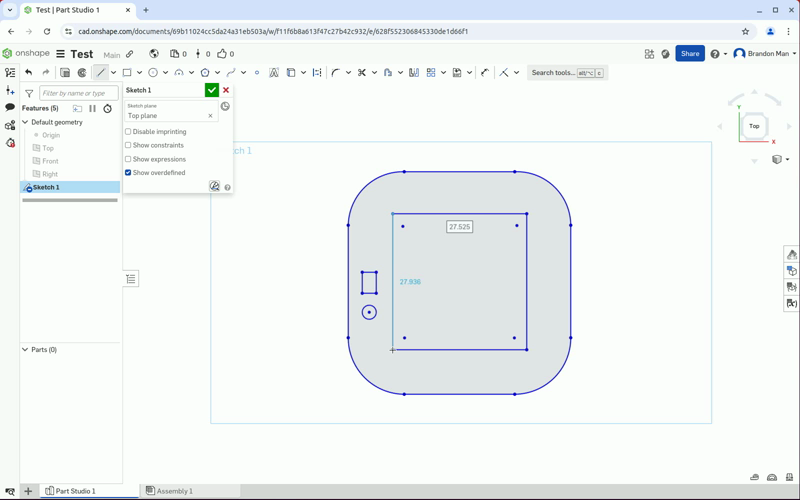
key(esc)
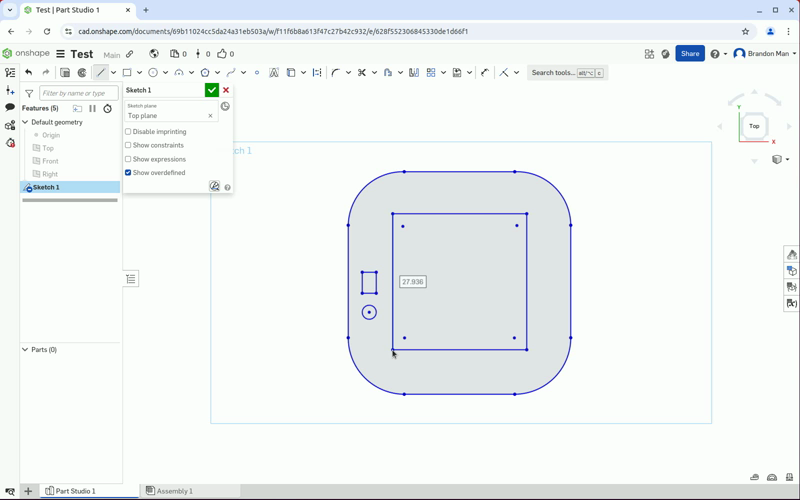
key(l)
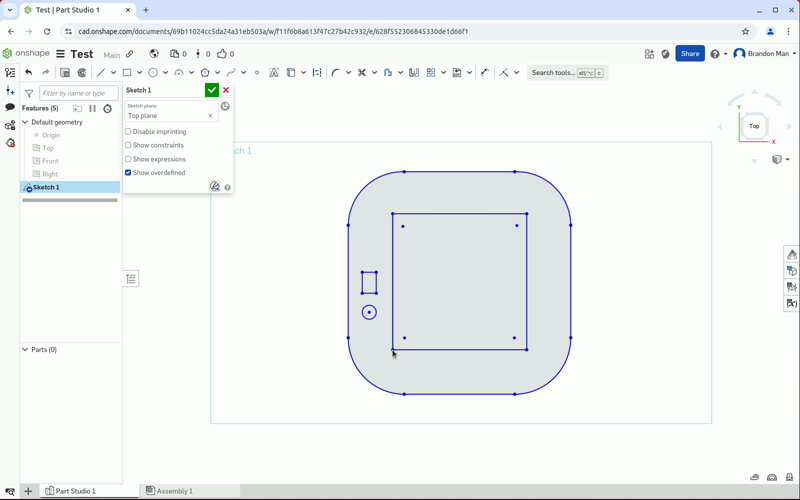
key_down(shift)
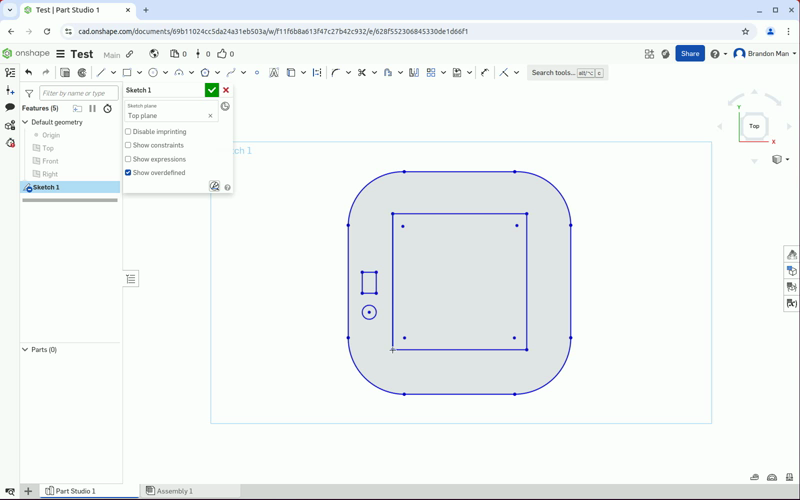
mouse_move(542, 293)
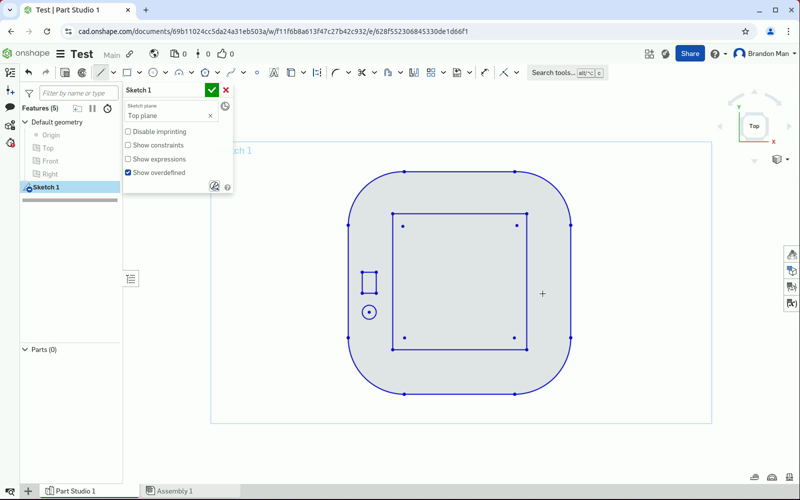
click(542, 293)
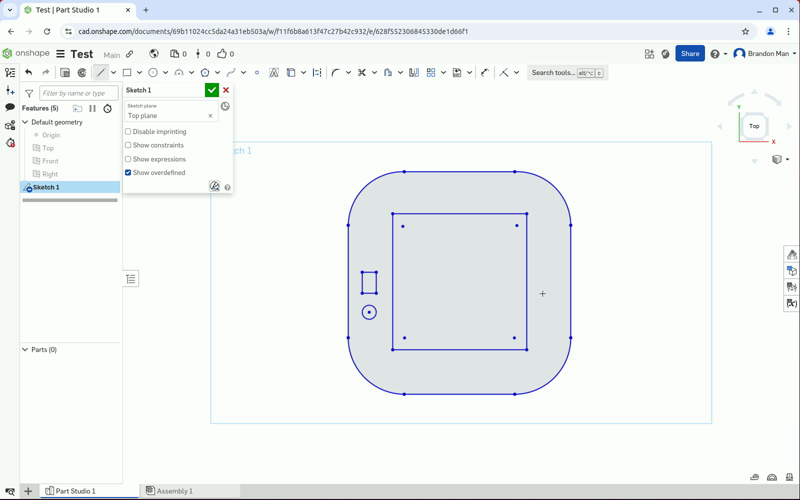
key_up(shift)
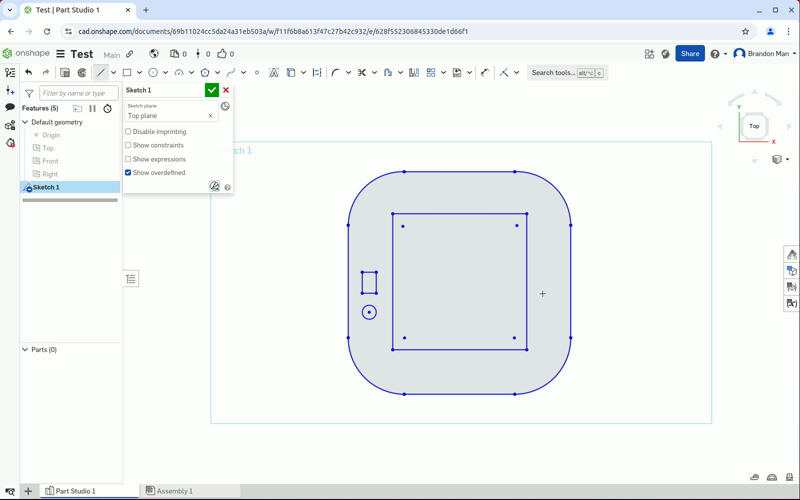
key_down(shift)
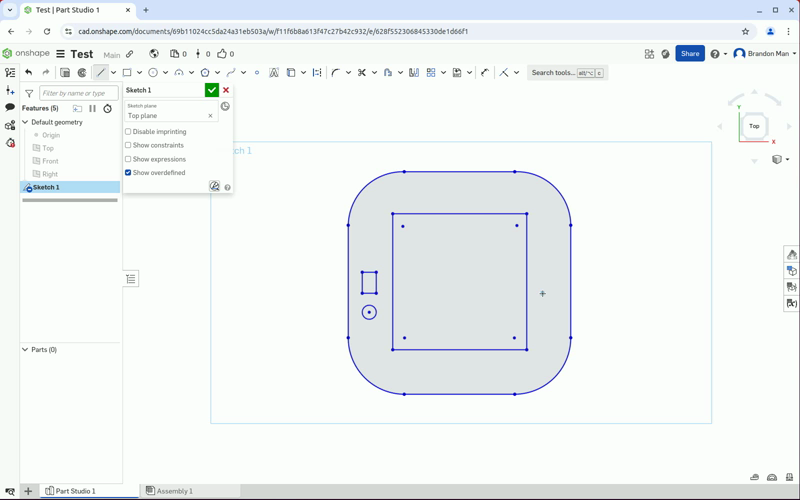
mouse_move(572, 293)
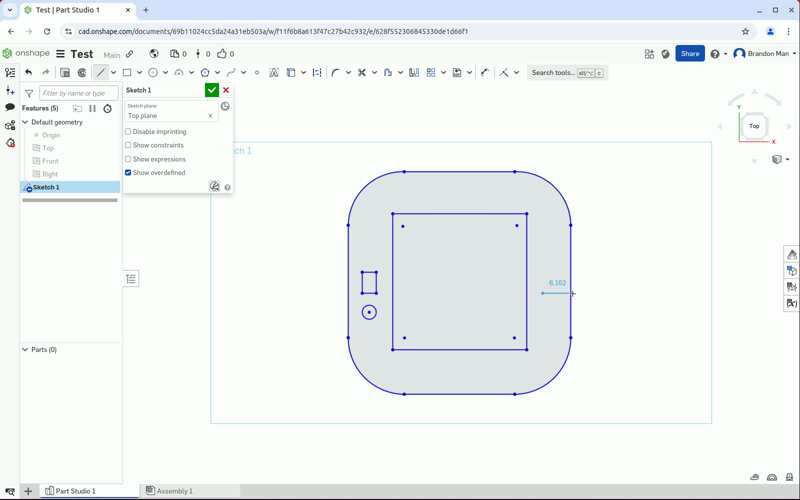
mouse_move(556, 293)
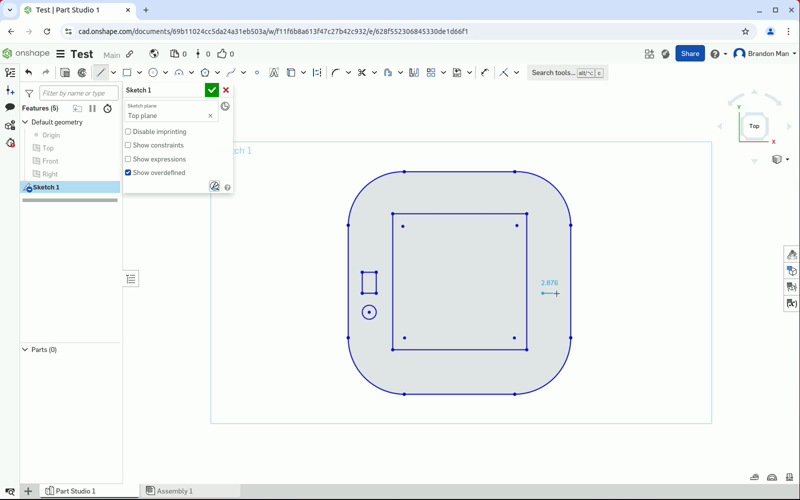
click(556, 293)
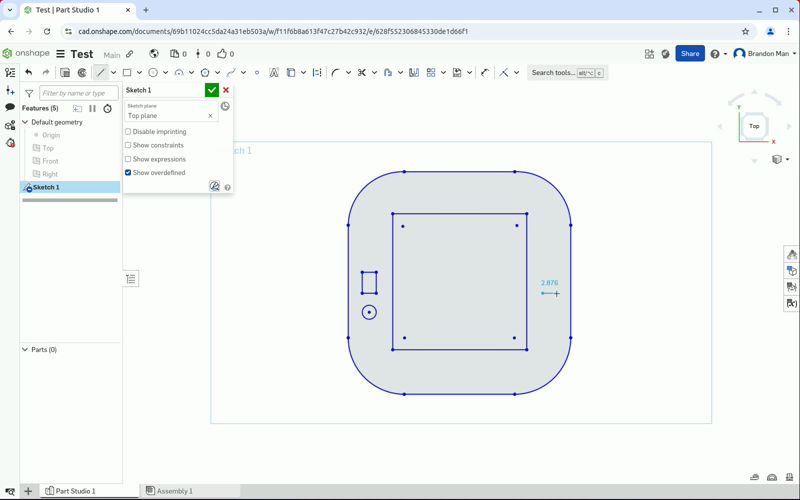
key_up(shift)
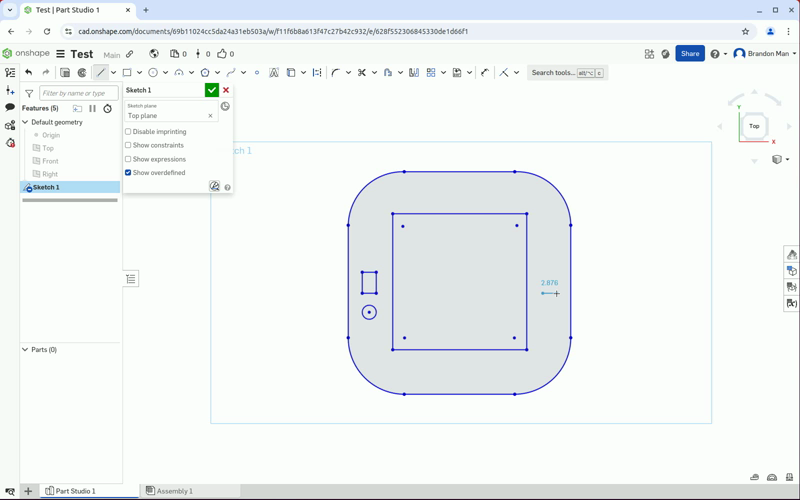
key_down(shift)
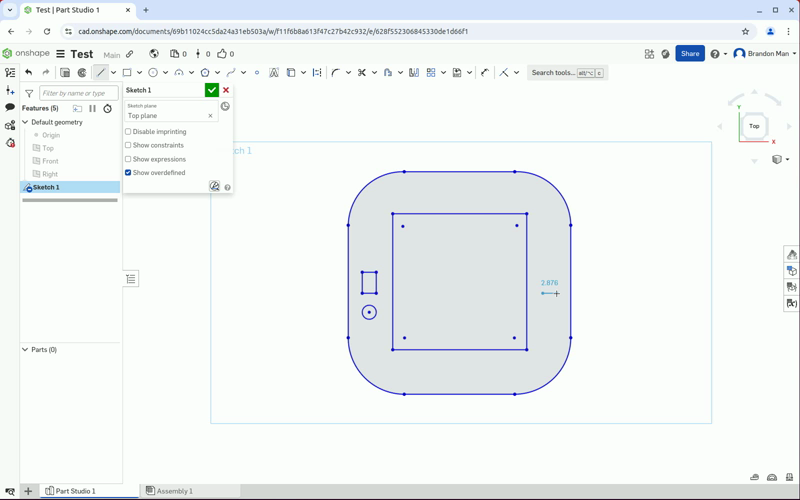
mouse_move(586, 293)
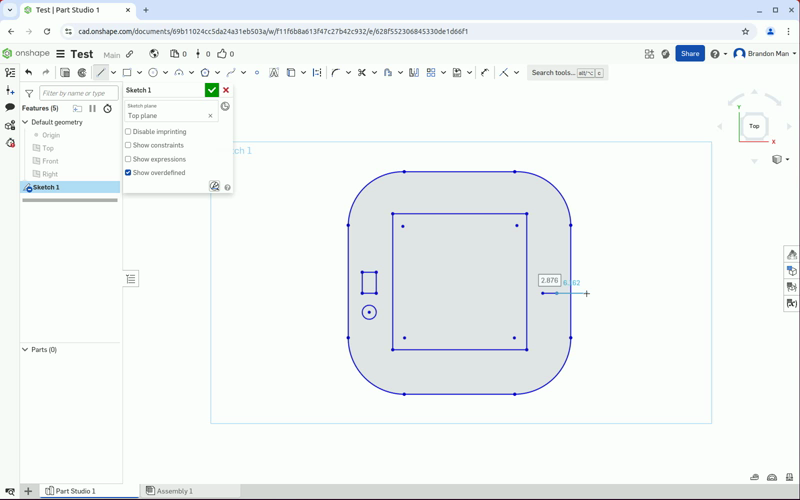
mouse_move(556, 272)
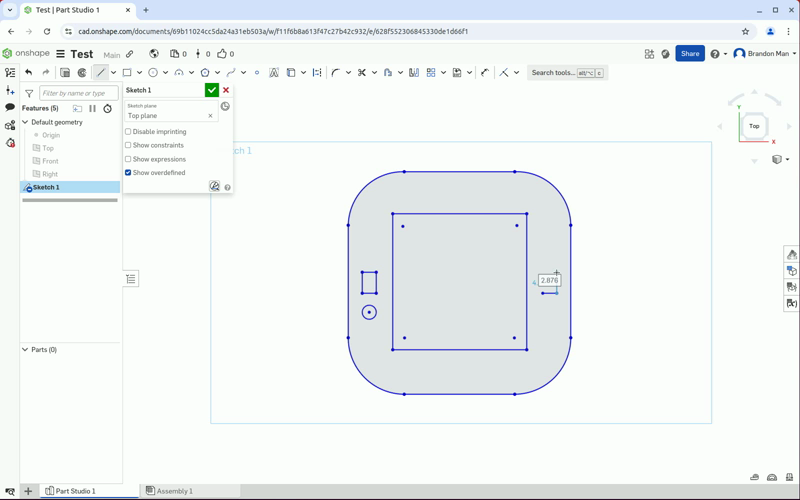
click(556, 272)
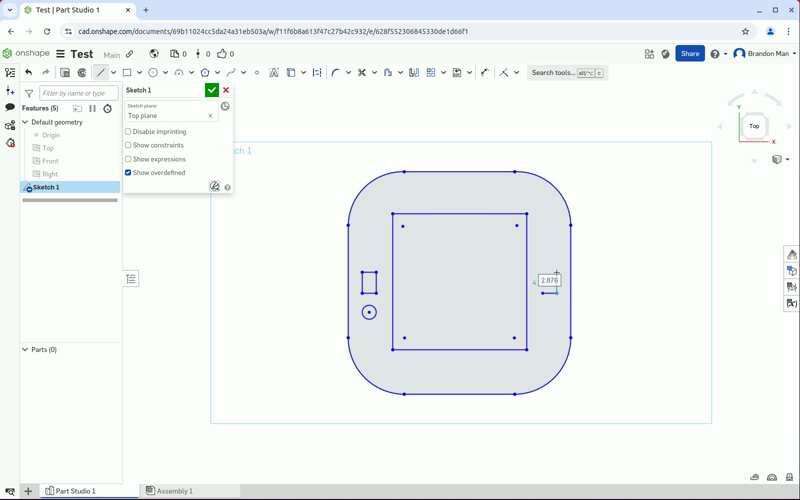
key_up(shift)
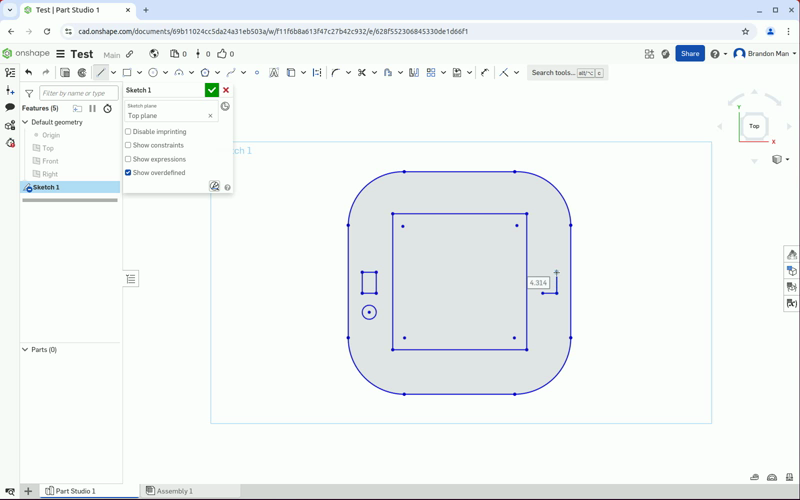
key_down(shift)
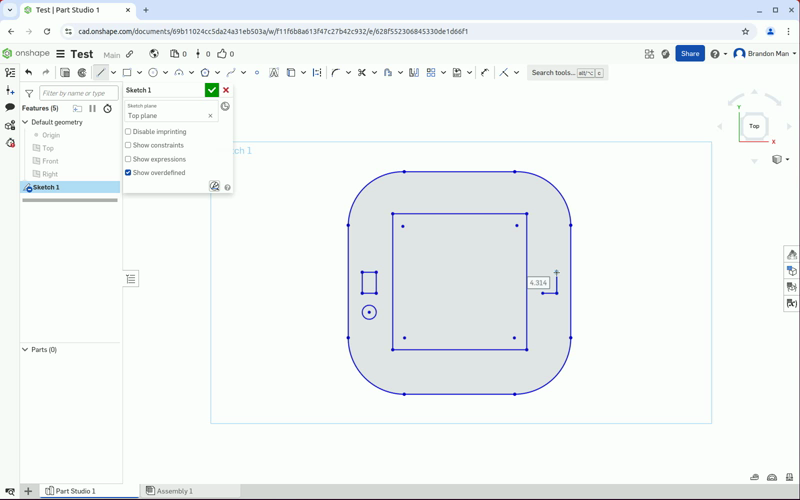
mouse_move(586, 272)
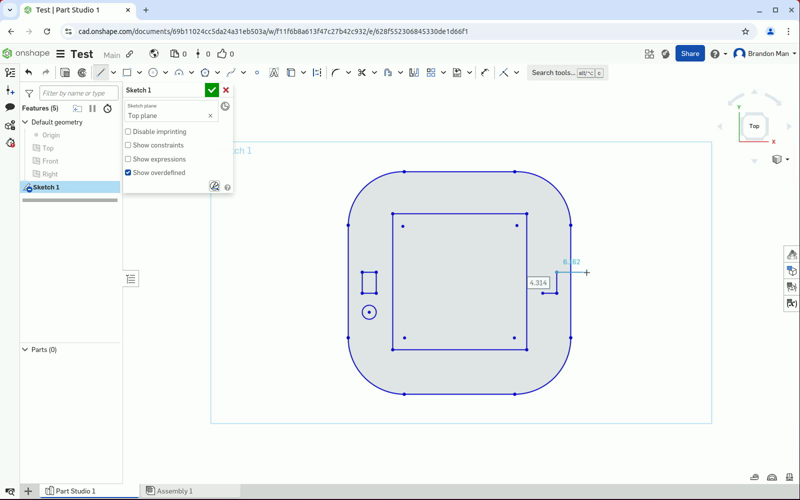
mouse_move(542, 272)
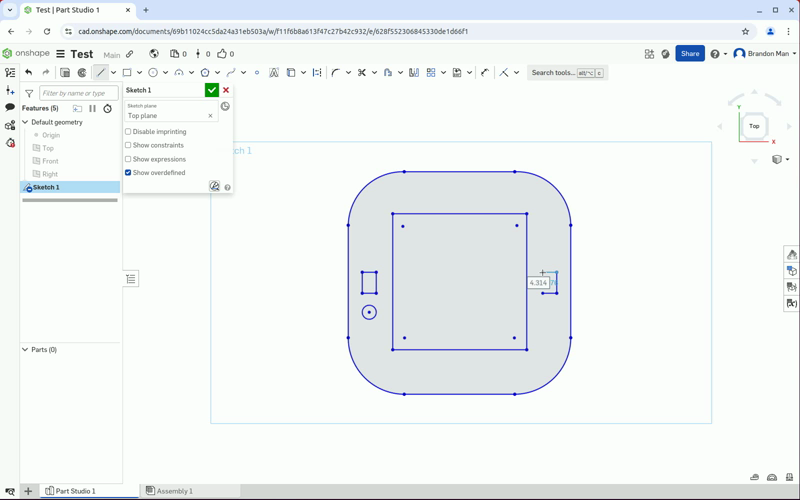
click(542, 272)
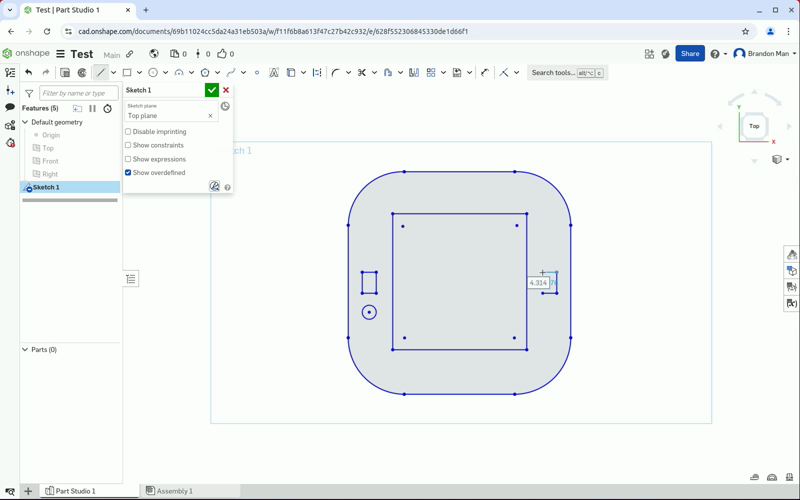
key_up(shift)
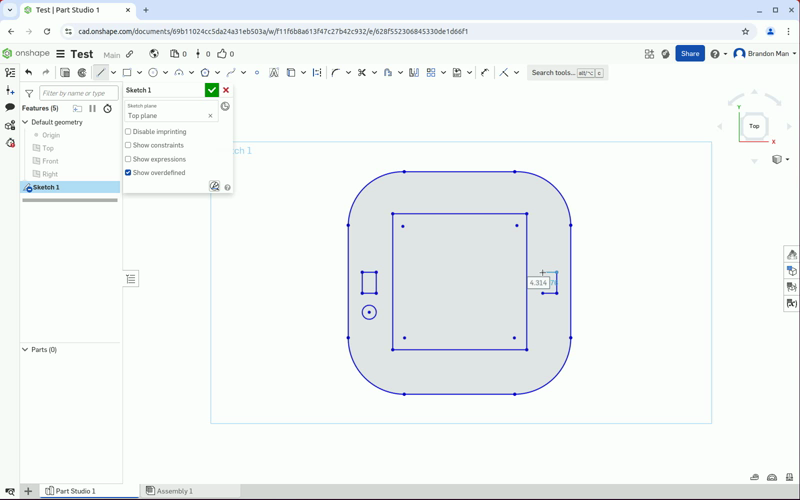
mouse_move(572, 272)
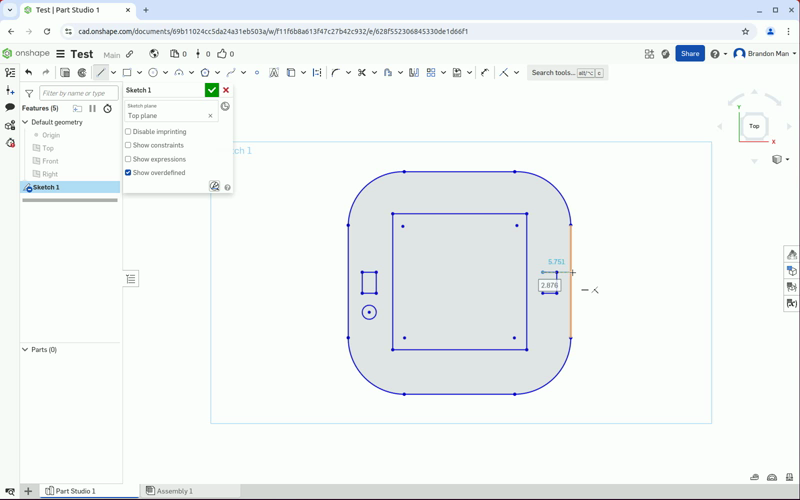
key_down(shift)
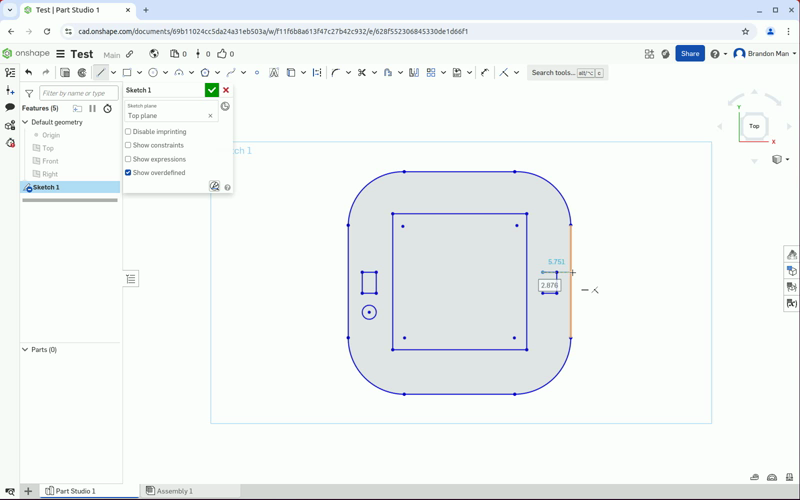
mouse_move(542, 293)
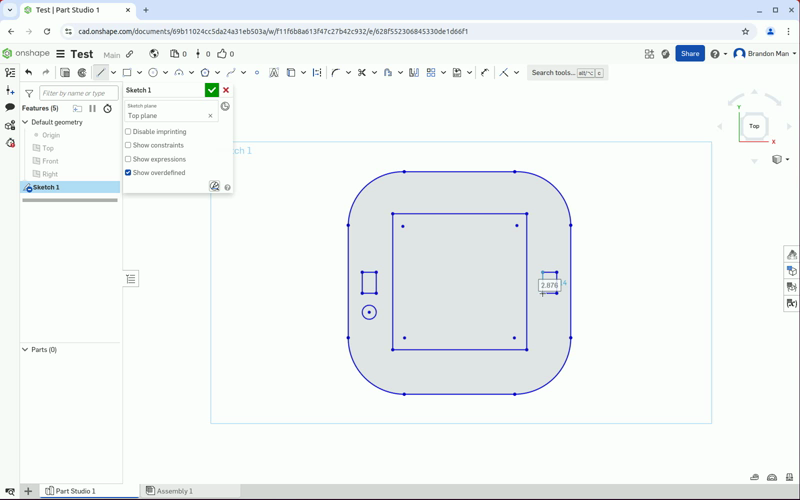
key_up(shift)
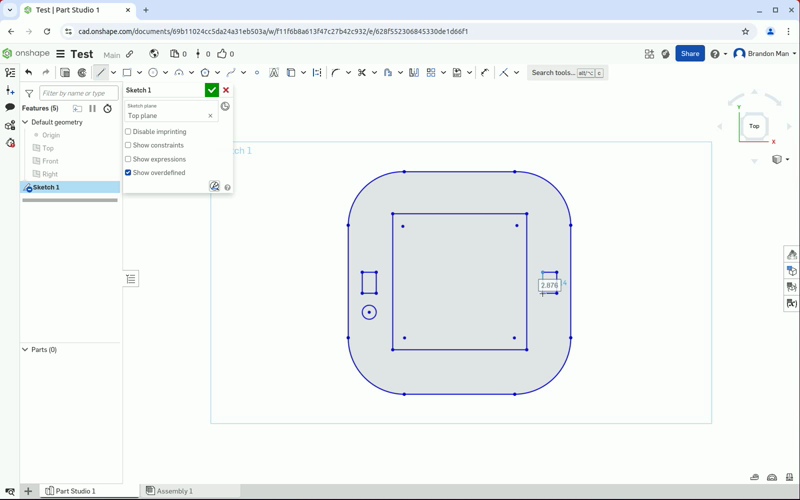
click(542, 293)
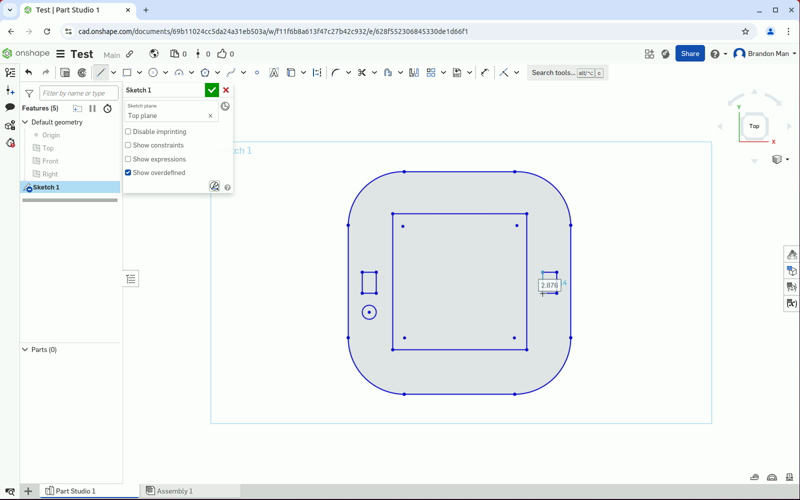
key(esc)
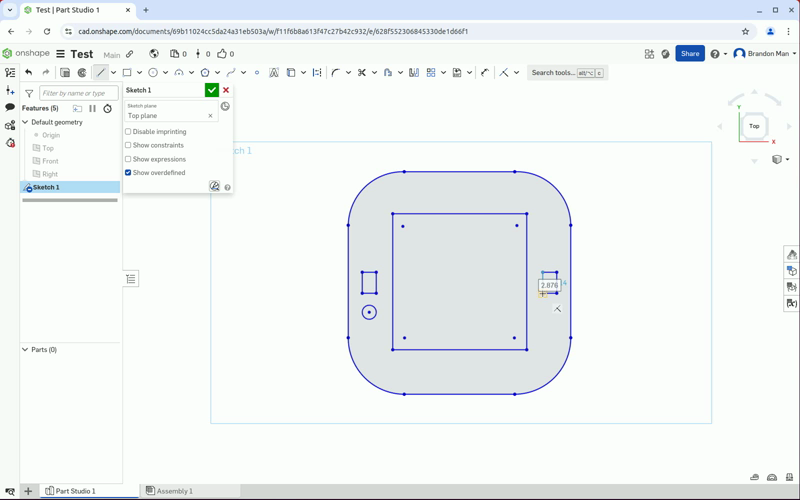
key(c)
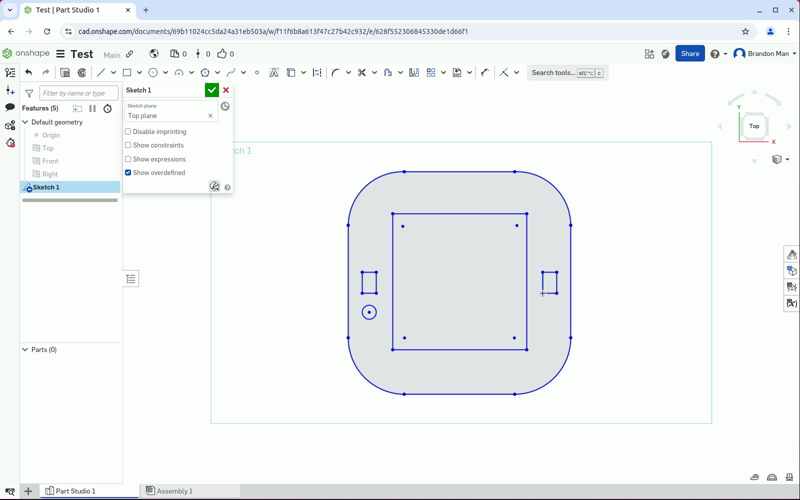
key_down(shift)
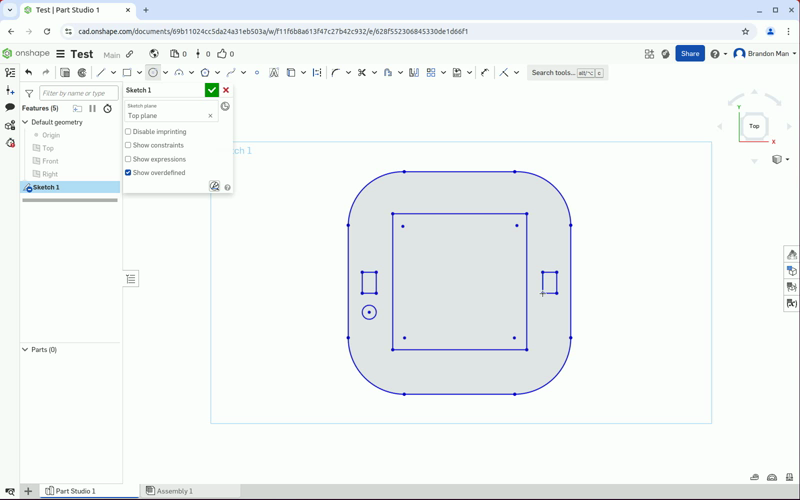
mouse_move(549, 312)
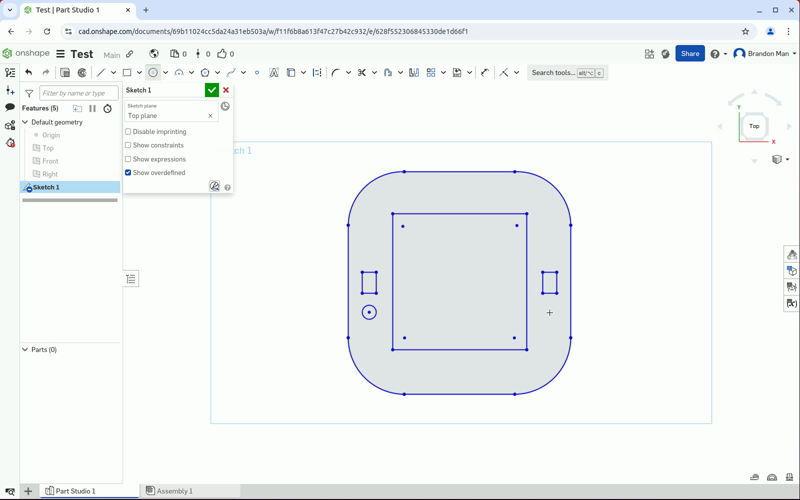
click(549, 312)
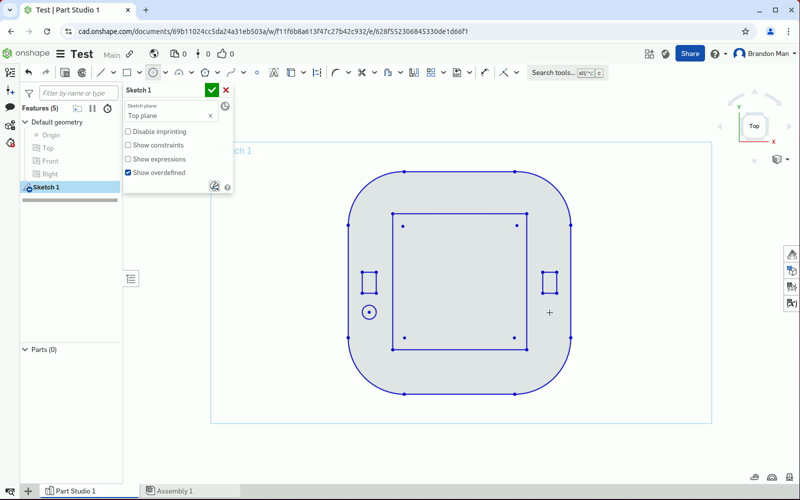
key_up(shift)
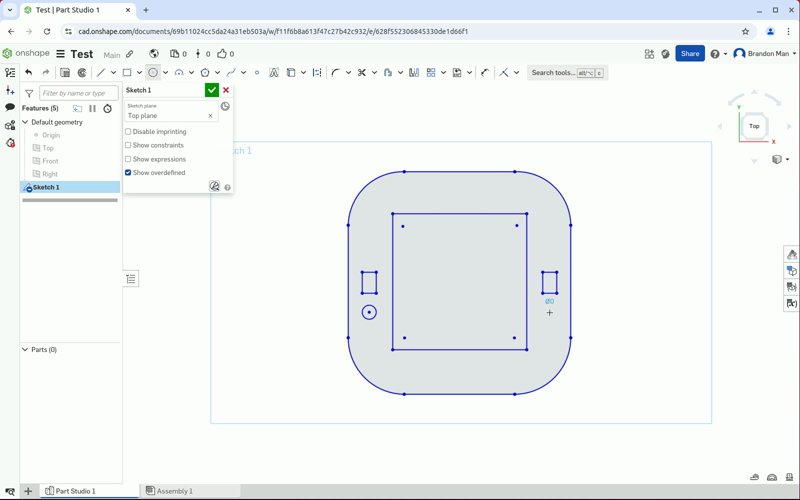
mouse_move(556, 312)
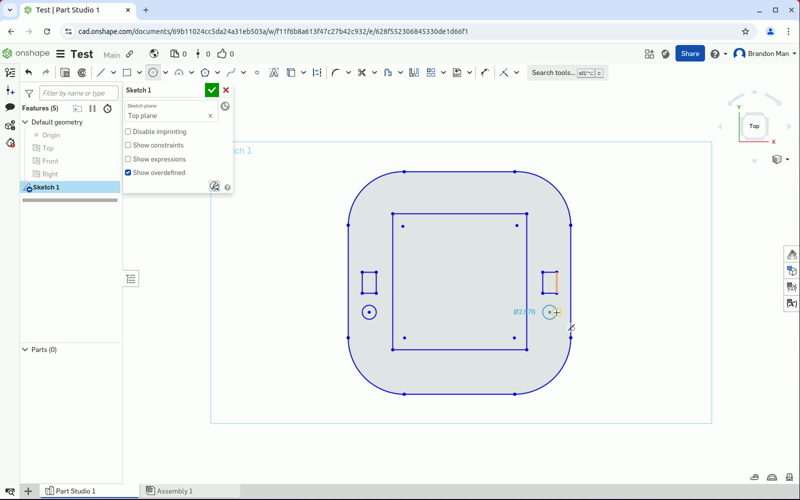
click(556, 312)
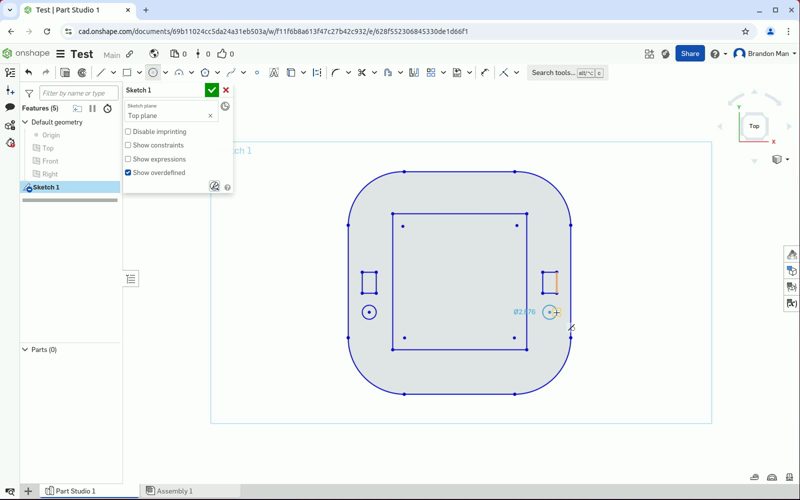
key(esc)
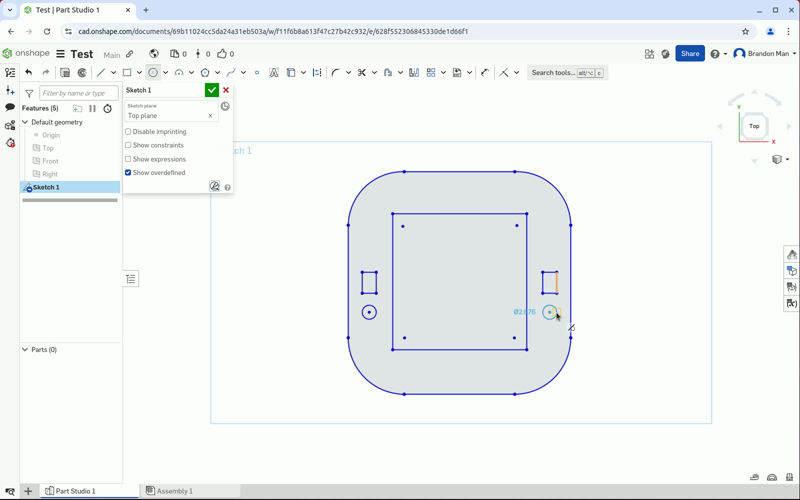
mouse_move(429, 191)
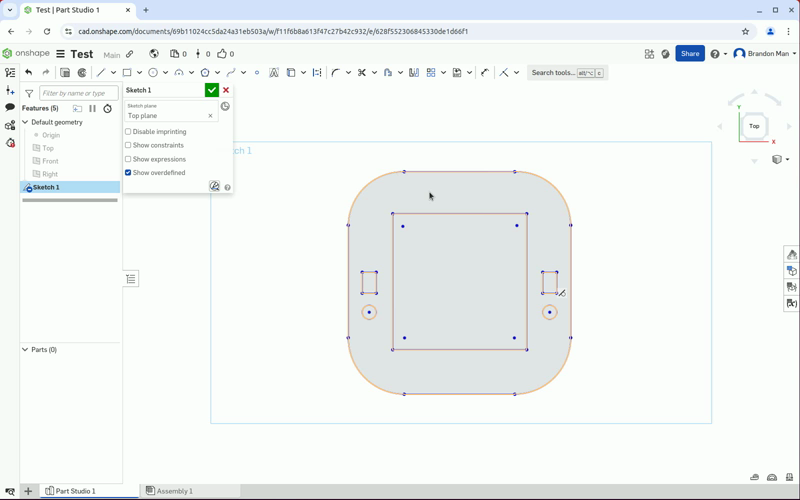
click(429, 191)
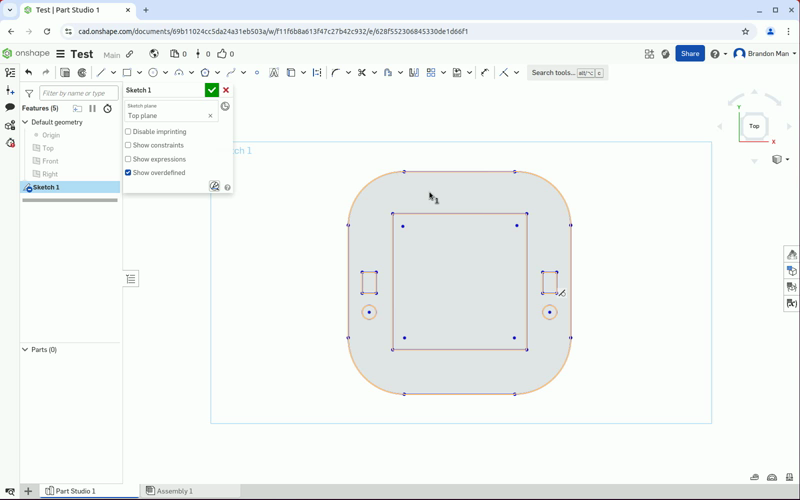
mouse_move(73, 352)
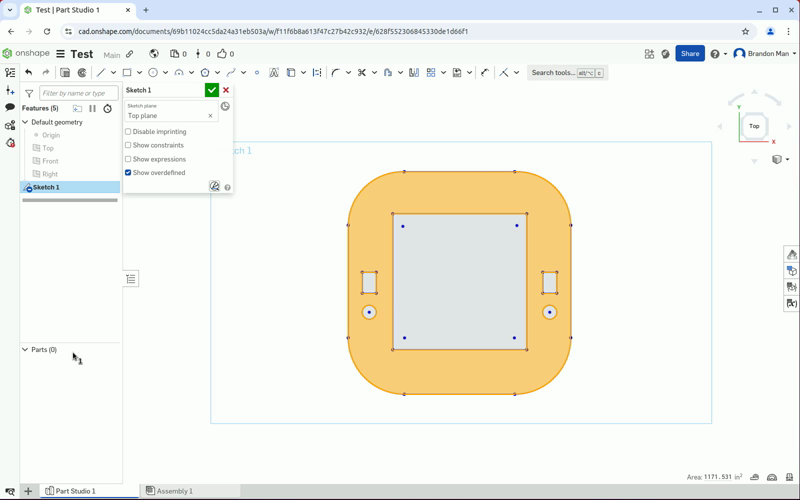
key(shift+y)
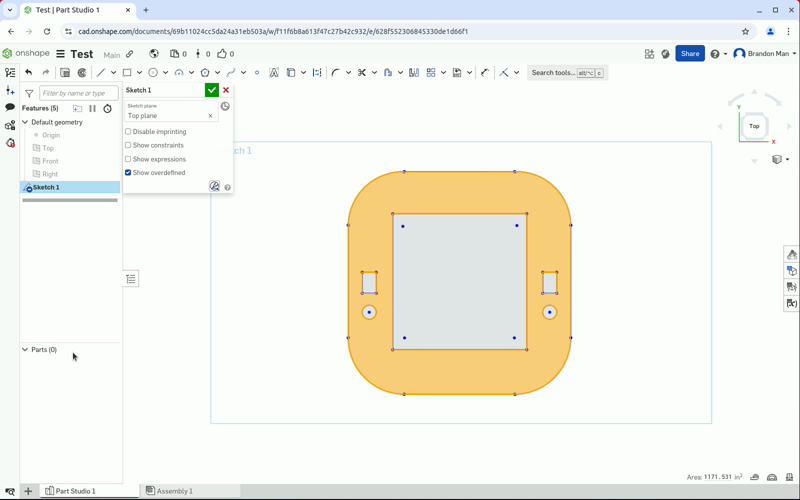
key(shift+e)
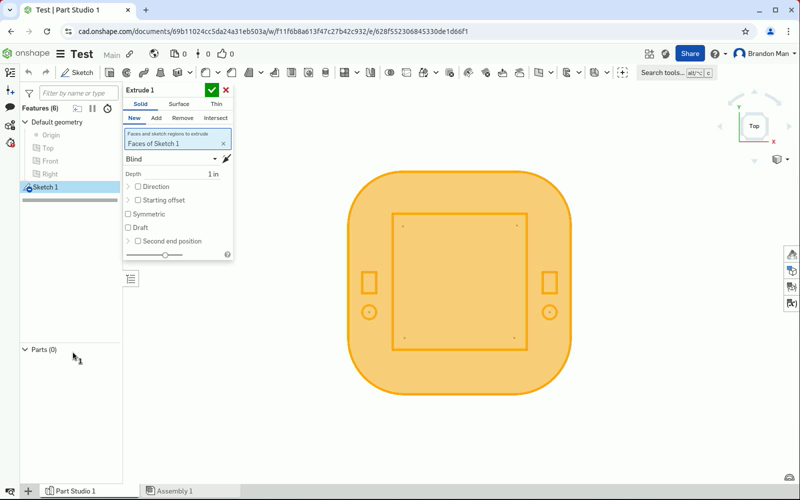
mouse_move(143, 106)
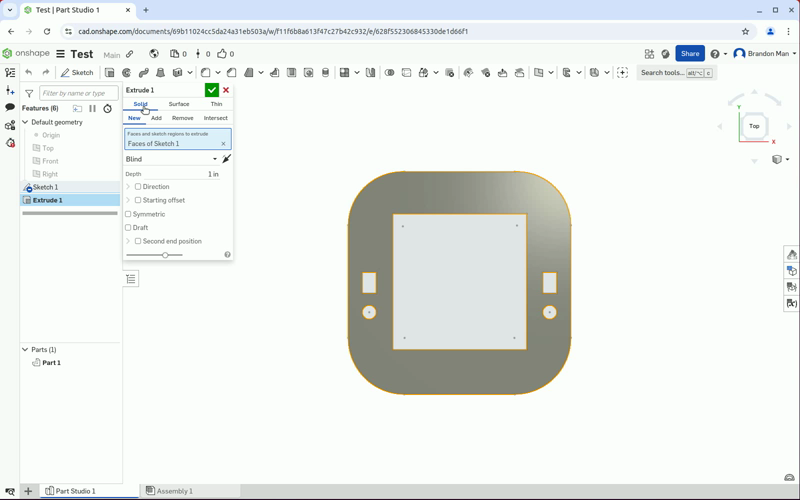
click(143, 106)
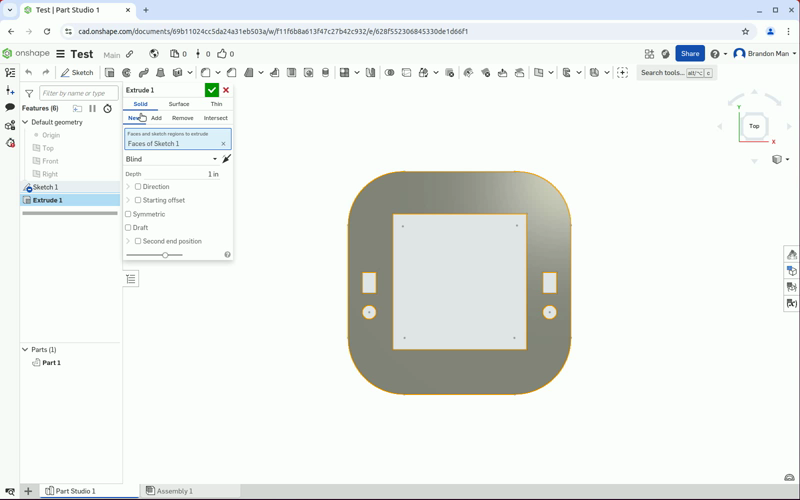
mouse_move(137, 120)
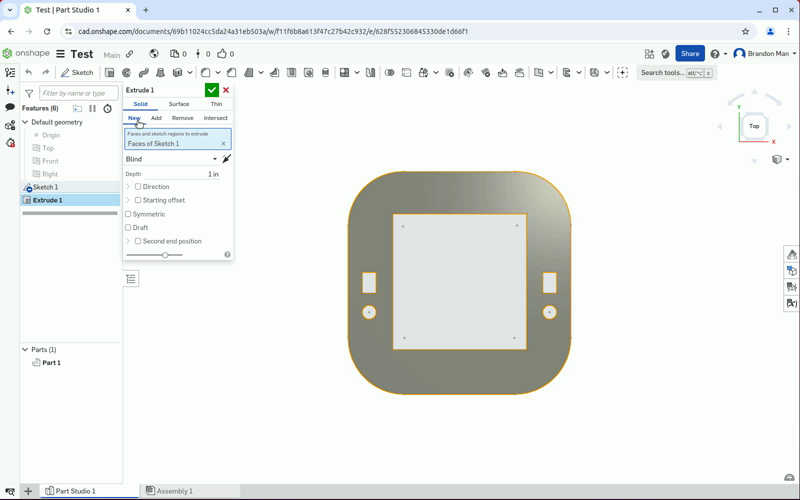
click(137, 120)
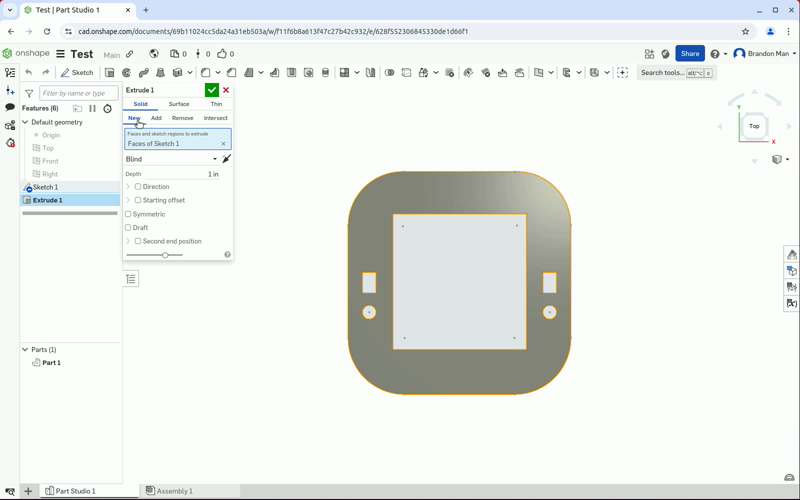
key(tab, 4)
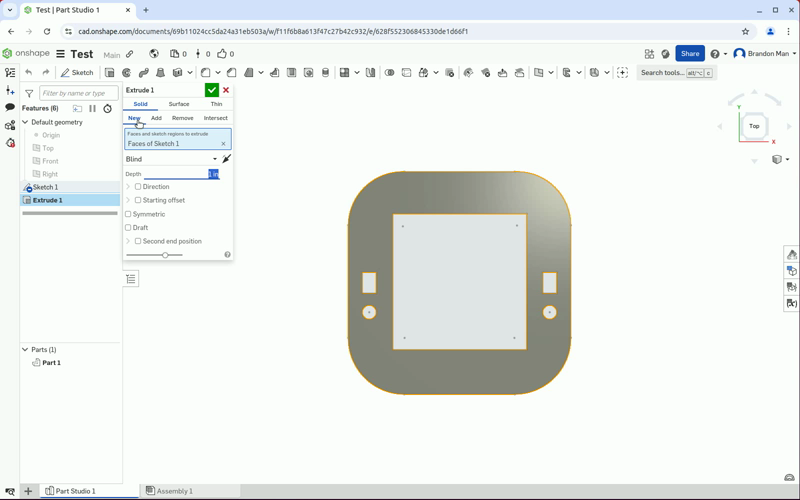
text(4.574)
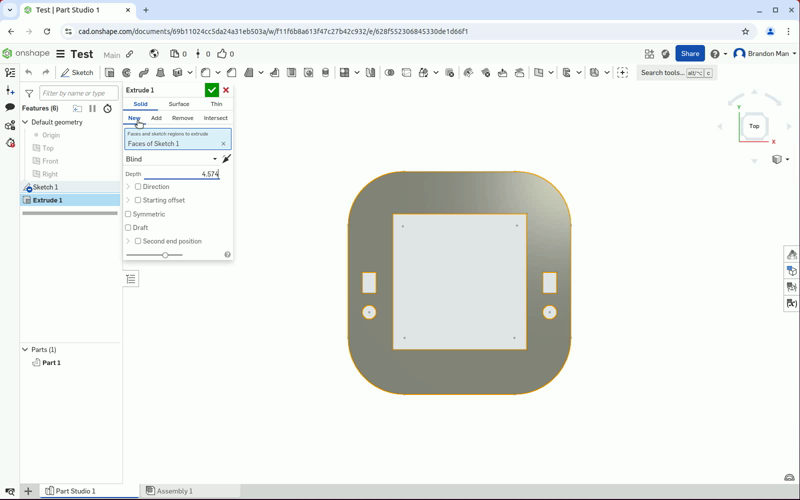
key(enter)
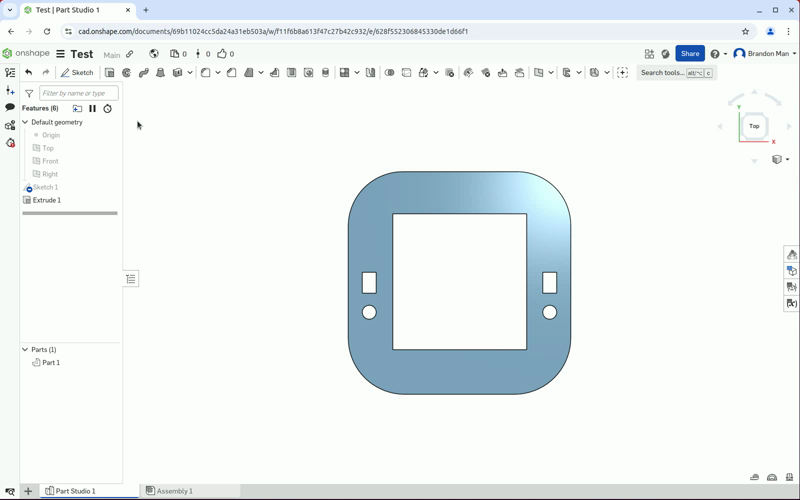
key(shift+h)
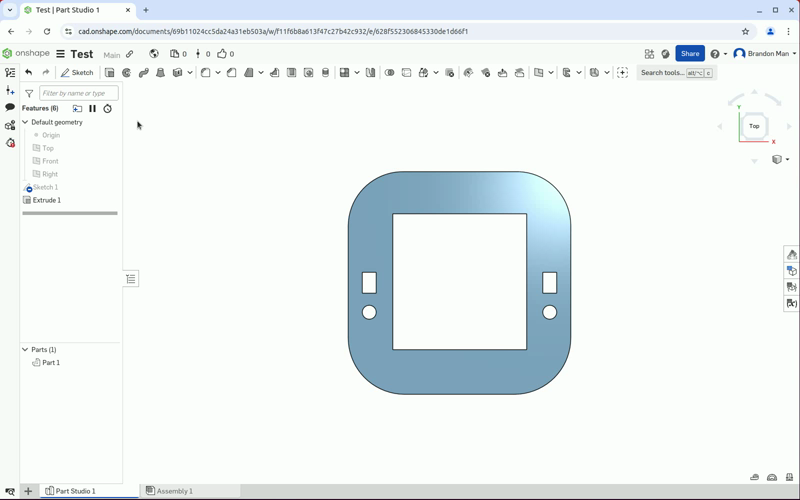
key(shift+h)
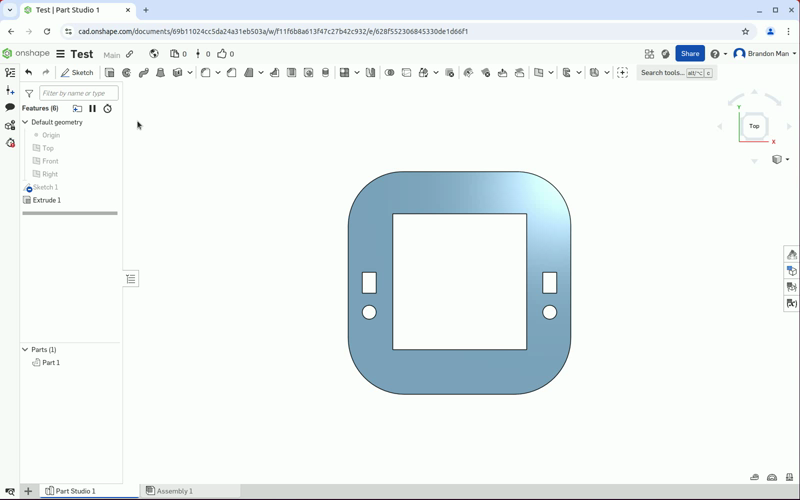
mouse_move(73, 189)
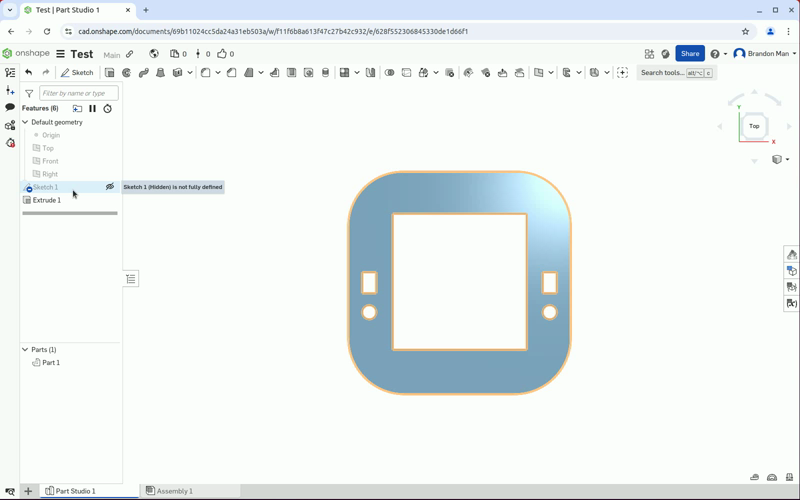
click(73, 189)
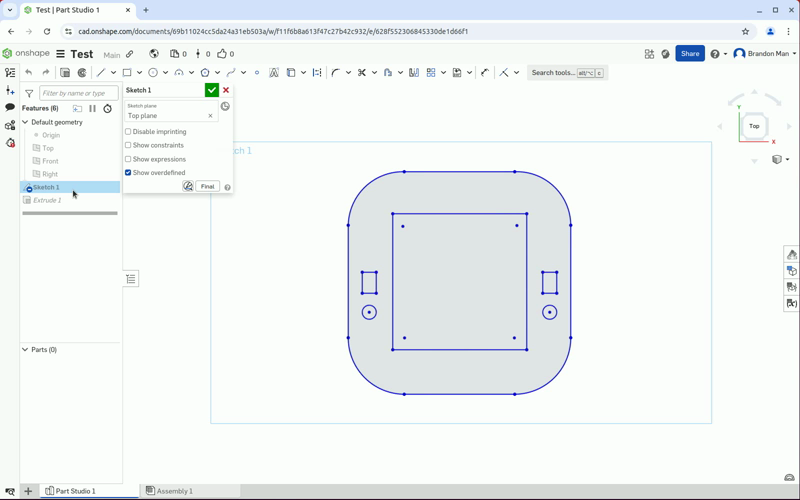
mouse_move(229, 92)
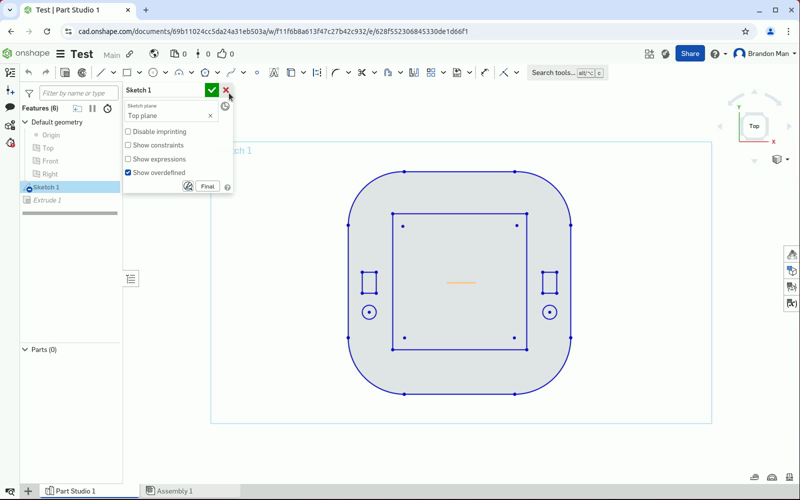
click(229, 92)
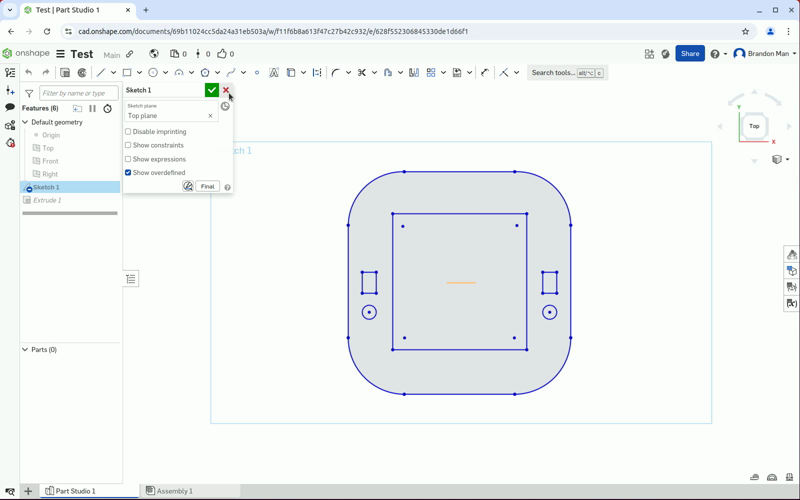
key(shift+s)
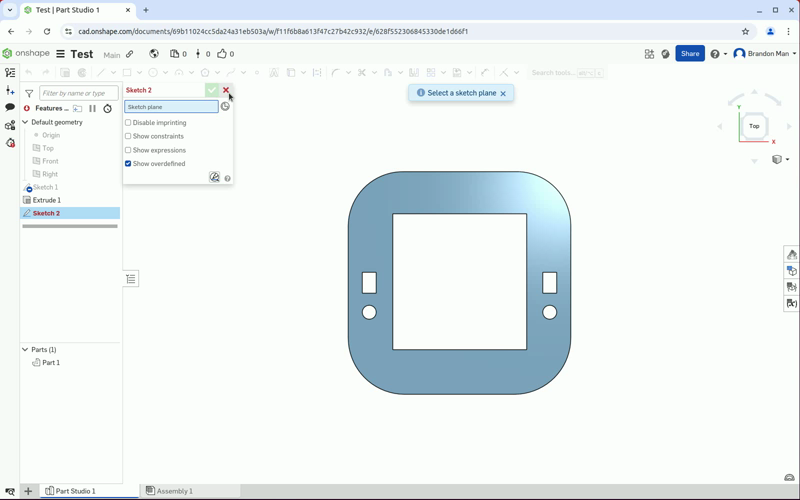
mouse_move(73, 150)
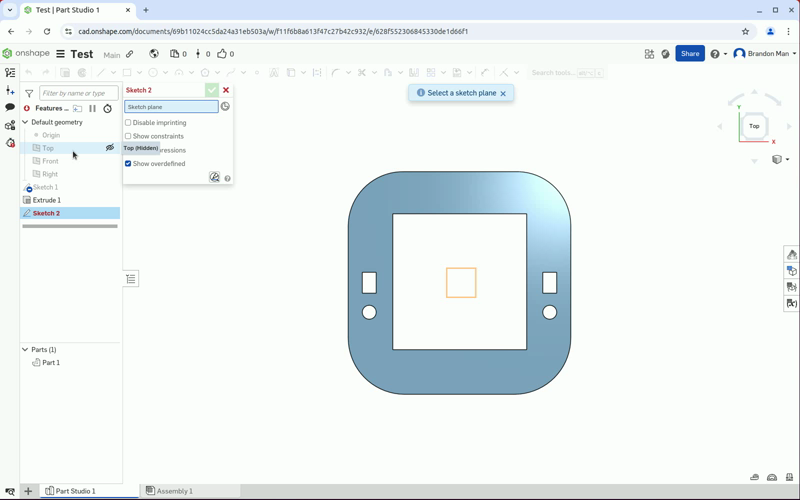
click(73, 150)
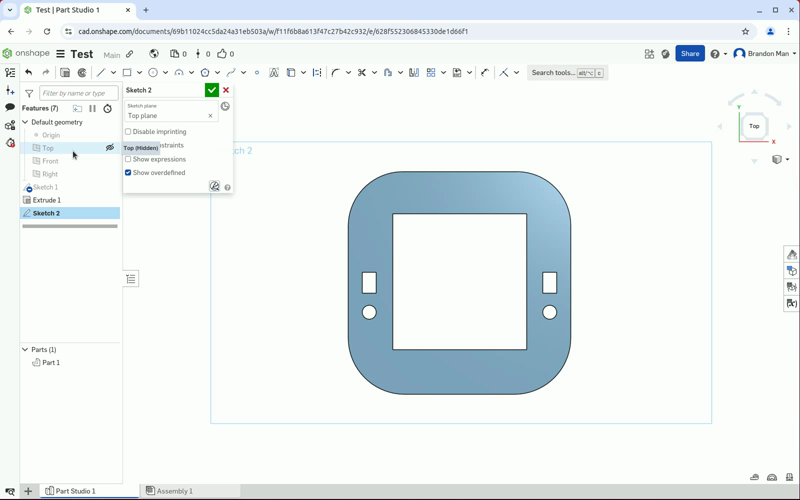
mouse_move(73, 352)
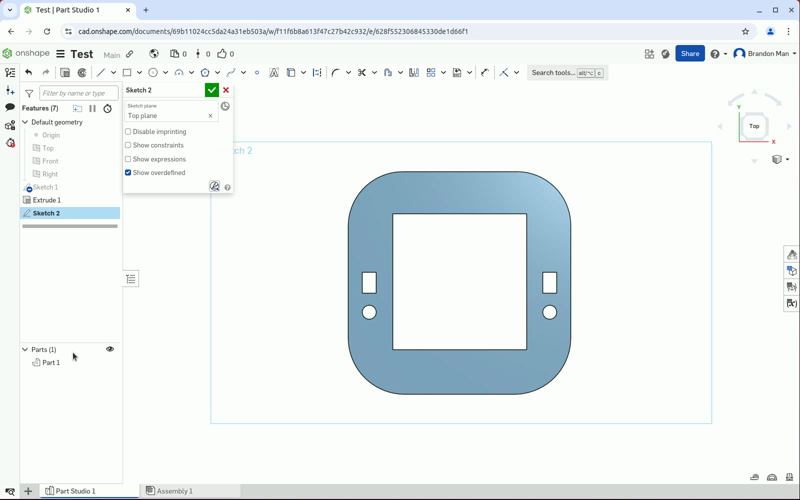
key(y)
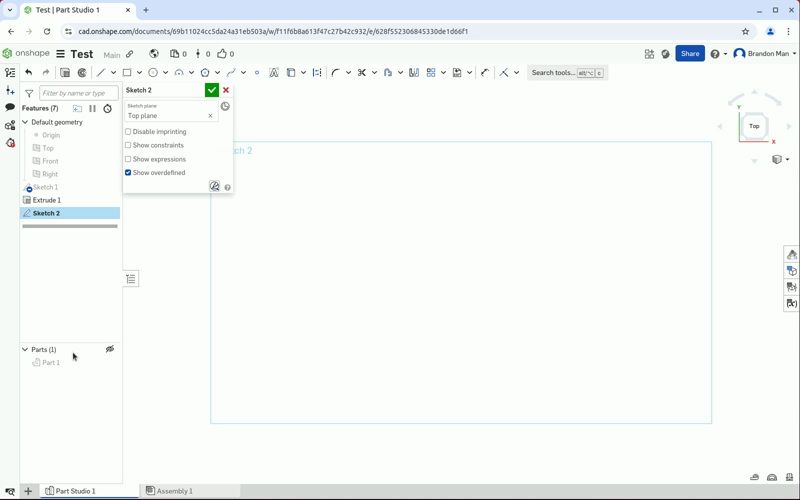
key(c)
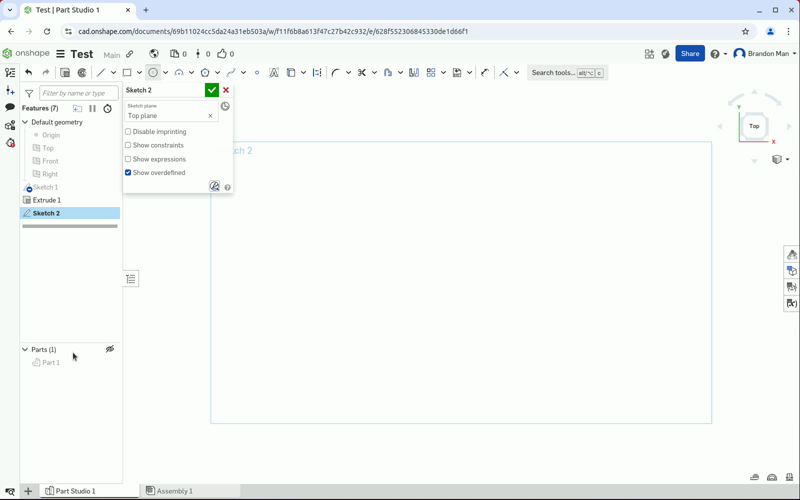
key_down(shift)
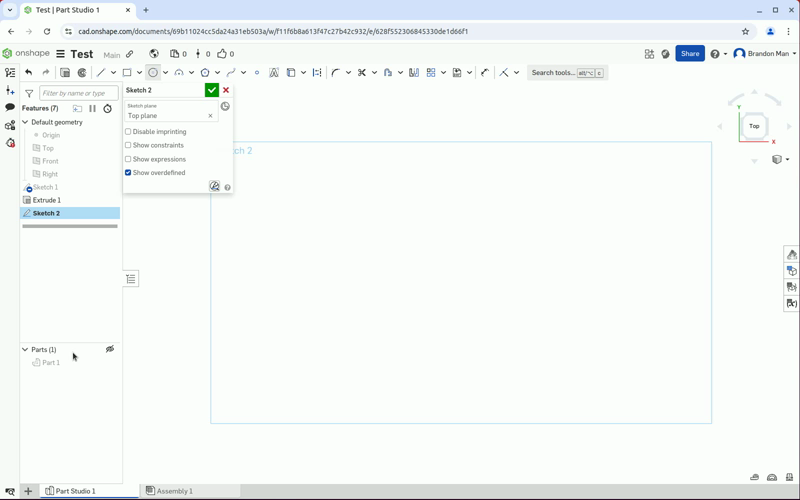
mouse_move(370, 312)
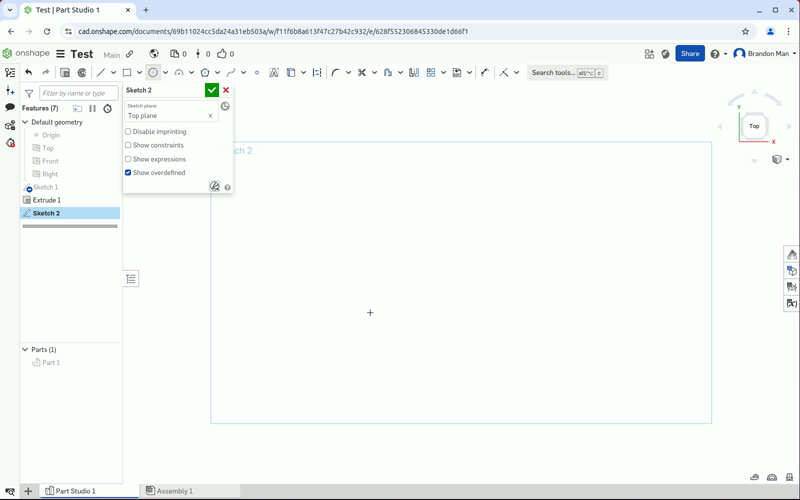
click(370, 312)
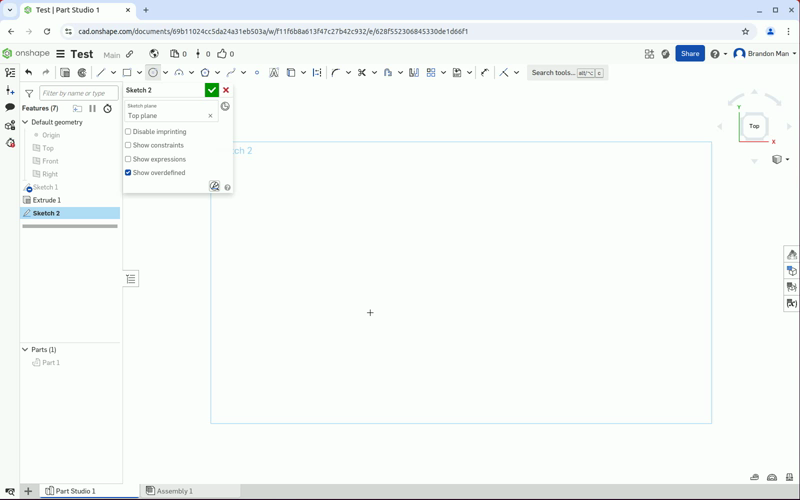
key_up(shift)
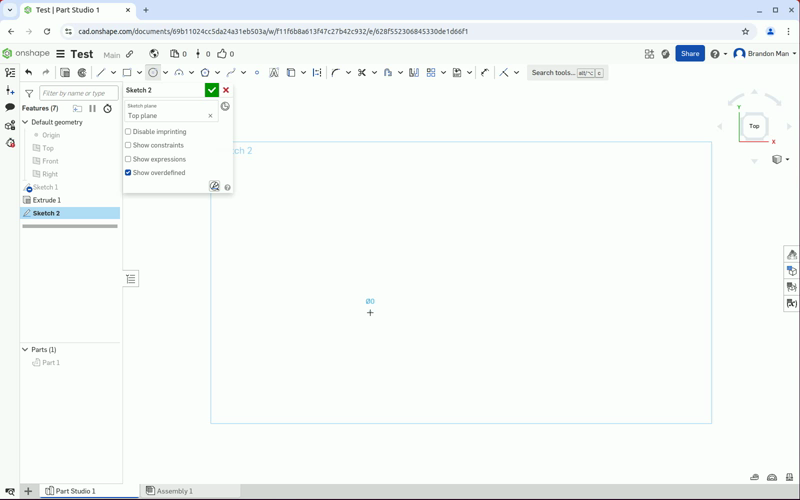
mouse_move(378, 312)
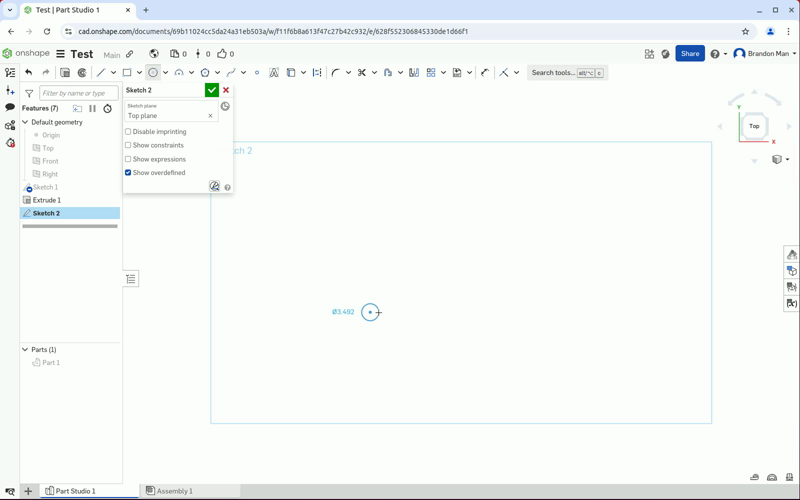
click(378, 312)
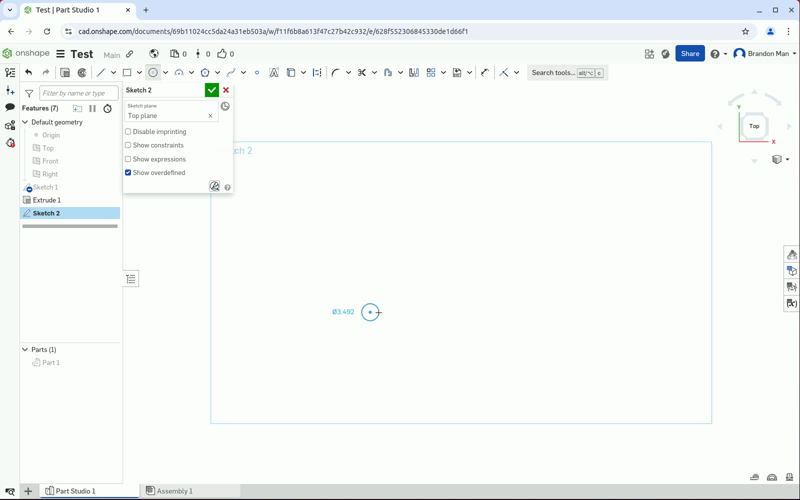
key(esc)
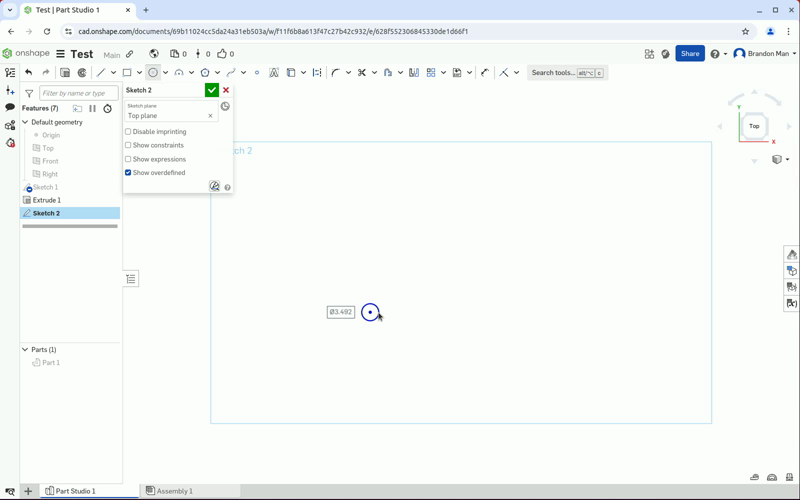
mouse_move(374, 315)
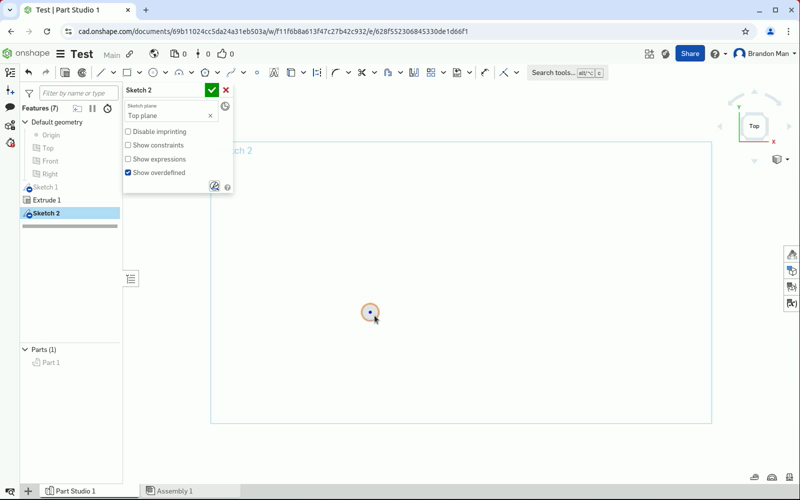
scroll(6)
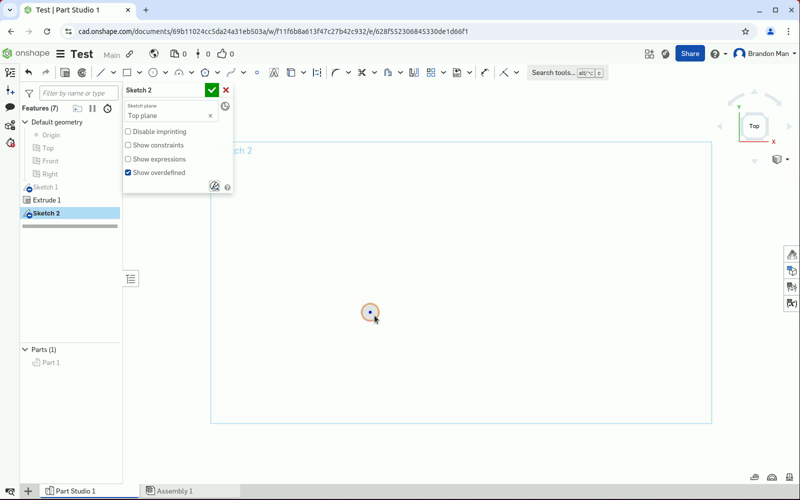
scroll(6)
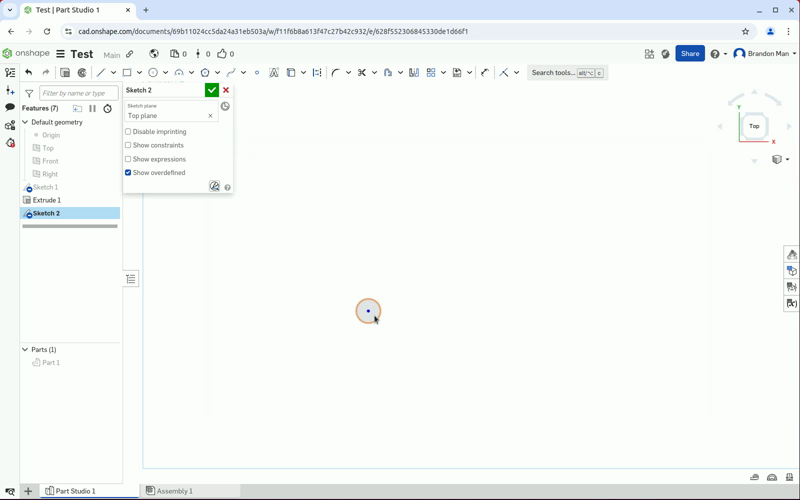
scroll(6)
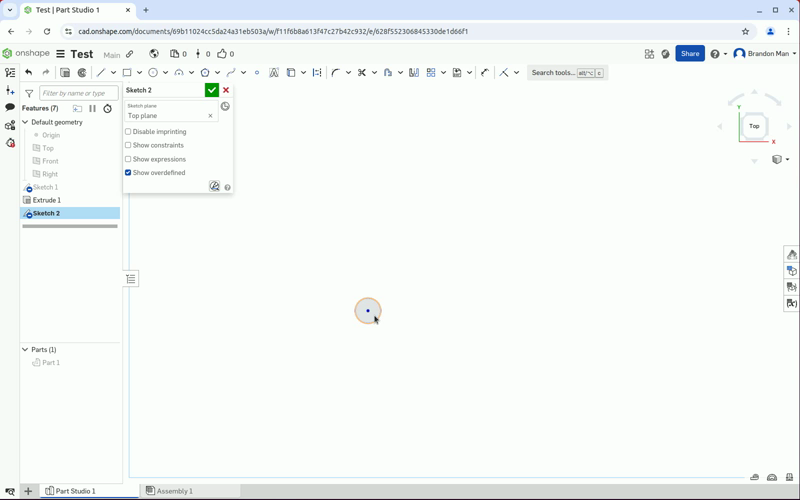
scroll(6)
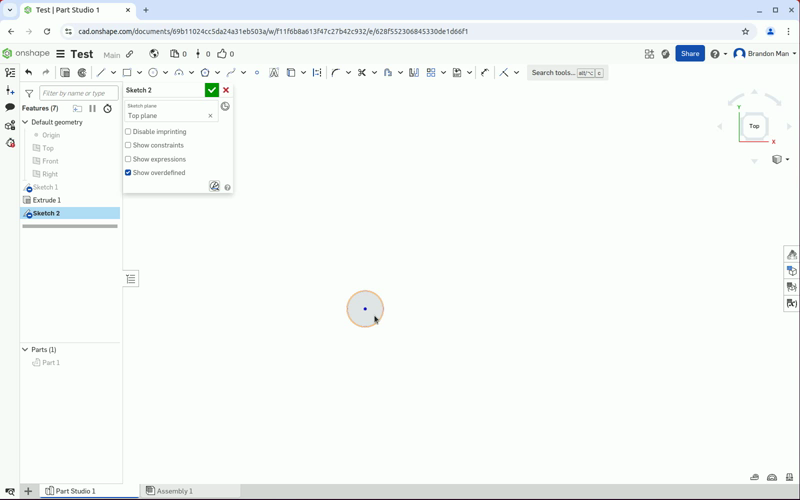
scroll(6)
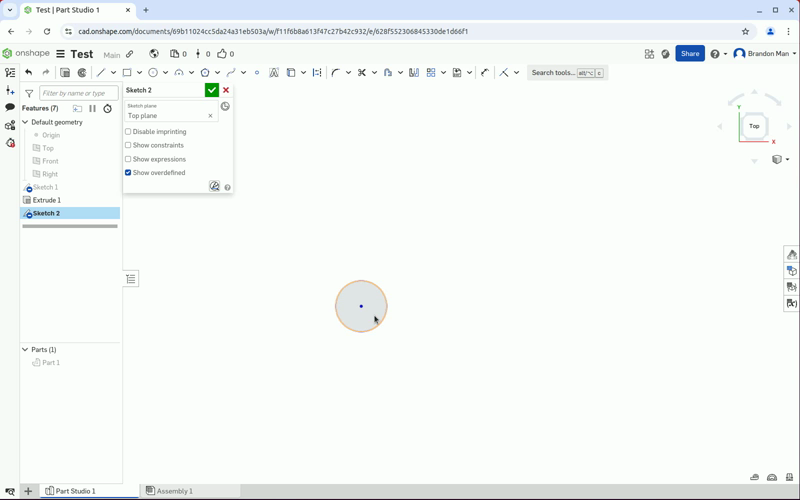
scroll(6)
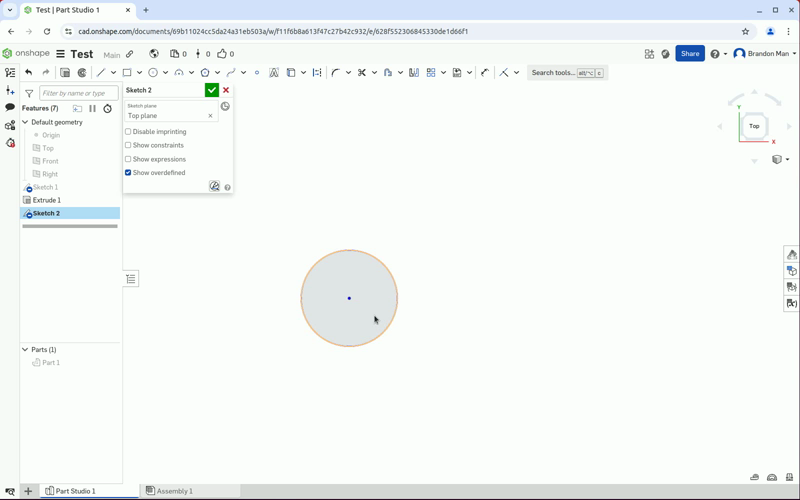
scroll(6)
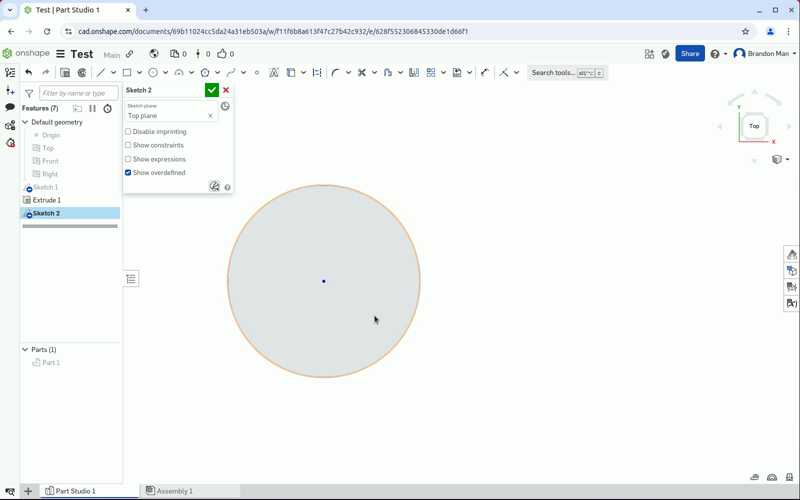
click(374, 315)
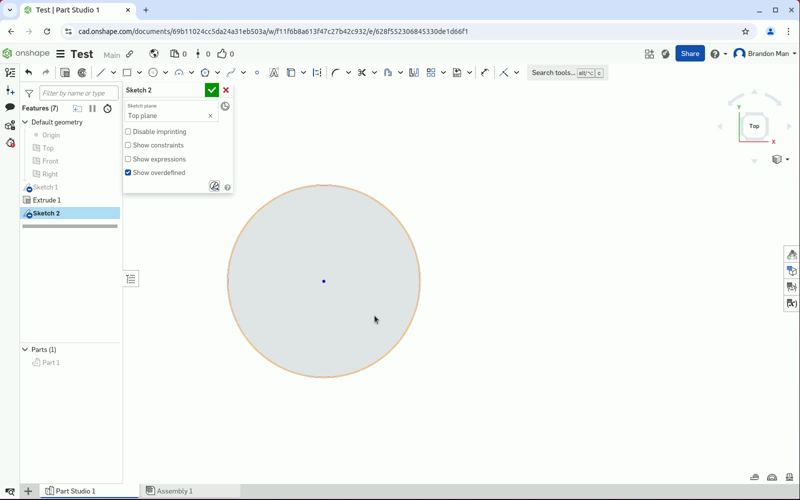
scroll(-6)
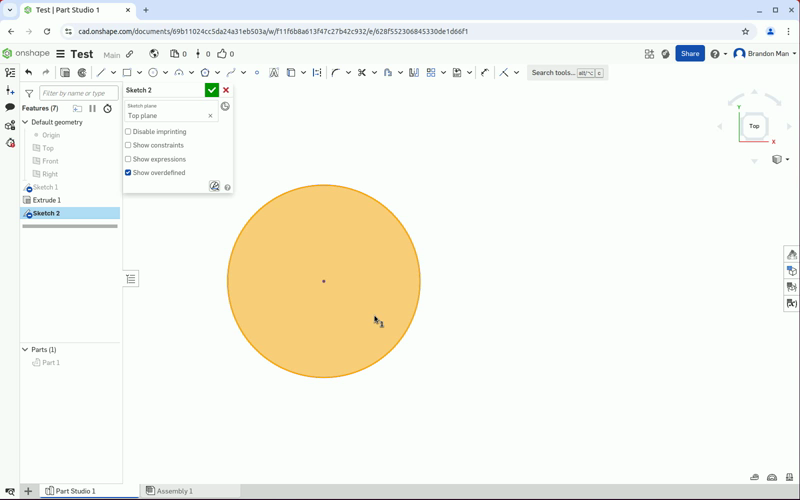
scroll(-6)
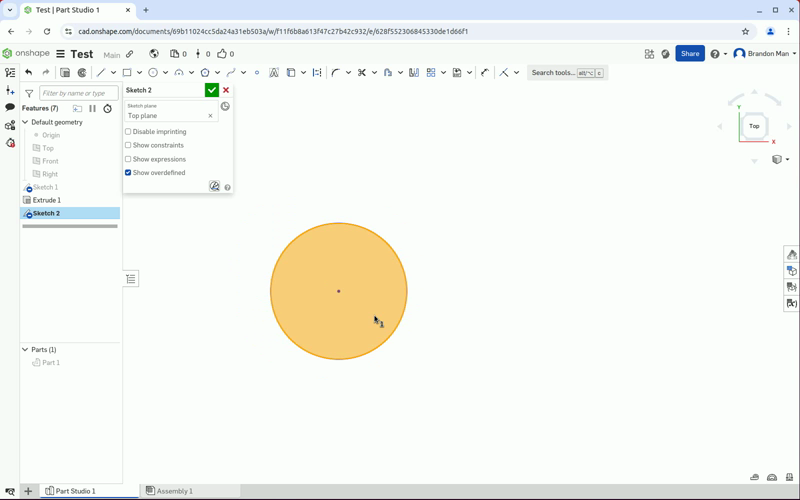
scroll(-6)
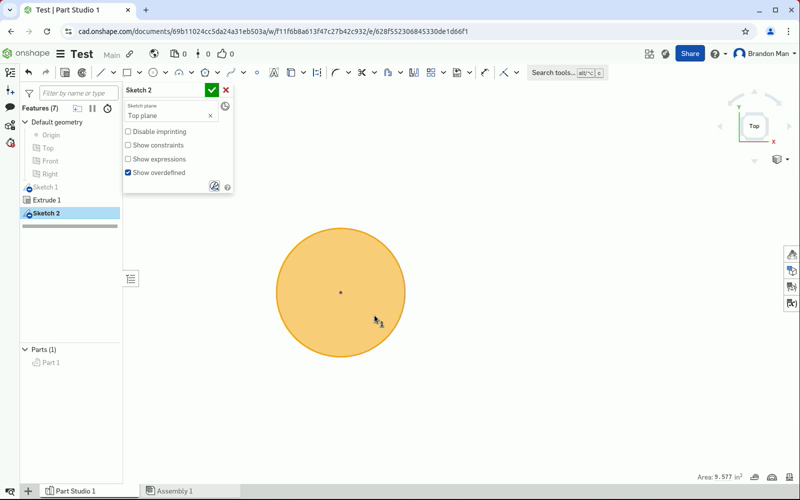
scroll(-6)
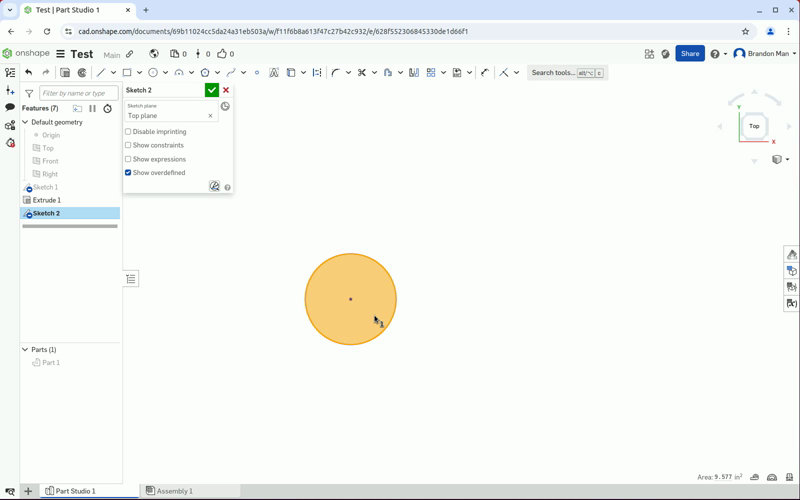
scroll(-6)
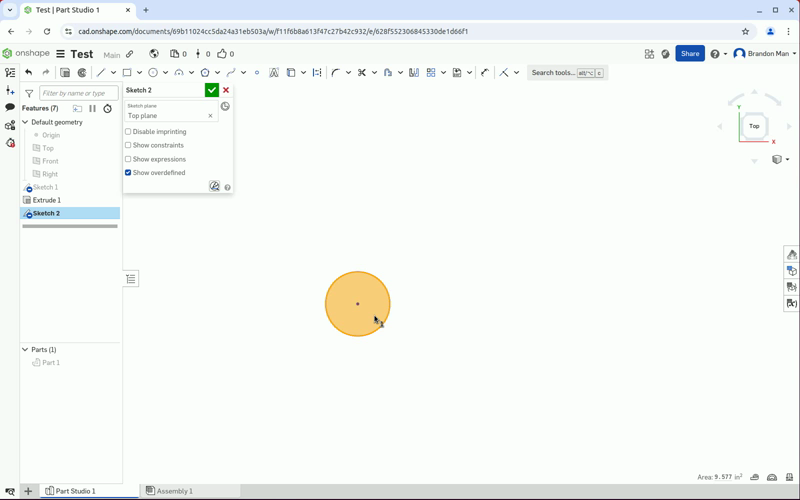
scroll(-6)
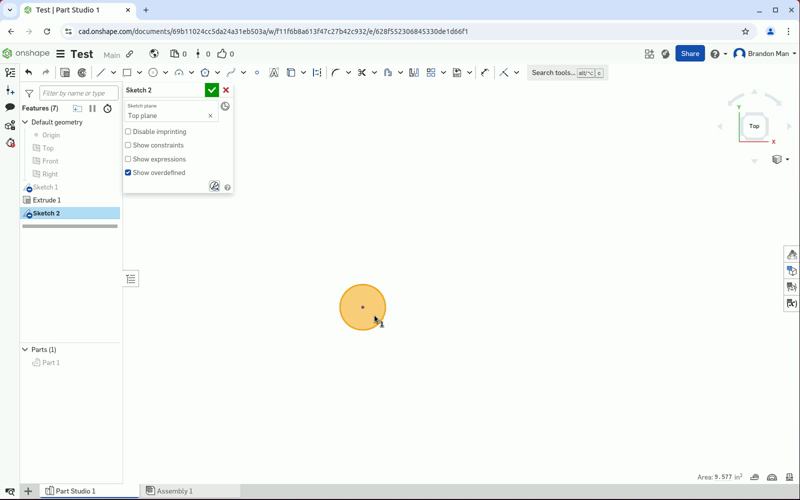
scroll(-6)
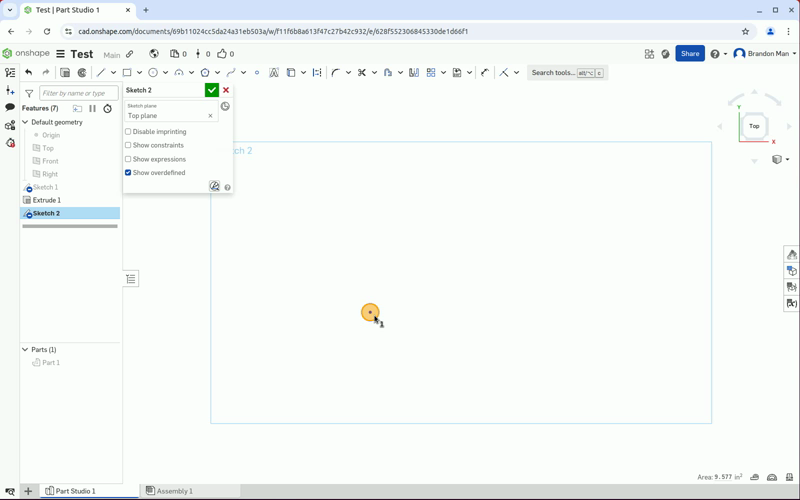
mouse_move(73, 352)
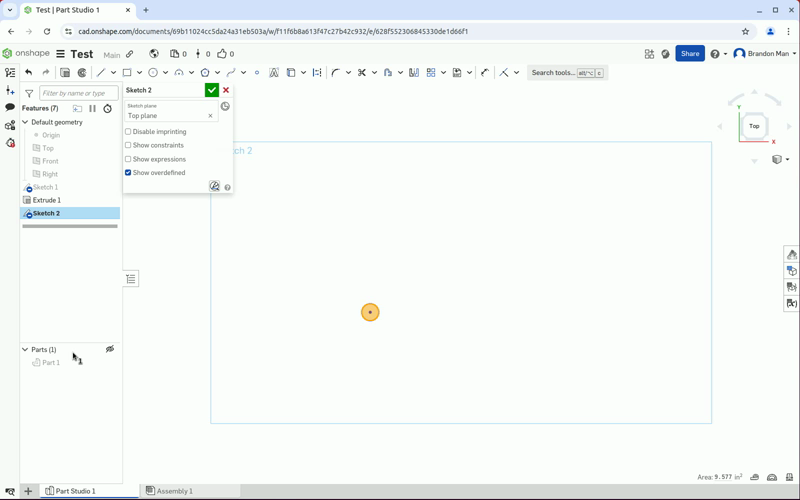
key(shift+y)
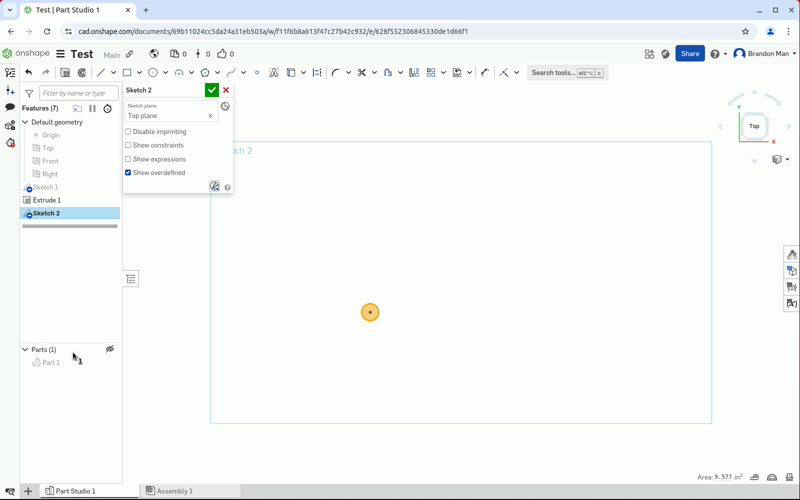
key(shift+e)
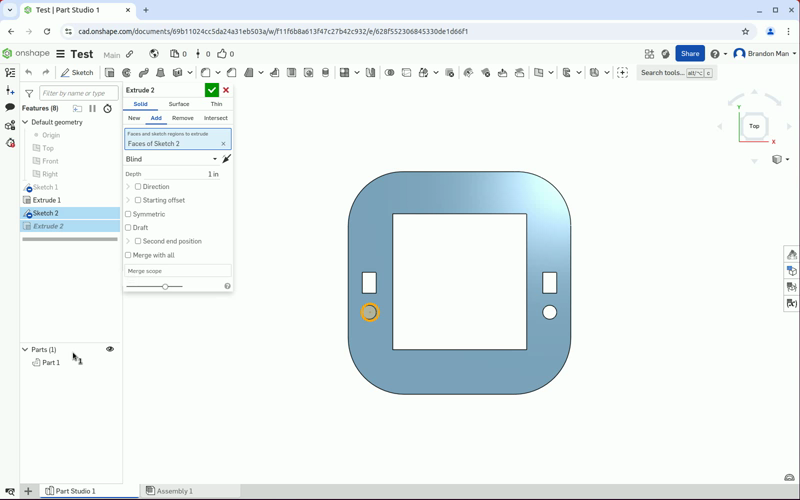
mouse_move(143, 106)
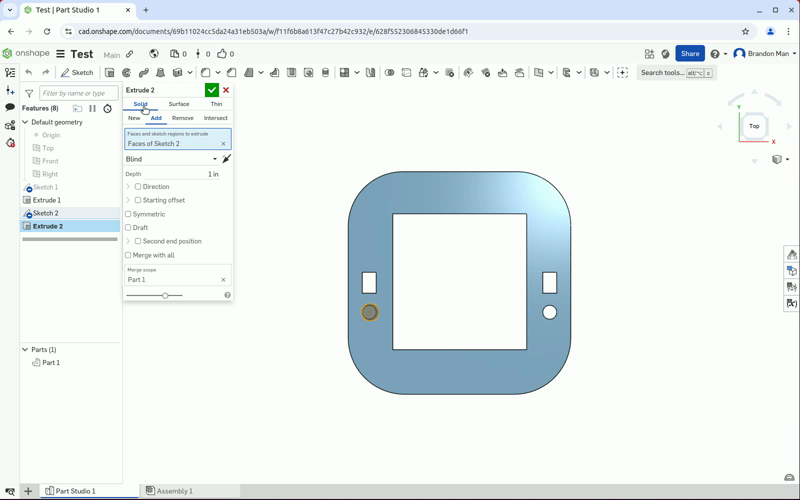
click(143, 106)
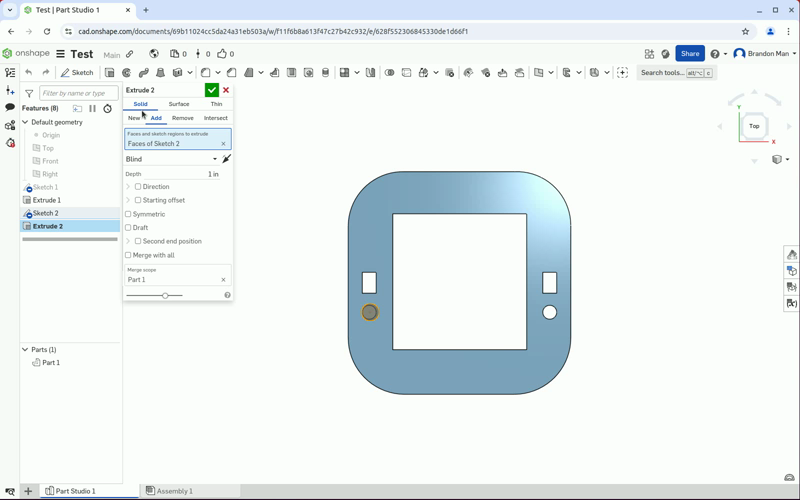
mouse_move(137, 120)
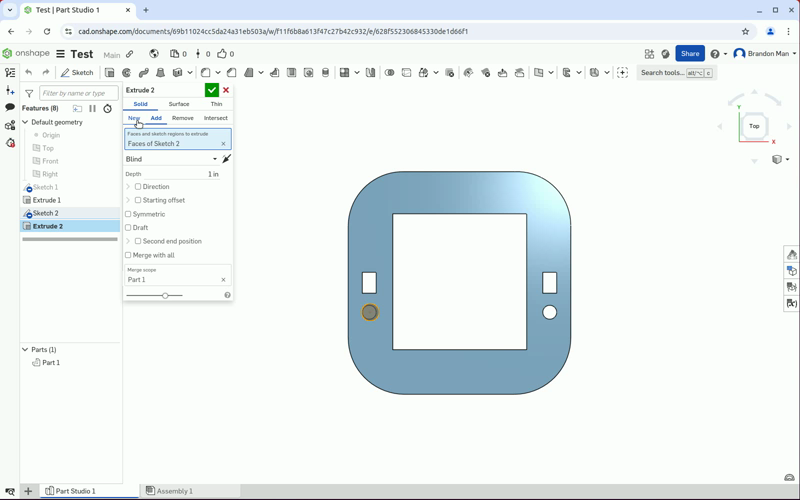
click(137, 120)
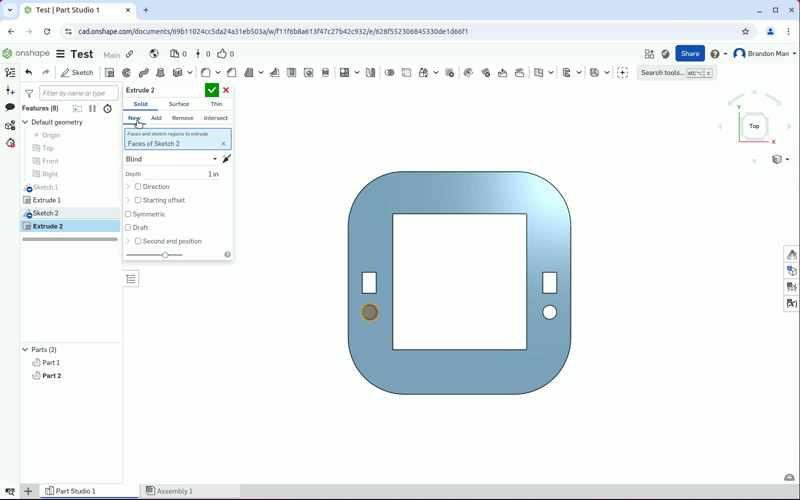
key(tab, 4)
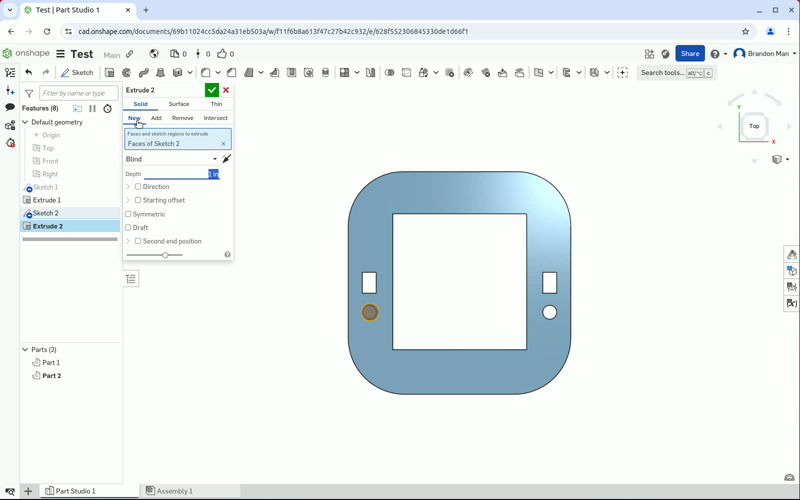
text(11.554)
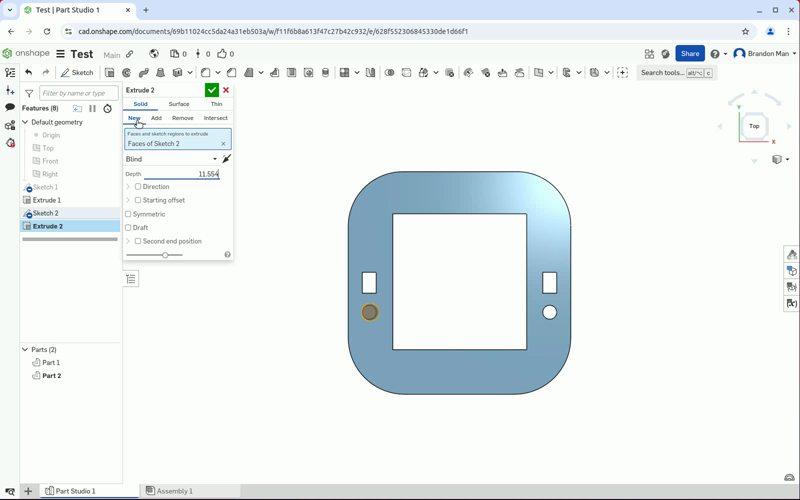
key(enter)
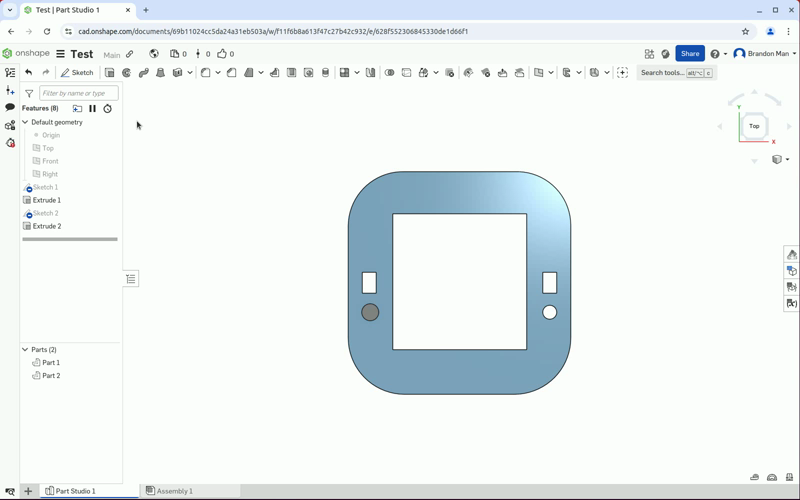
key(shift+h)
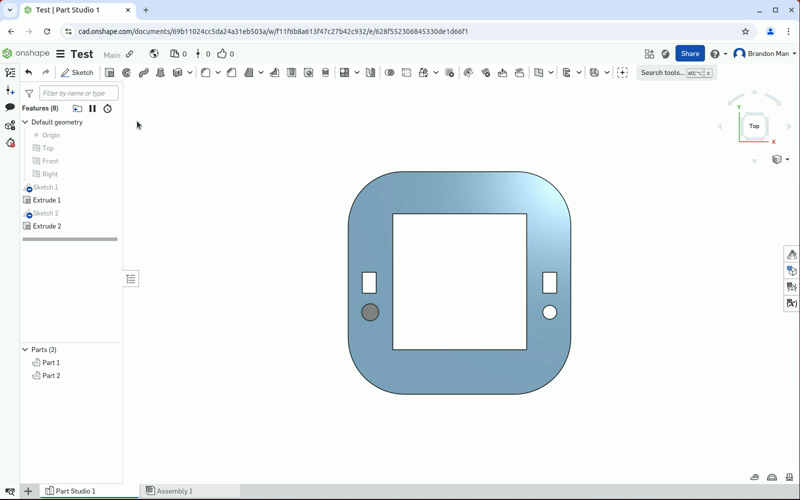
key(shift+h)
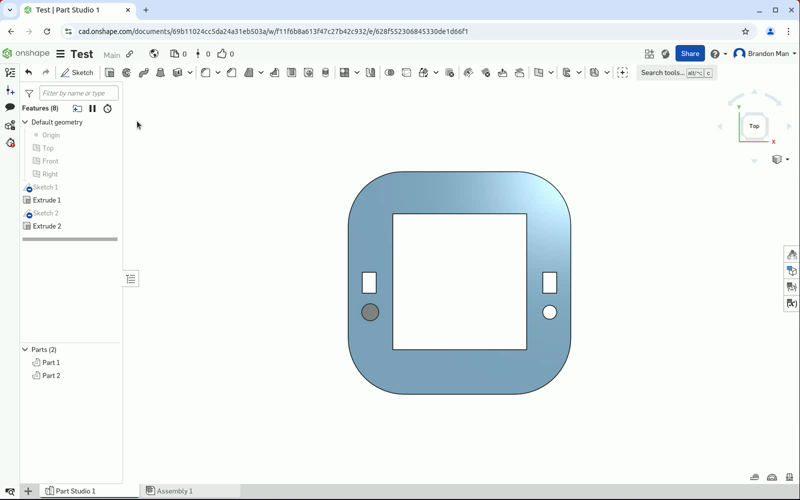
mouse_move(73, 189)
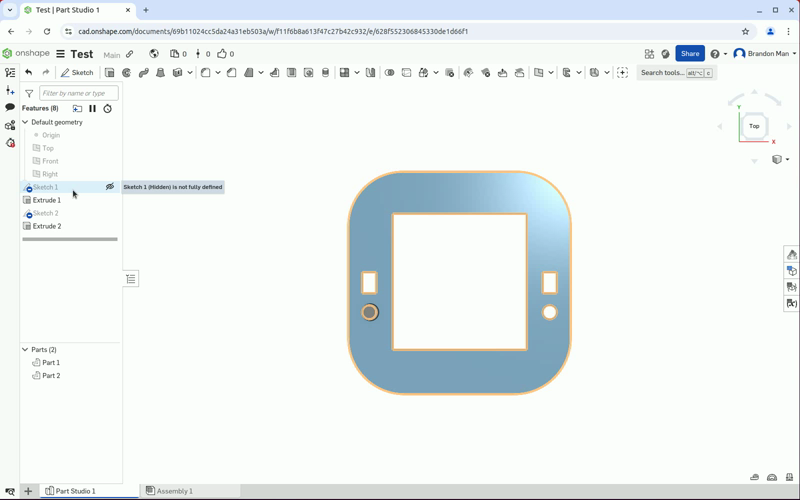
click(73, 189)
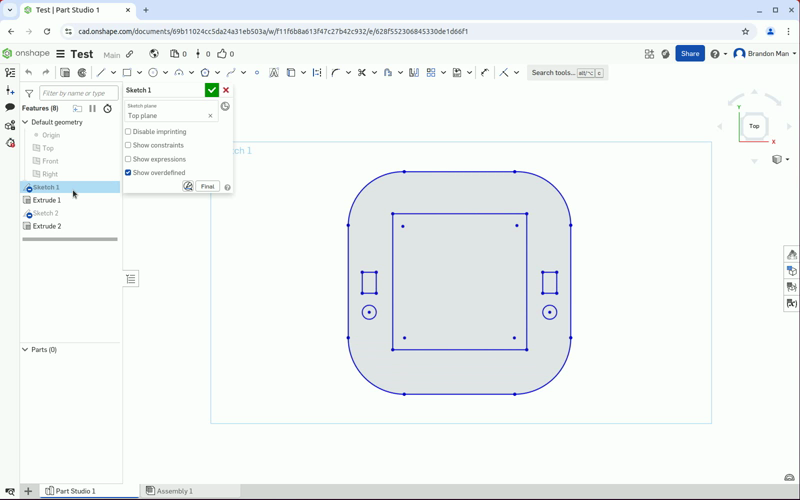
mouse_move(229, 92)
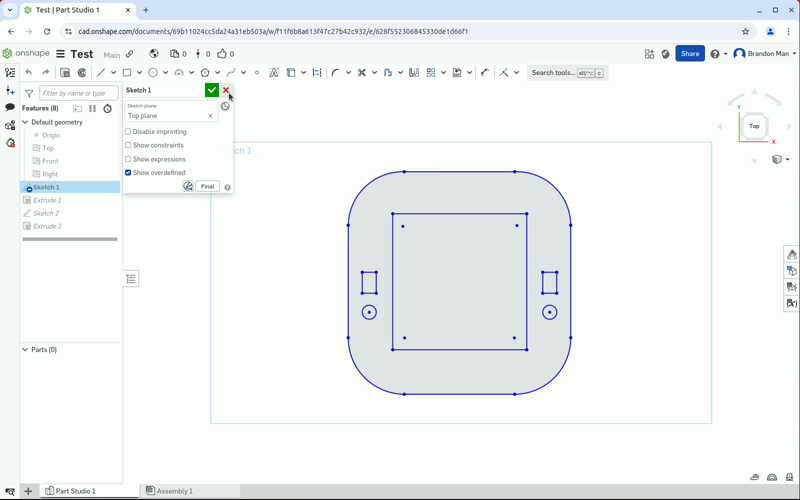
click(229, 92)
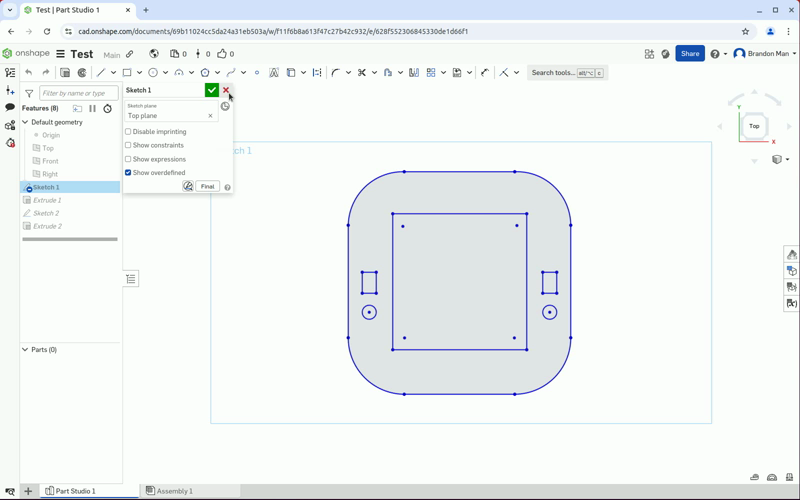
key(shift+s)
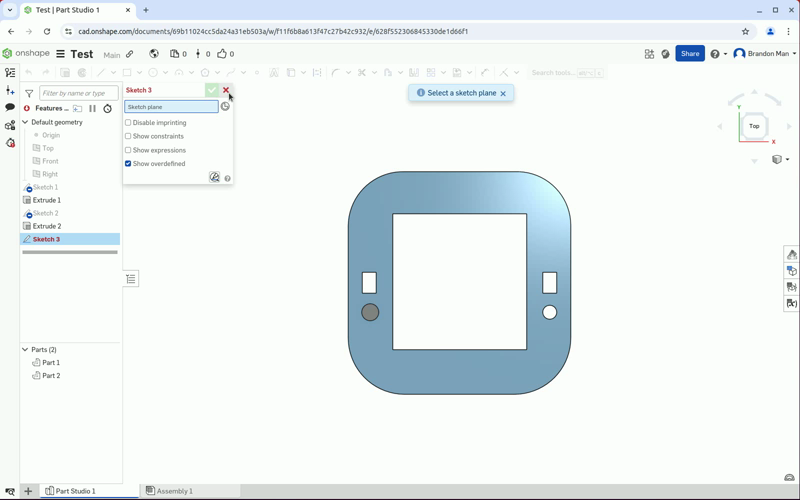
mouse_move(73, 150)
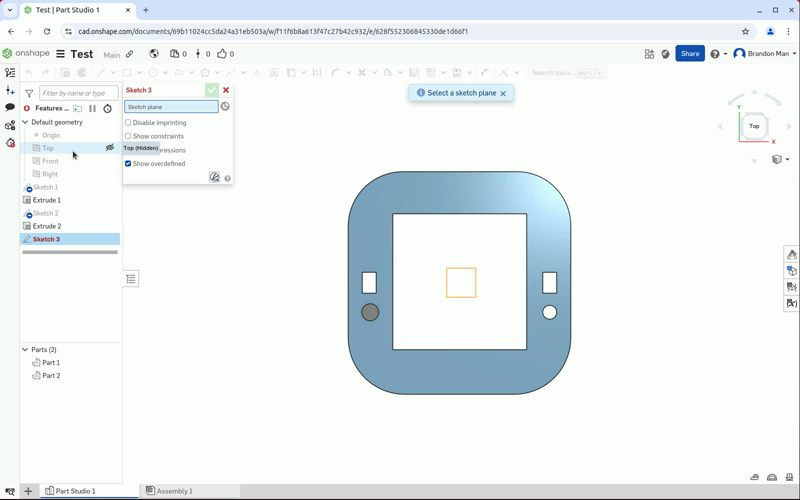
click(73, 150)
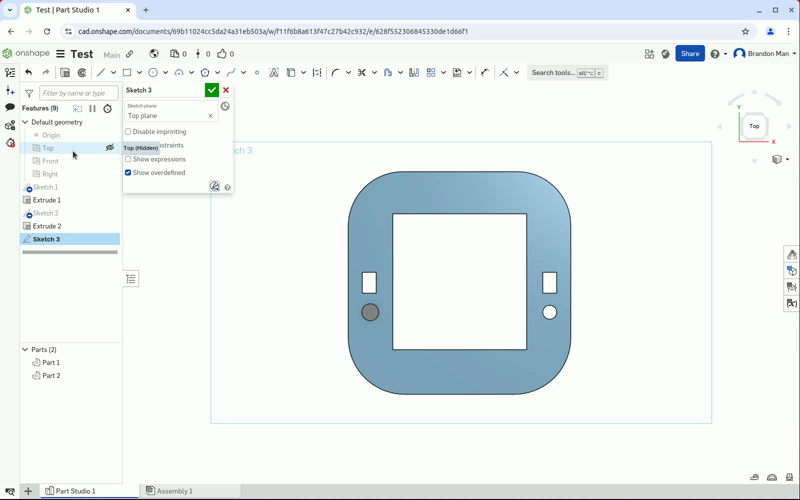
mouse_move(73, 352)
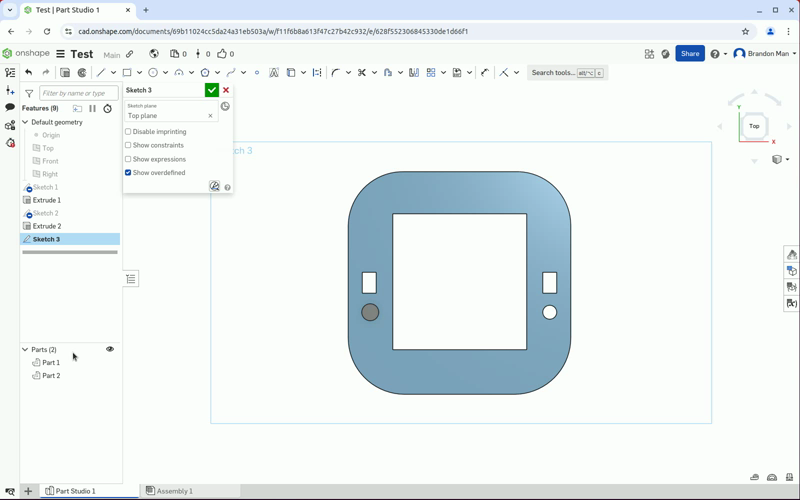
key(y)
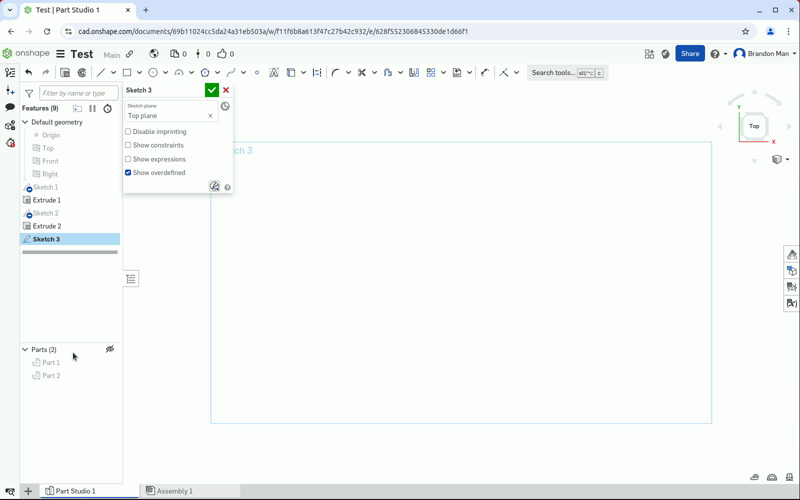
key(c)
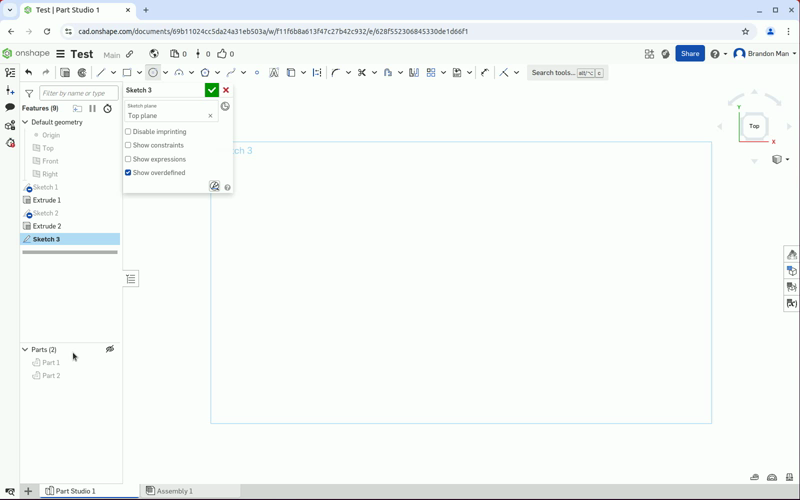
key_down(shift)
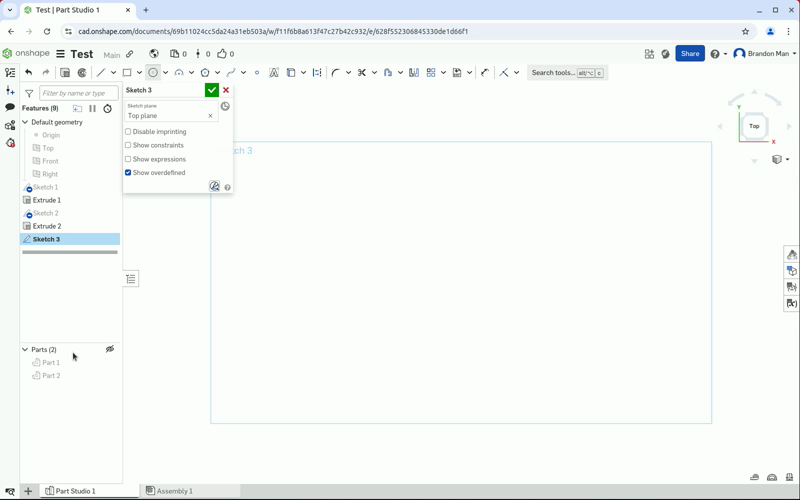
mouse_move(552, 312)
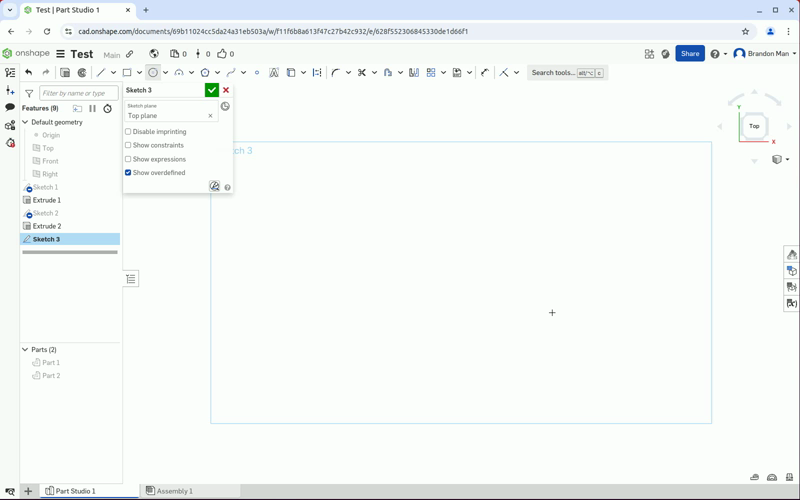
click(552, 312)
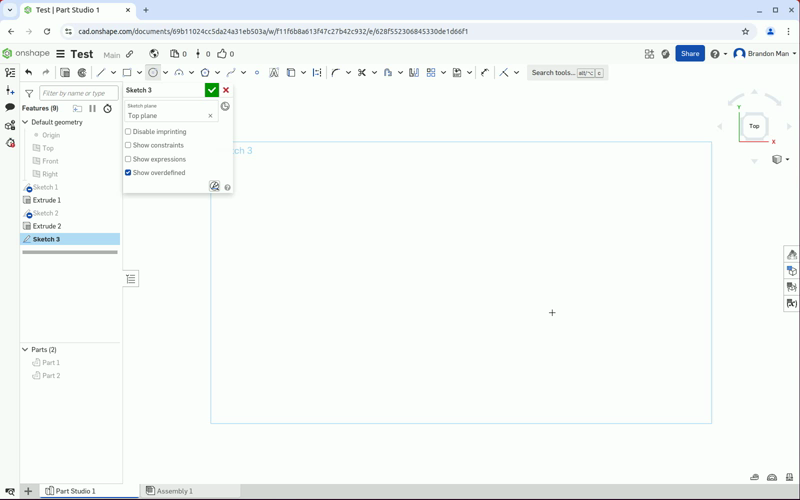
key_up(shift)
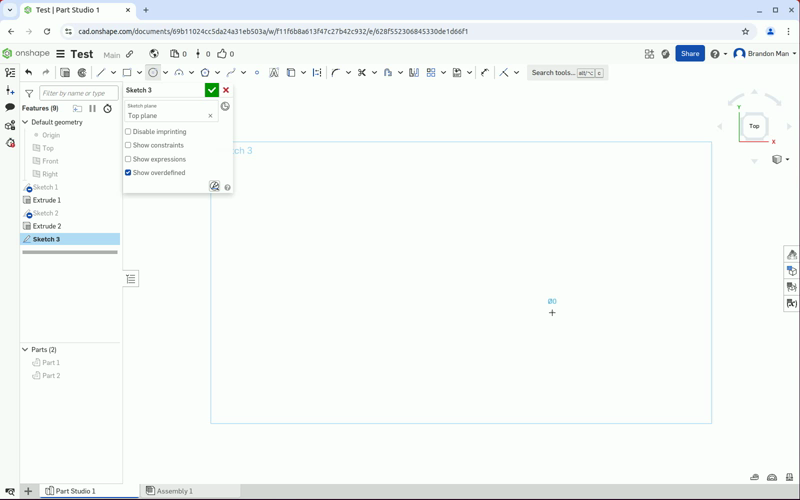
mouse_move(560, 312)
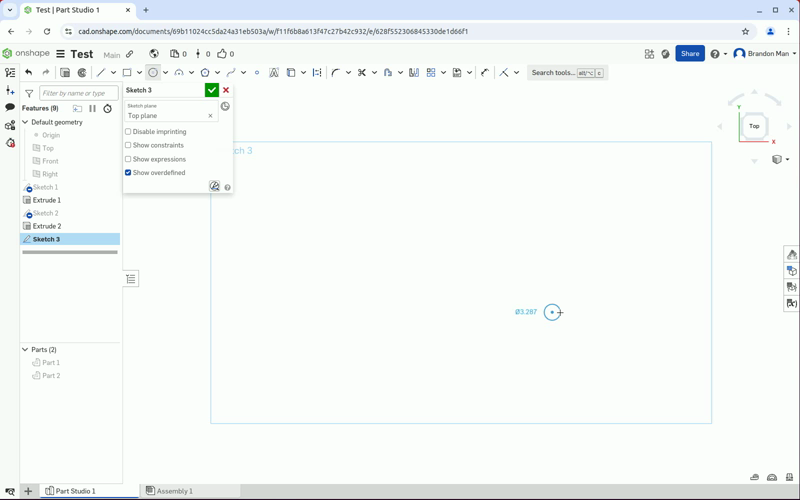
click(560, 312)
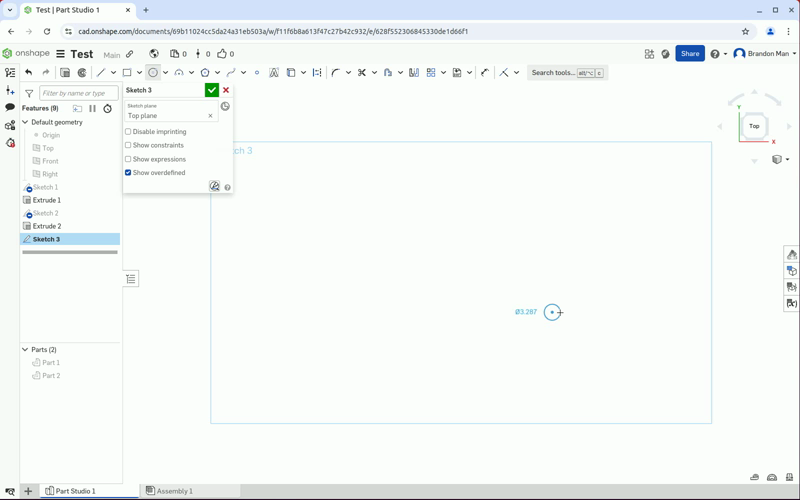
key(esc)
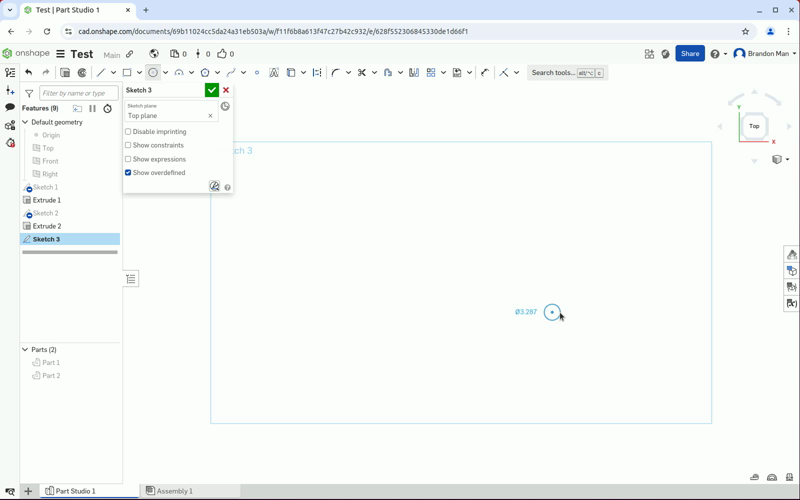
mouse_move(549, 306)
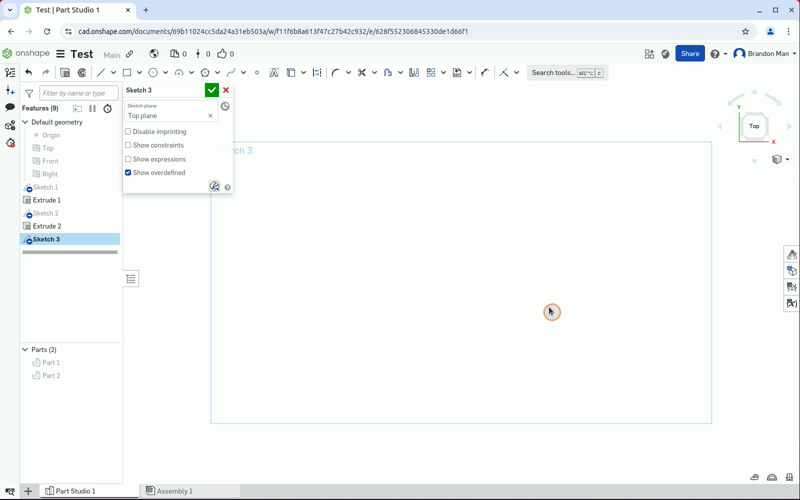
scroll(6)
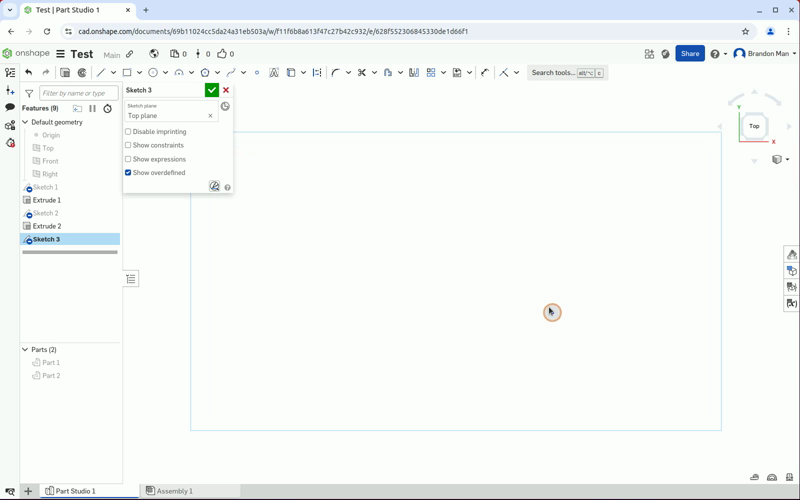
scroll(6)
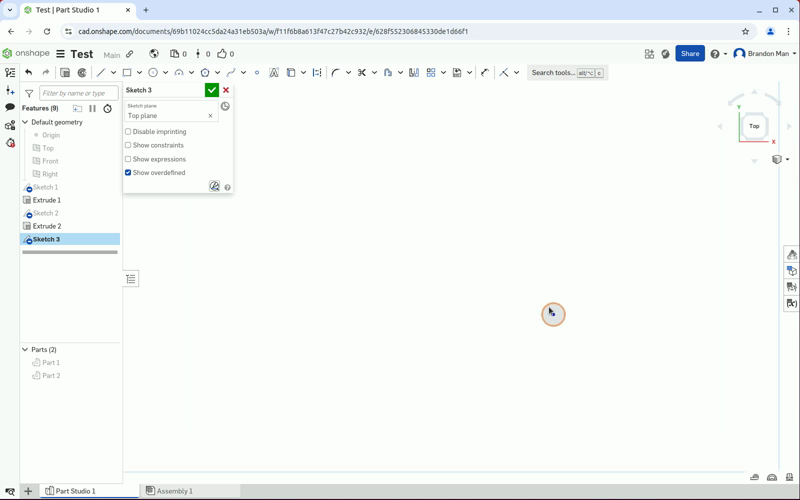
scroll(6)
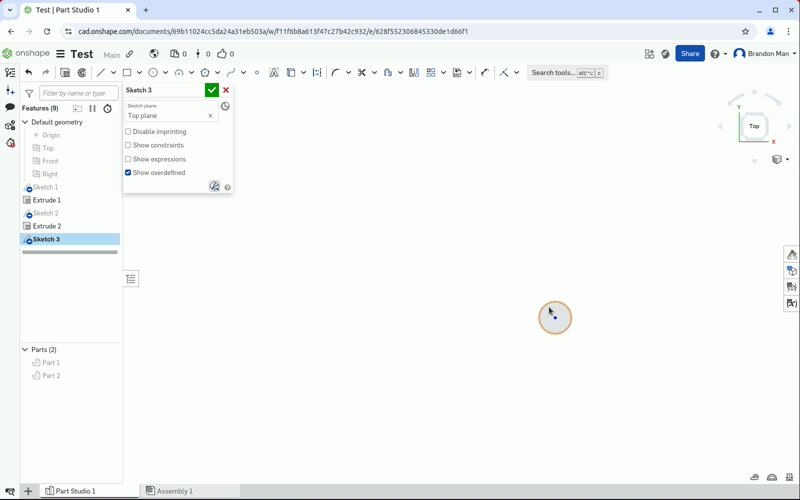
scroll(6)
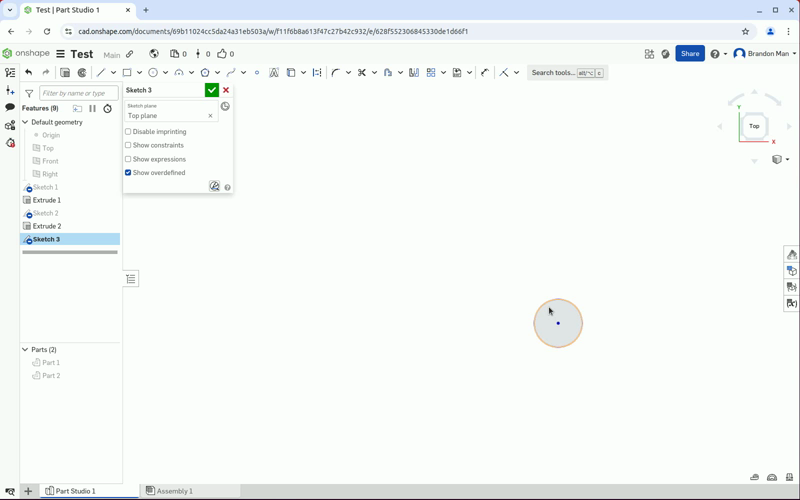
scroll(6)
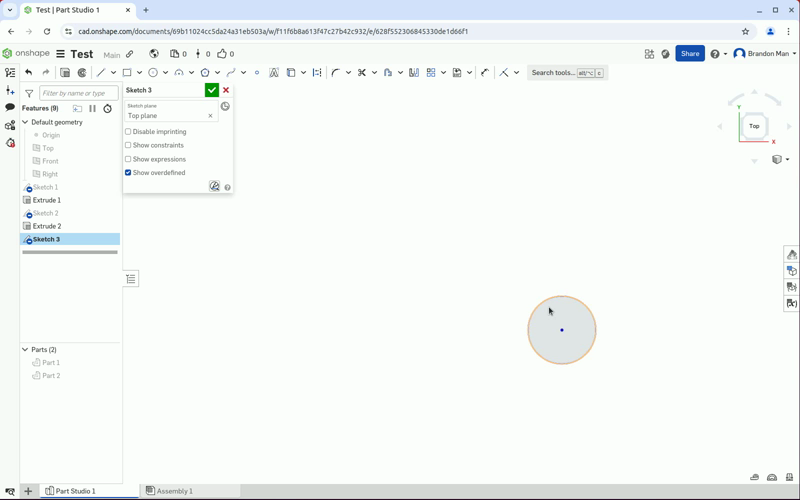
scroll(6)
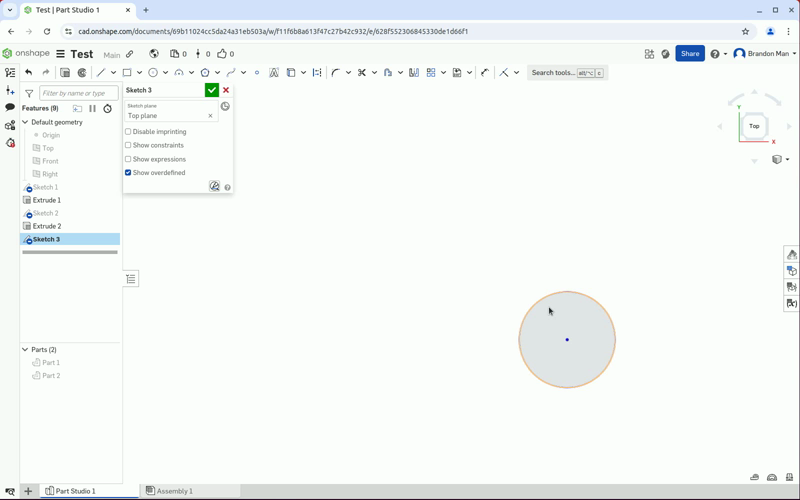
scroll(6)
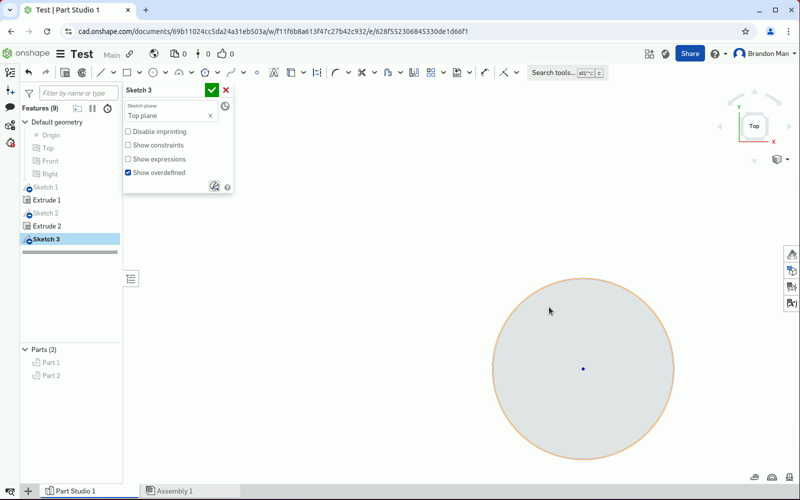
click(549, 306)
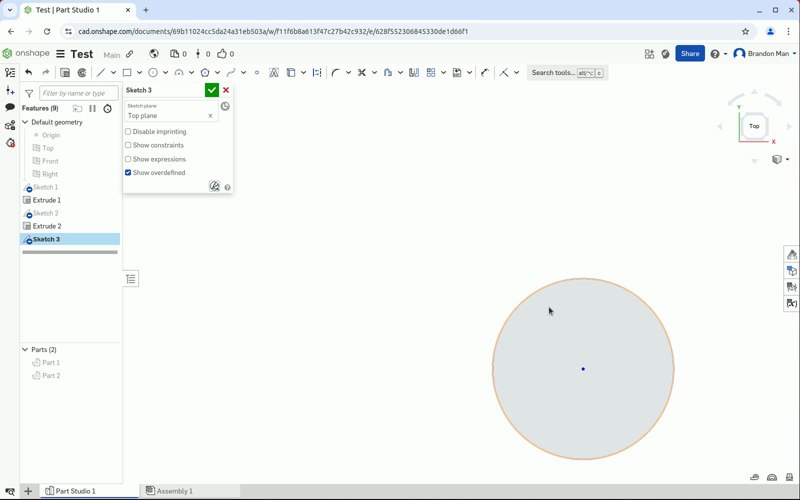
scroll(-6)
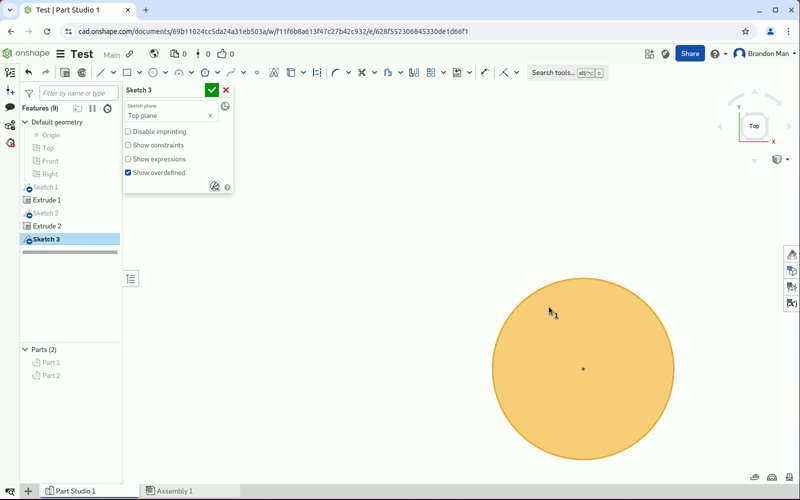
scroll(-6)
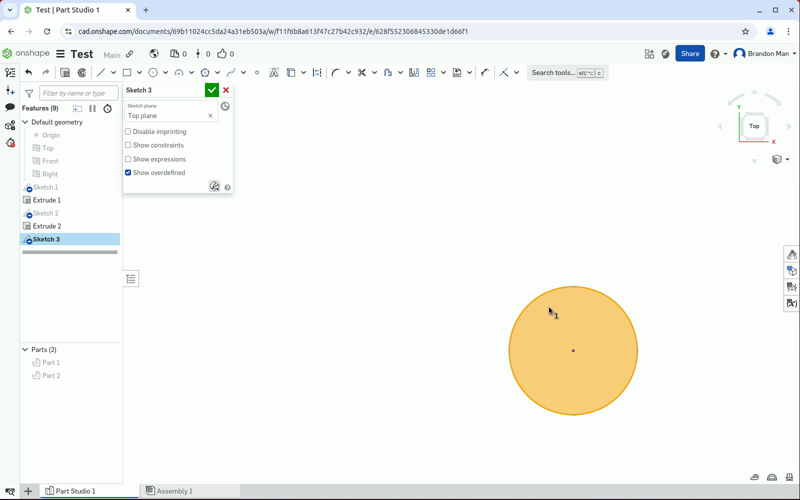
scroll(-6)
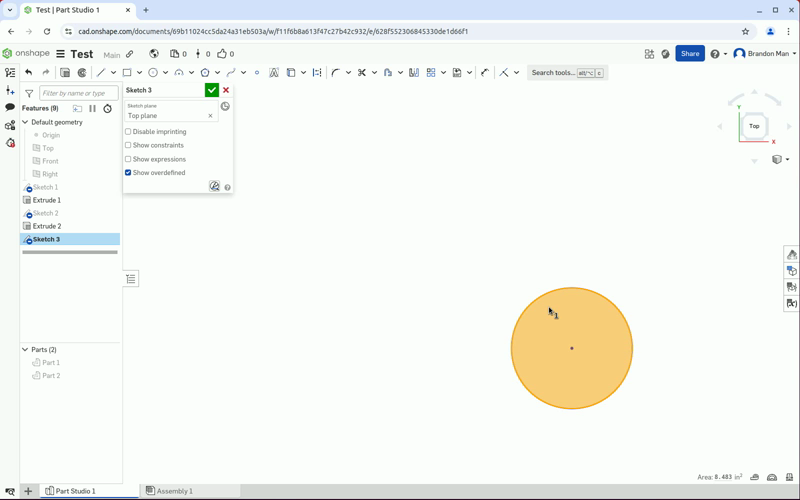
scroll(-6)
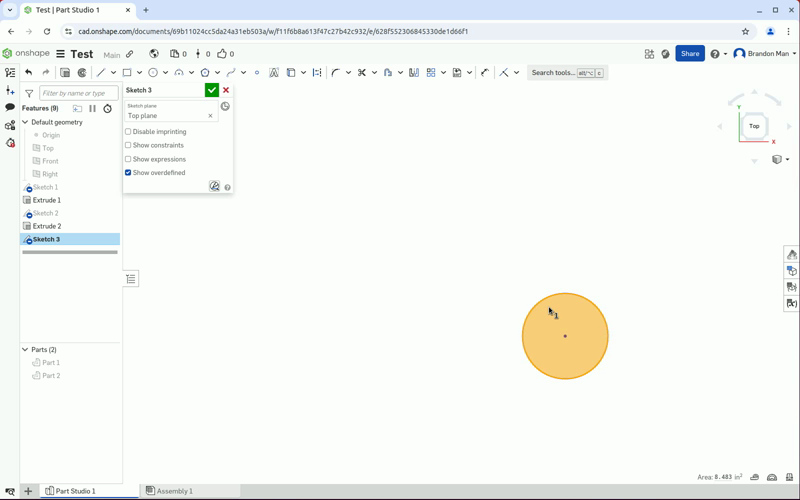
scroll(-6)
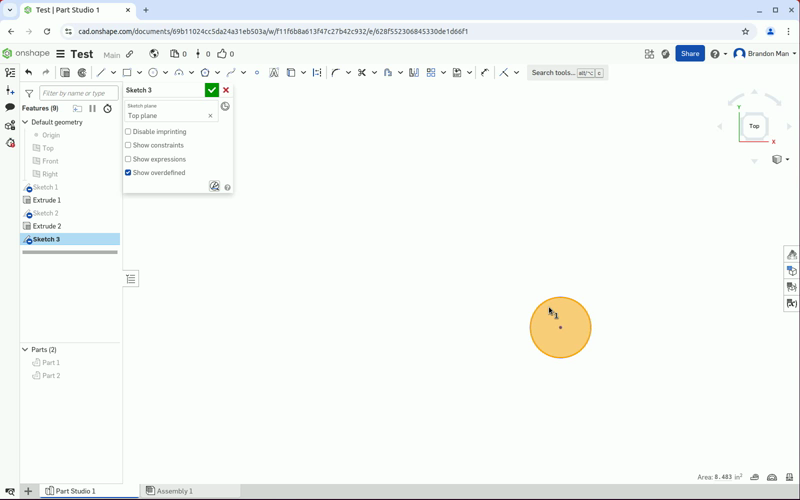
scroll(-6)
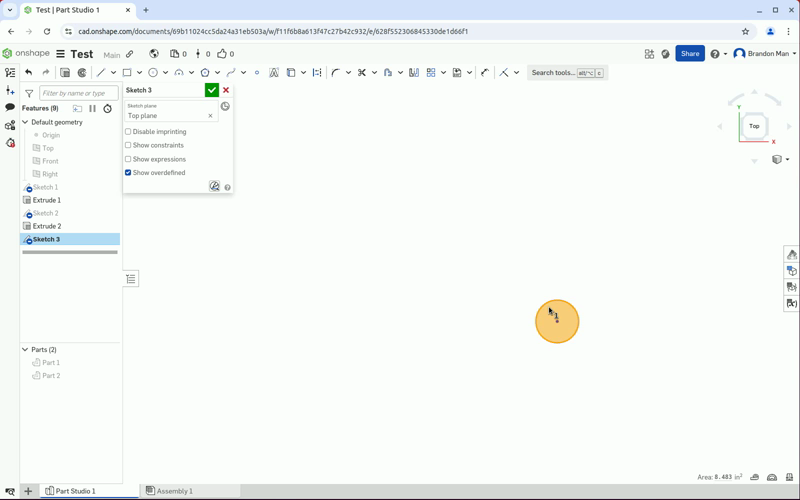
scroll(-6)
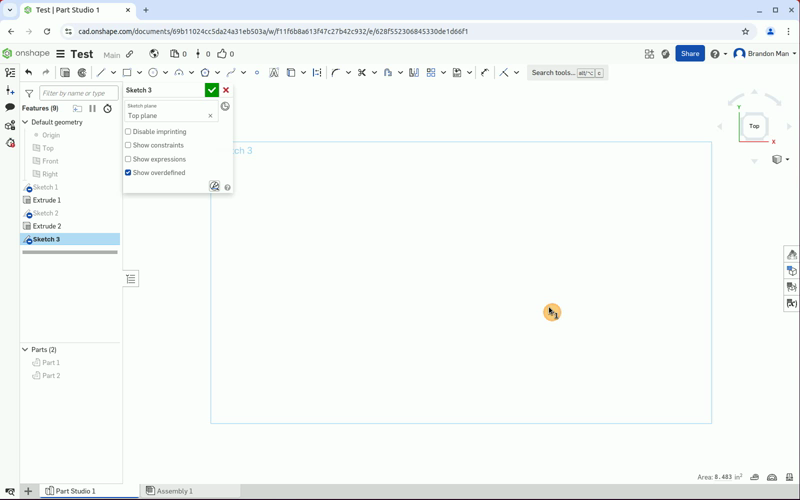
mouse_move(73, 352)
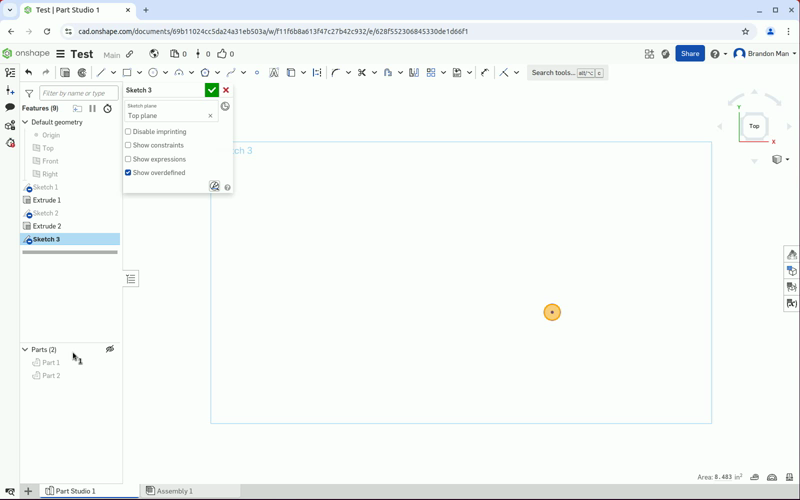
key(shift+y)
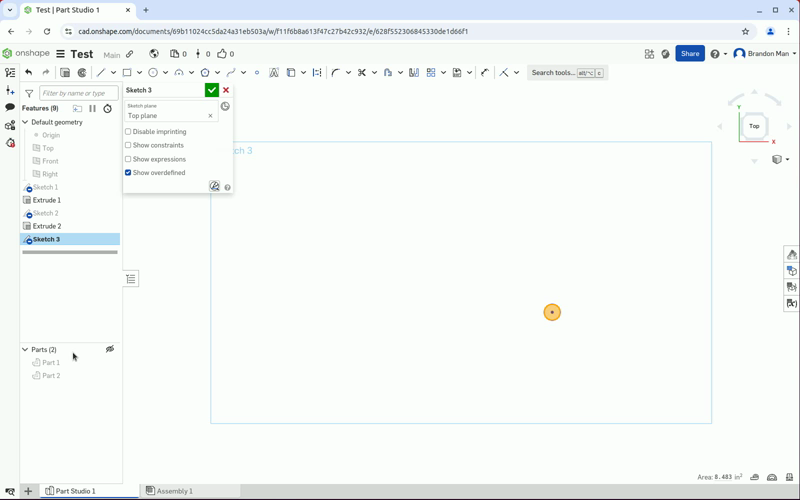
key(shift+e)
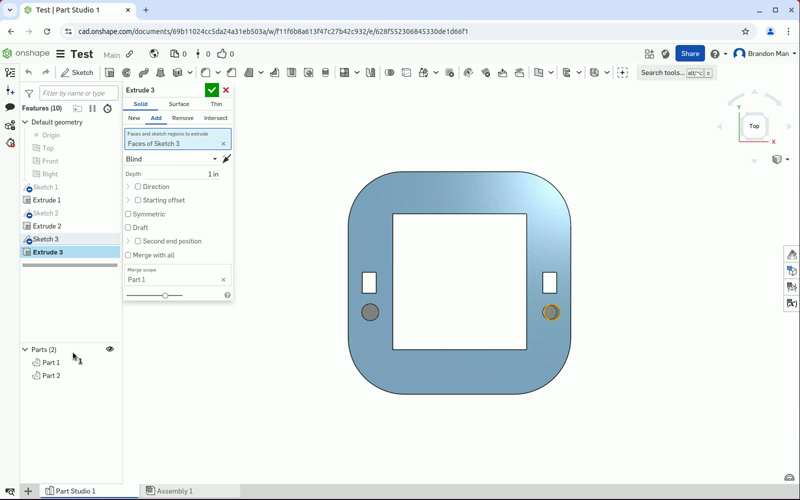
mouse_move(143, 106)
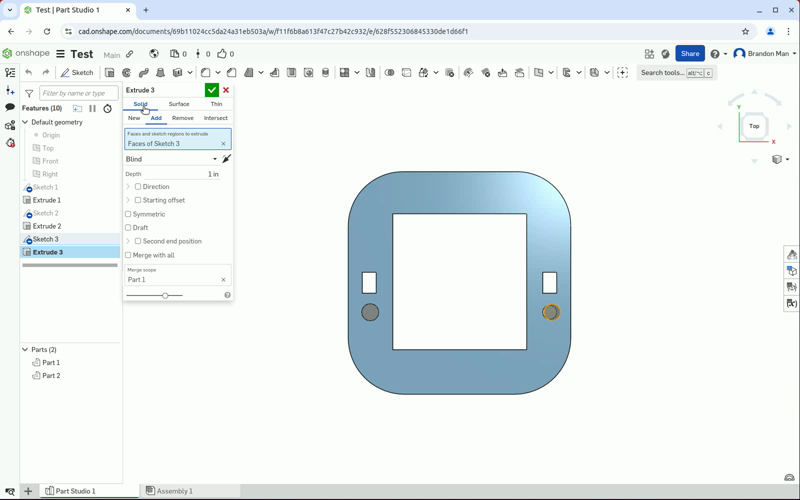
click(143, 106)
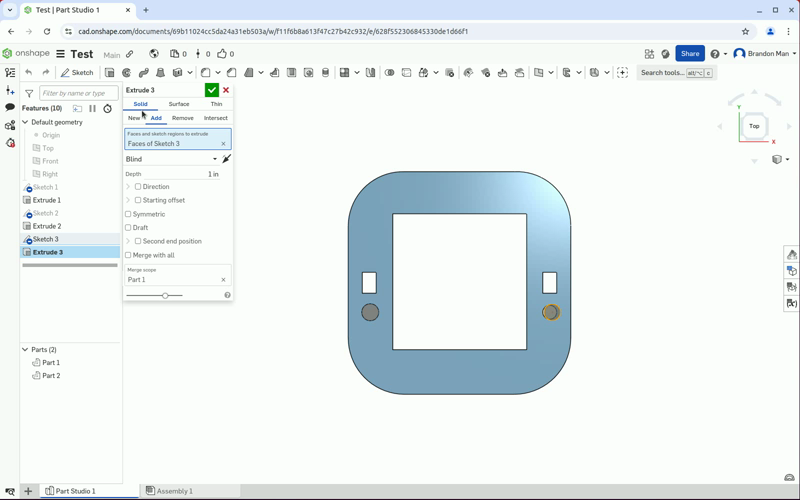
mouse_move(137, 120)
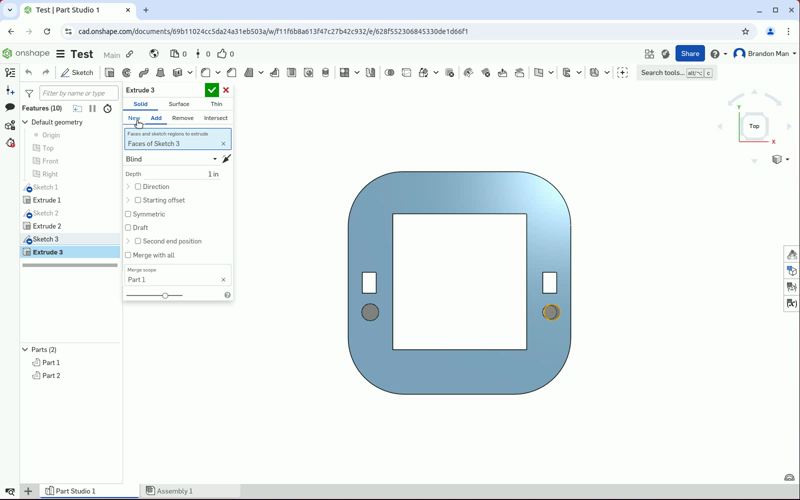
click(137, 120)
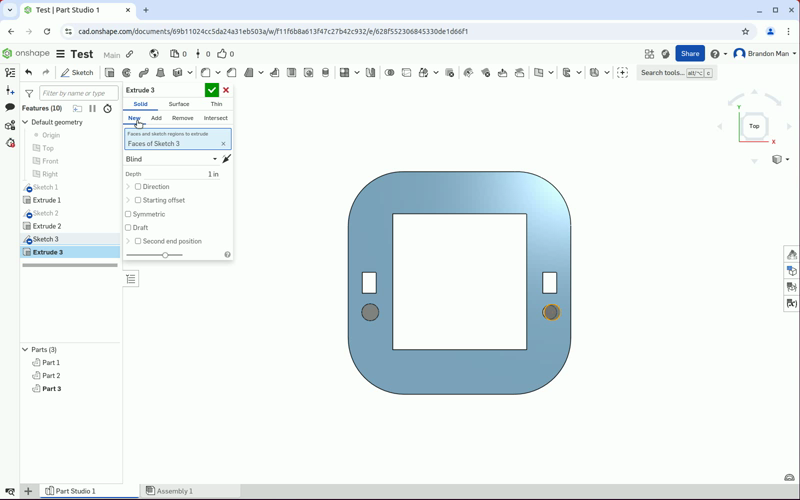
key(tab, 4)
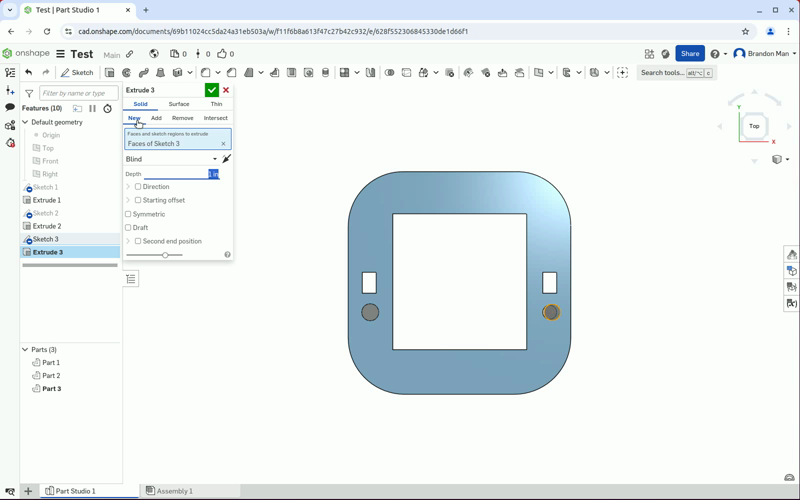
text(11.554)
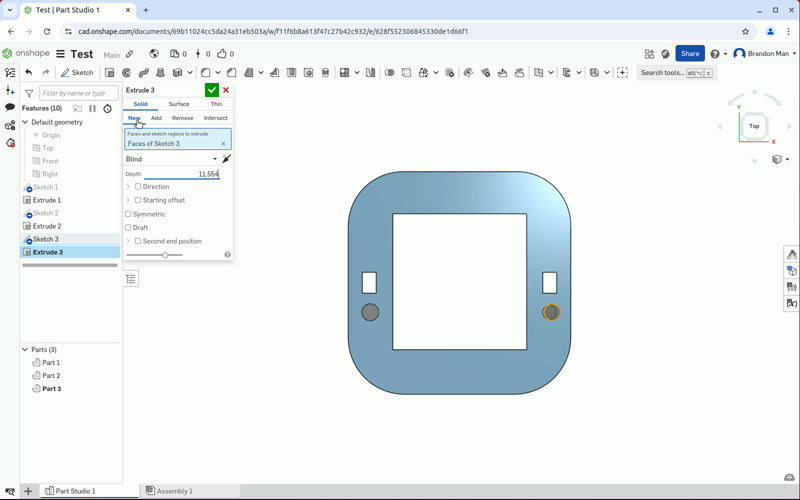
key(enter)
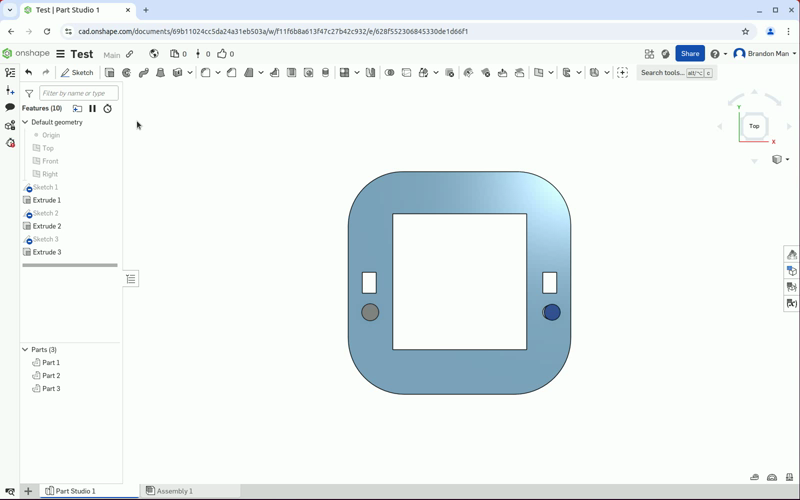
key(shift+h)
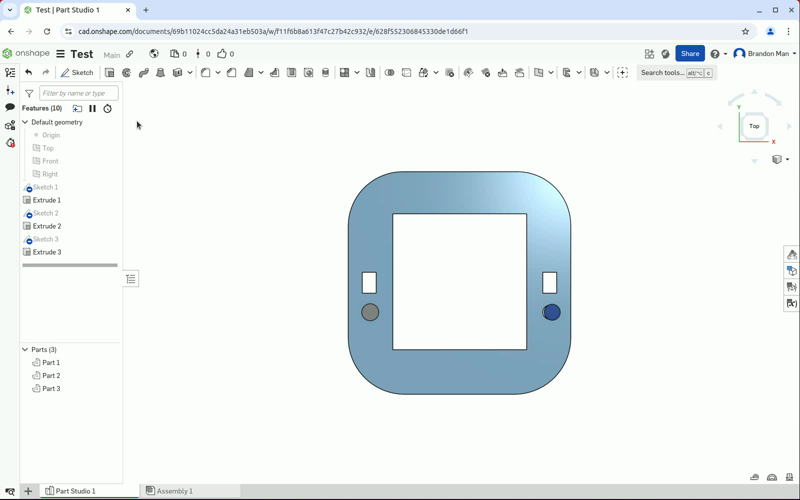
key(shift+h)
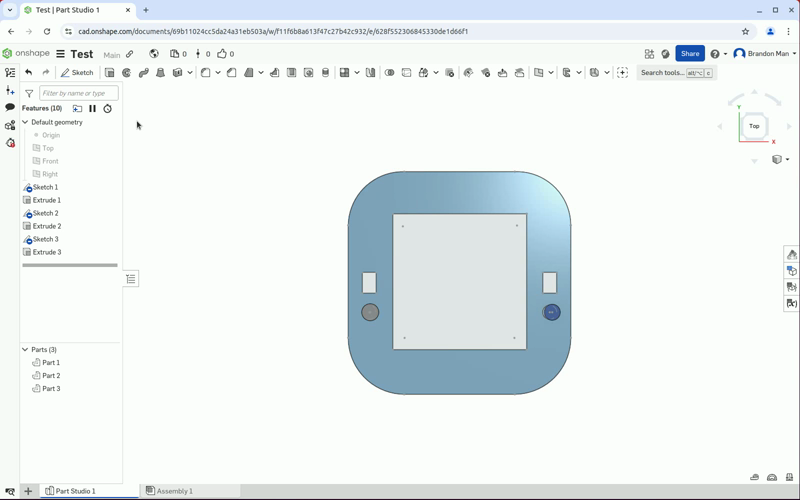
key(shift+7)
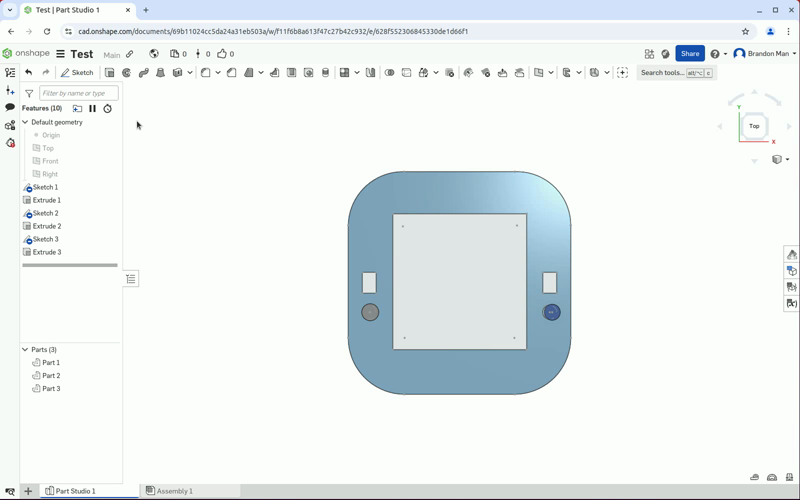
key(up, 3)
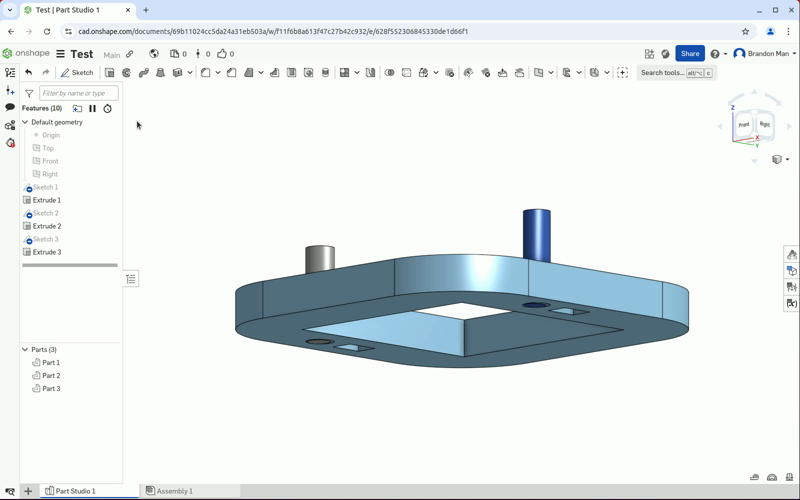
key(left, 3)
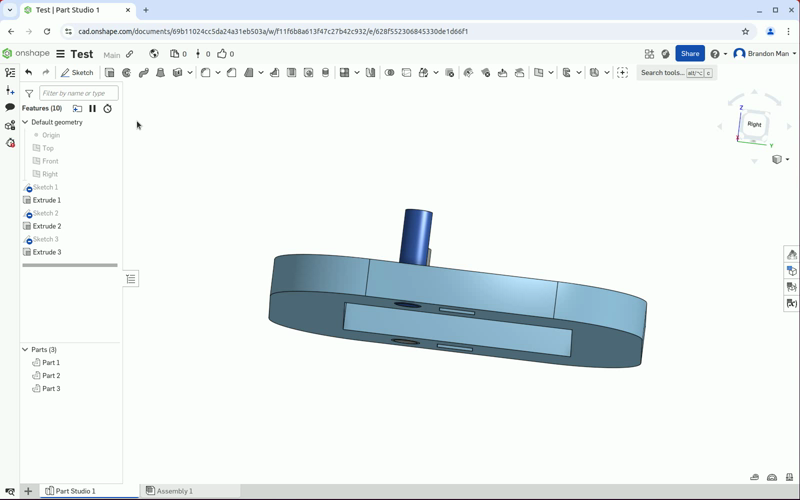
key(right, 3)
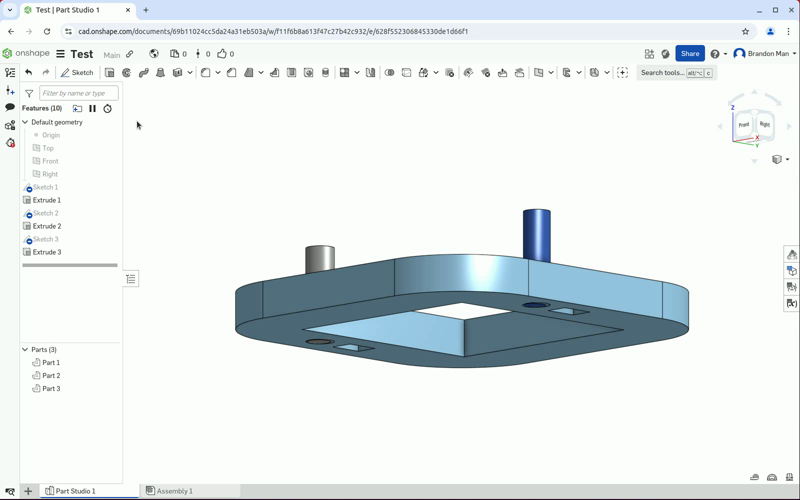
key(down, 3)
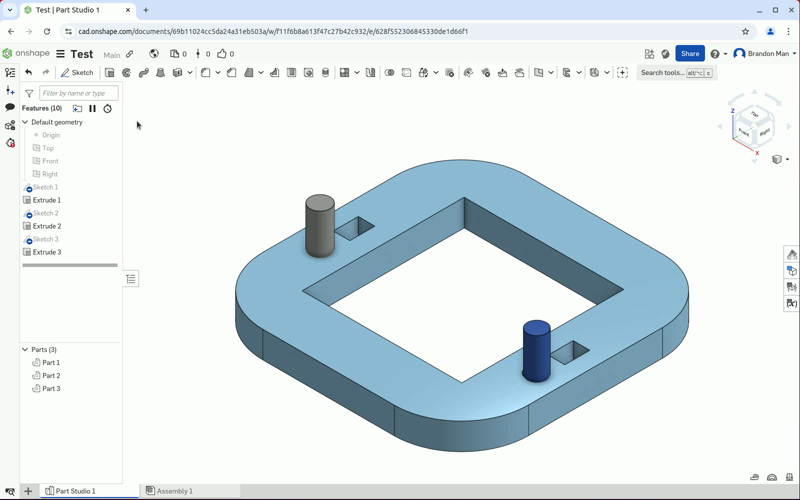
mouse_move(73, 189)
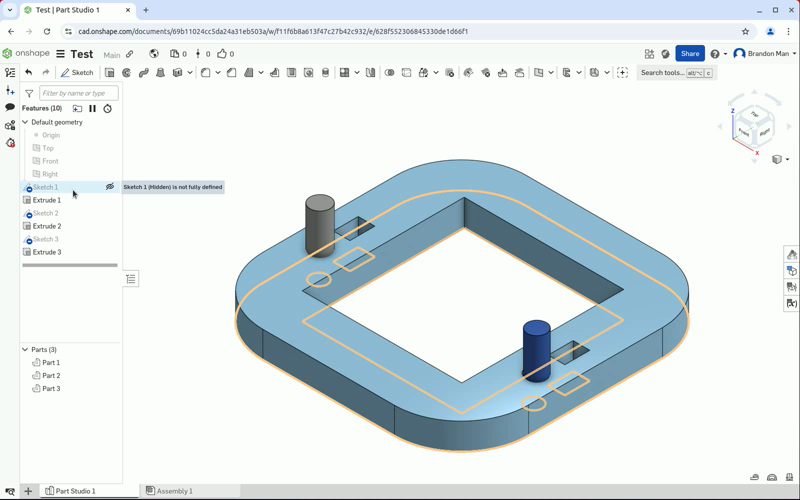
click(73, 189)